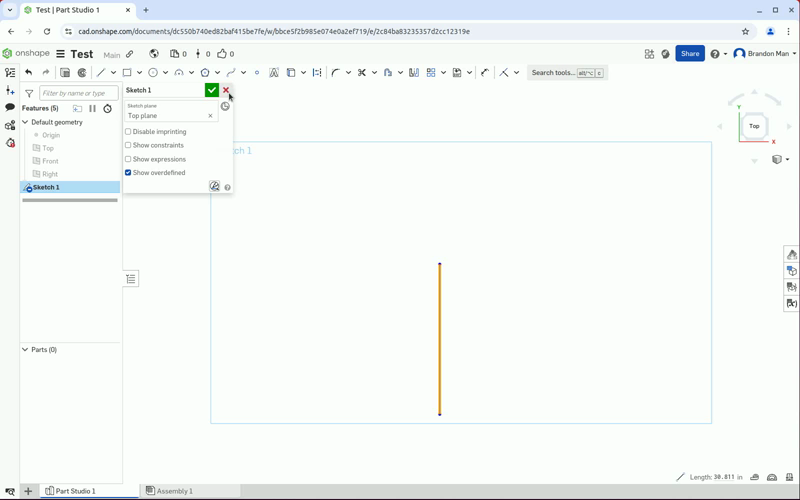
key(shift+h)
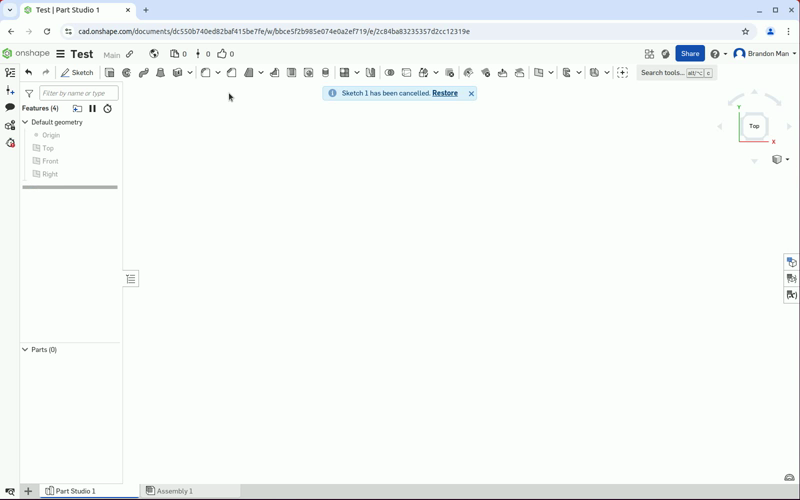
mouse_move(73, 352)
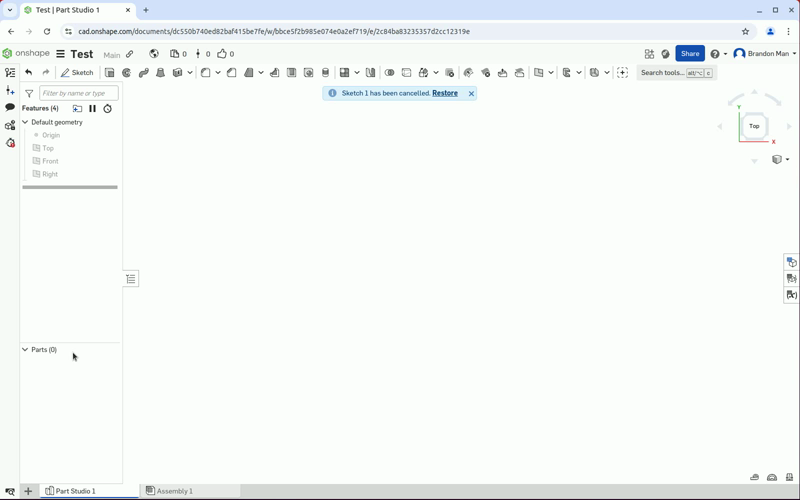
key(y)
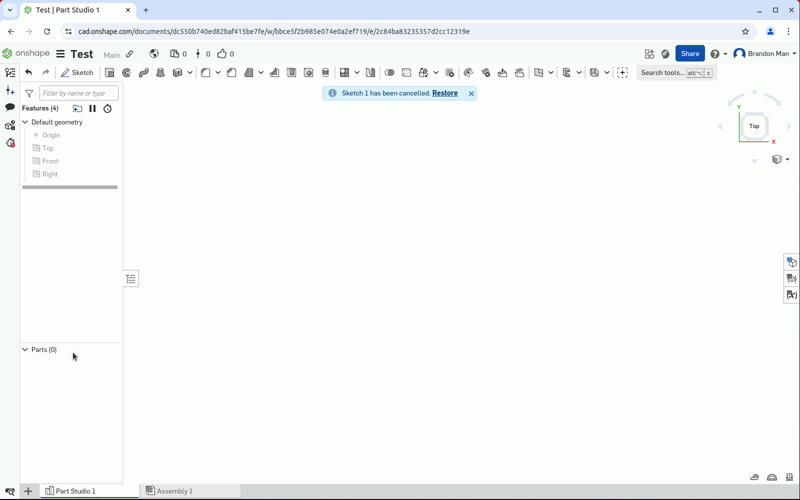
key(shift+p)
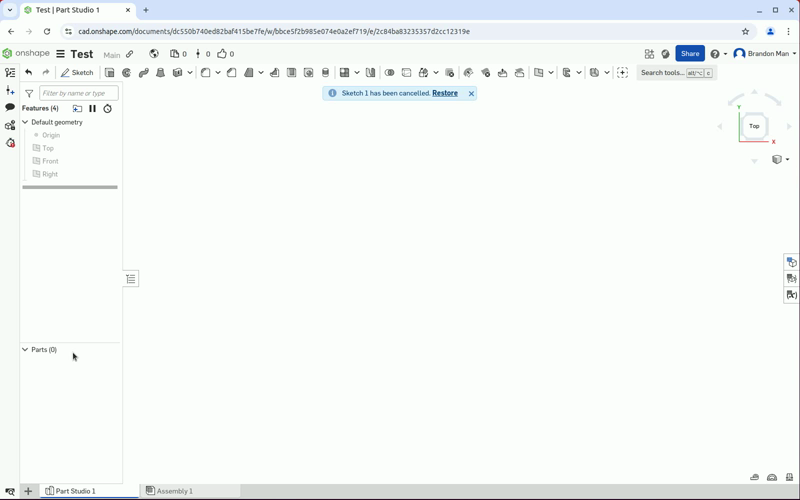
key(space)
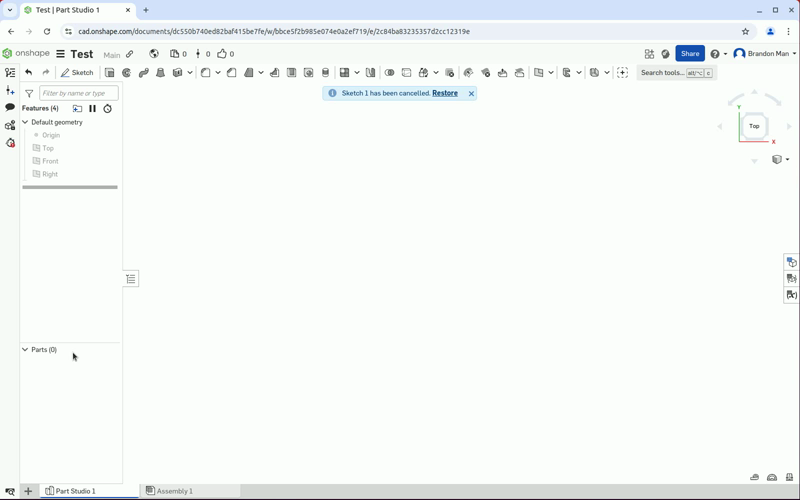
key_down(shift)
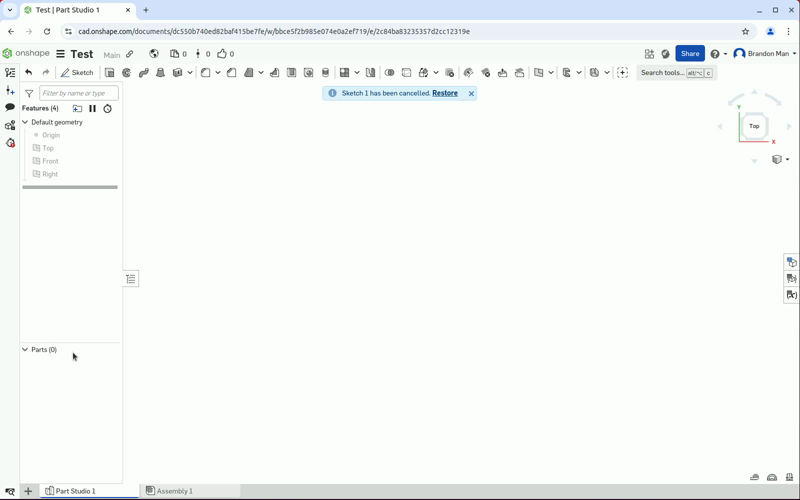
key(up)
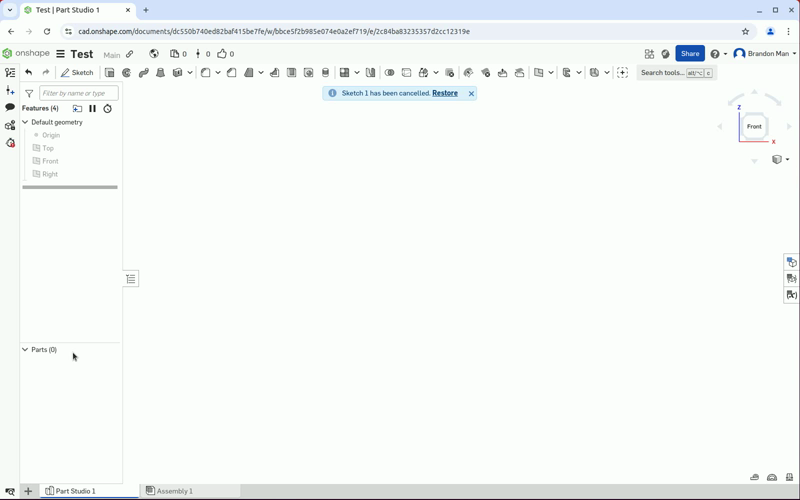
key_up(shift)
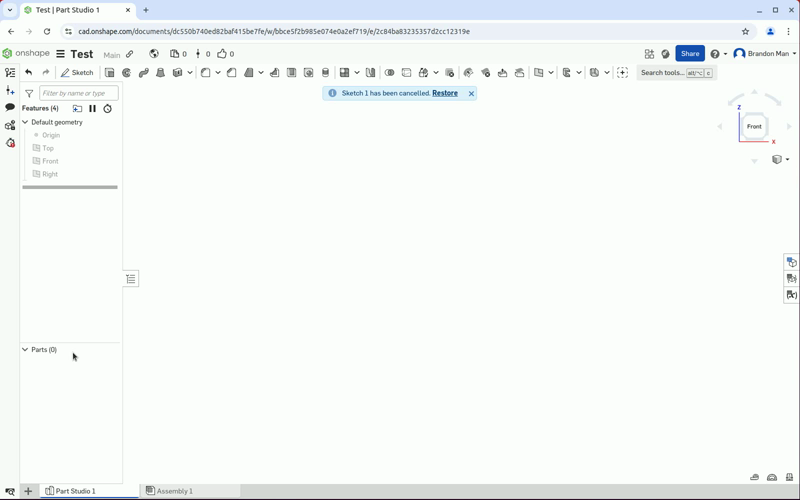
mouse_move(73, 352)
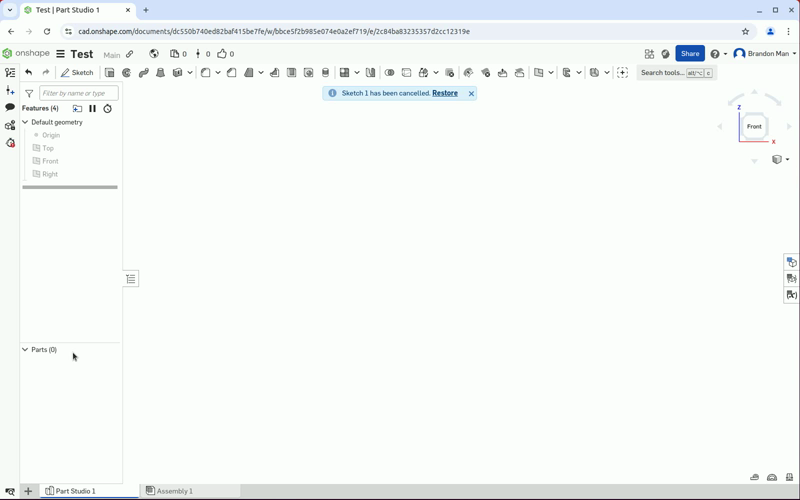
key(shift+y)
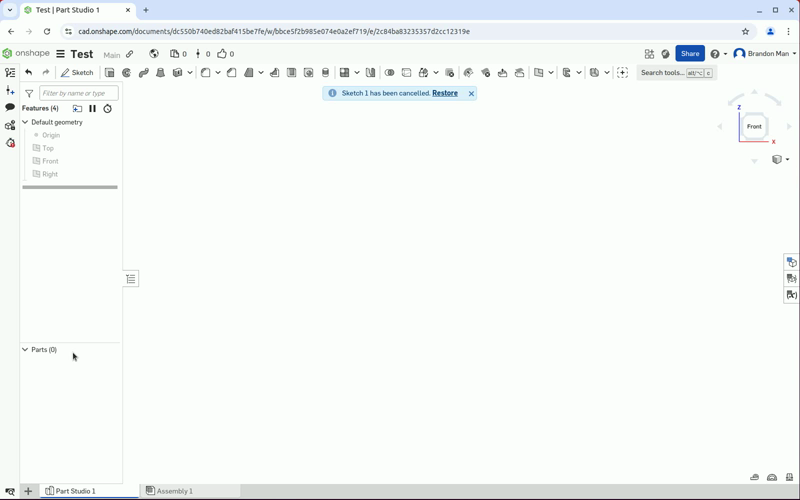
key(shift+s)
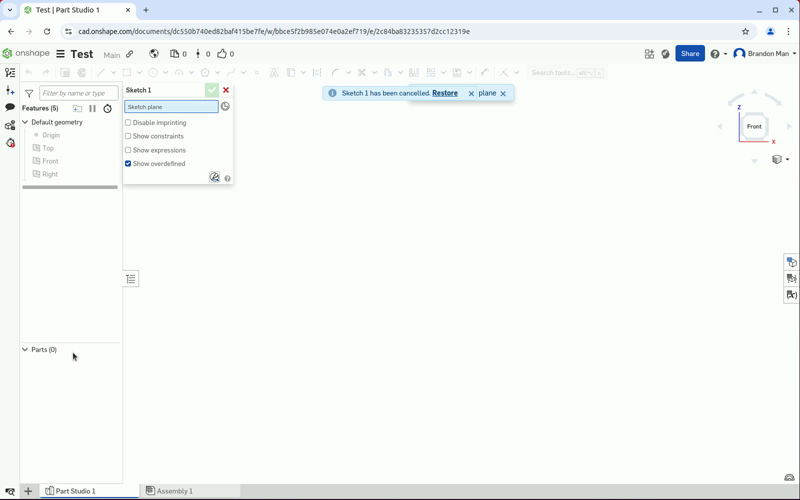
mouse_move(73, 163)
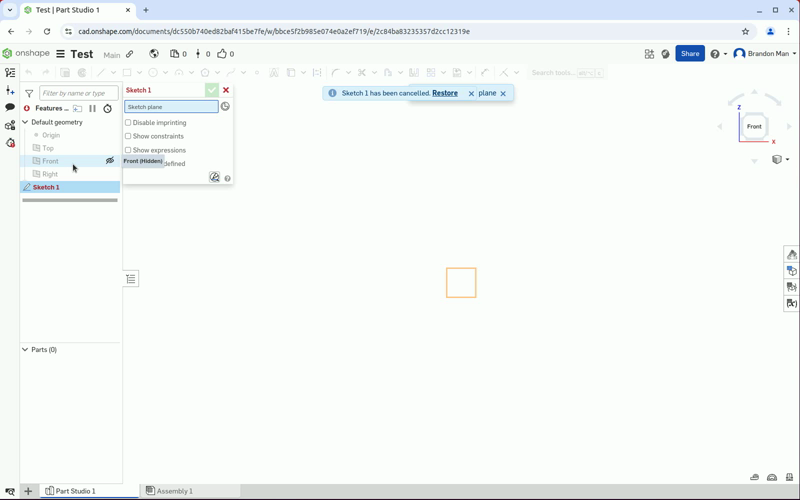
click(73, 163)
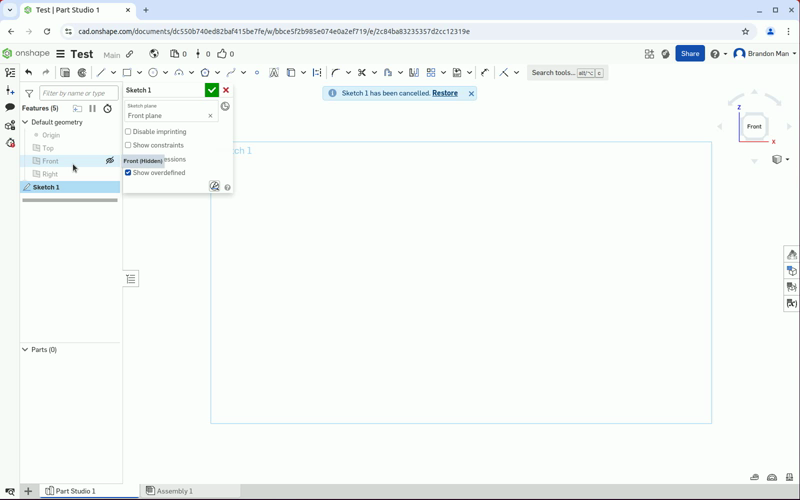
mouse_move(73, 352)
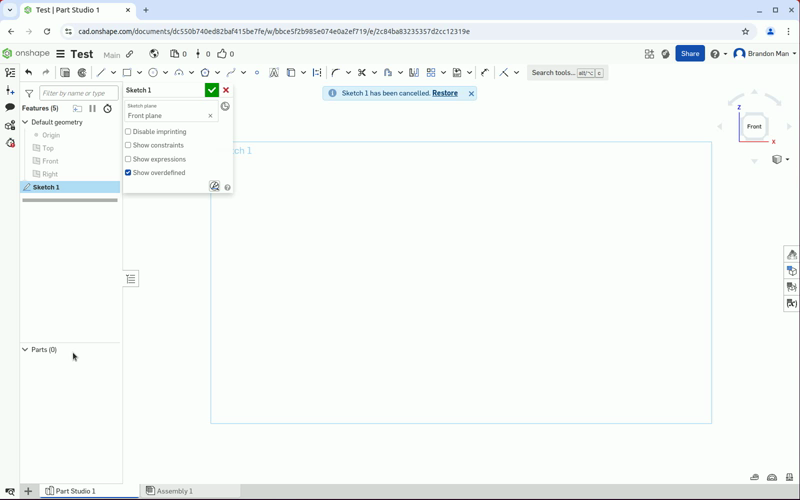
key(y)
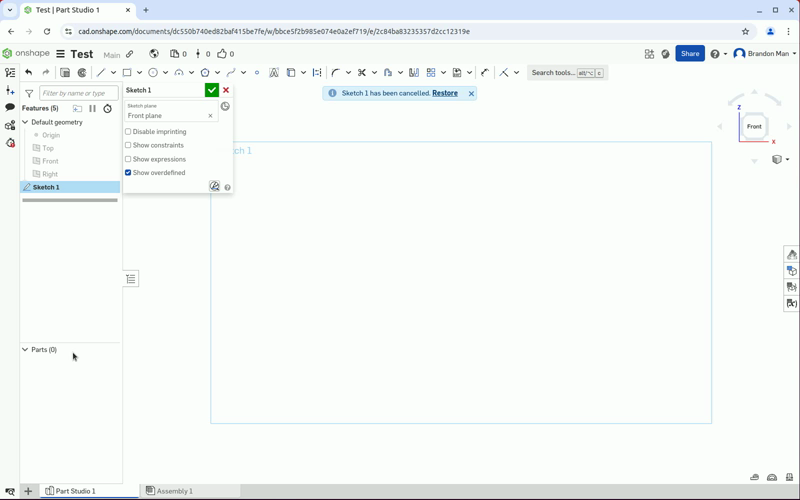
key(l)
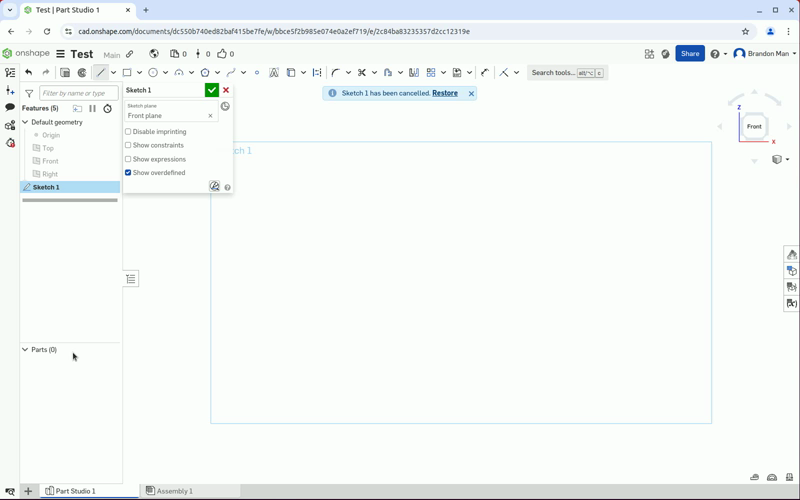
key_down(shift)
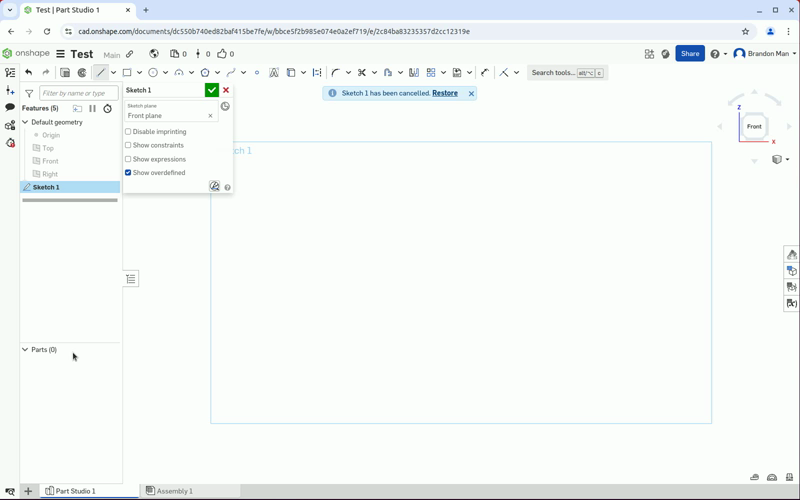
mouse_move(382, 316)
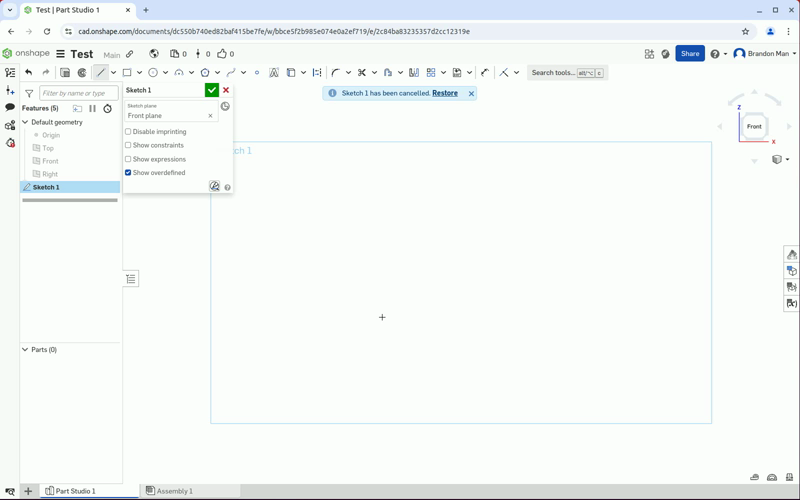
click(382, 316)
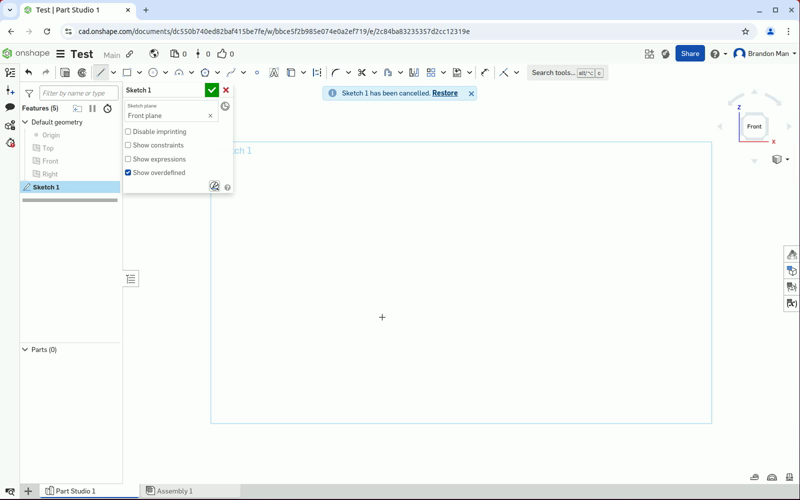
key_up(shift)
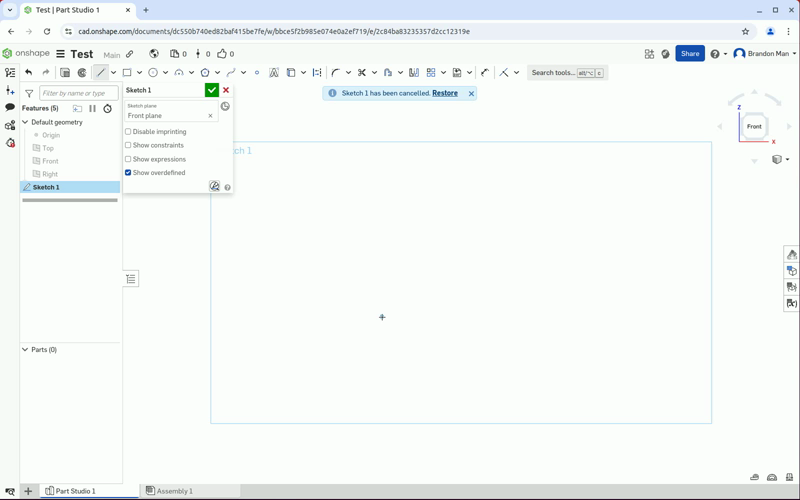
key_down(shift)
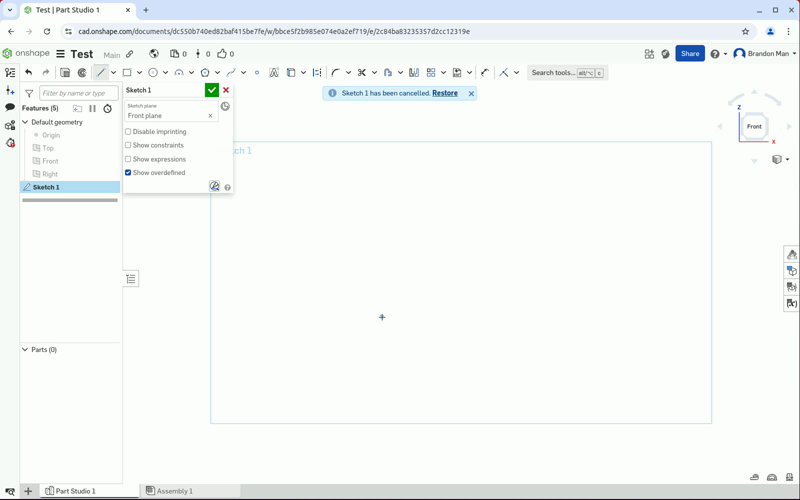
mouse_move(572, 317)
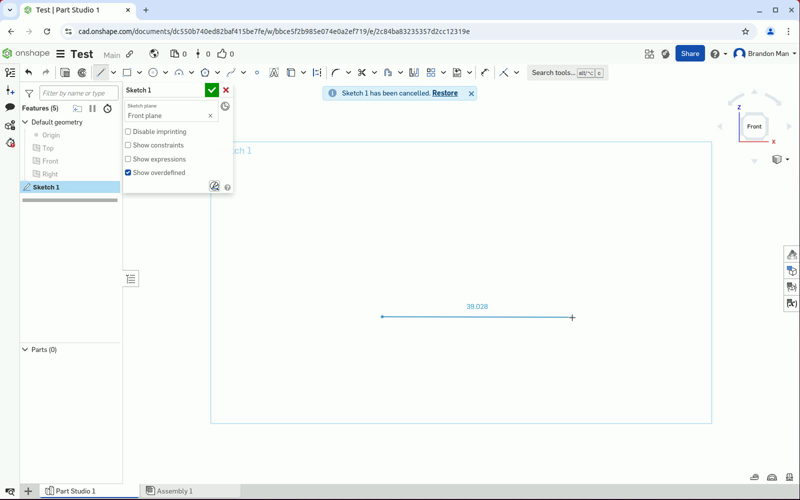
click(572, 317)
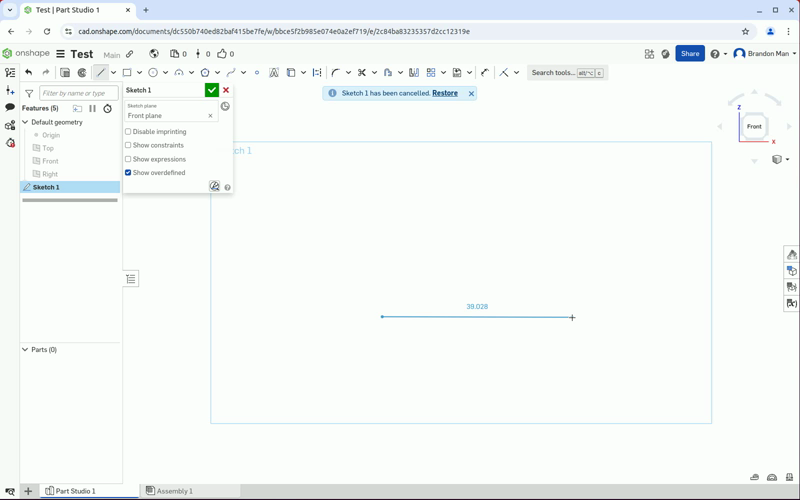
key_up(shift)
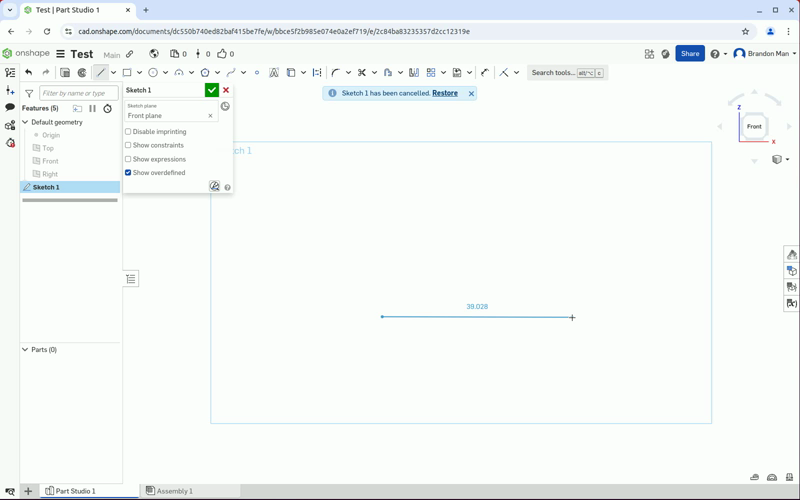
key_down(shift)
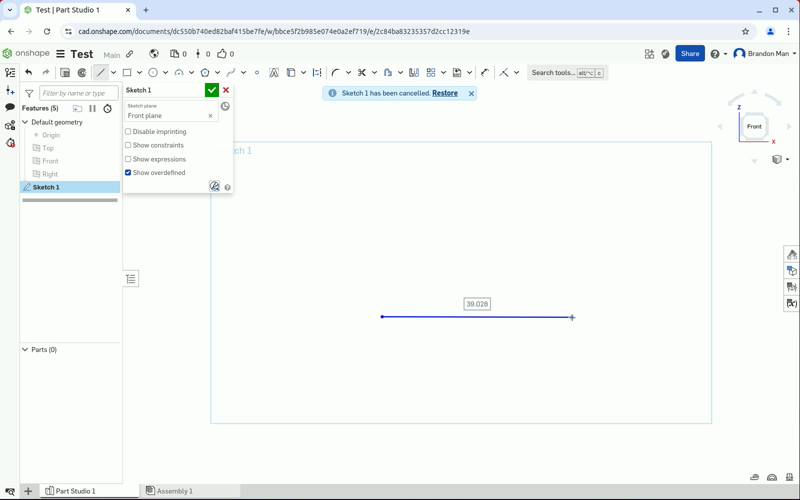
mouse_move(572, 232)
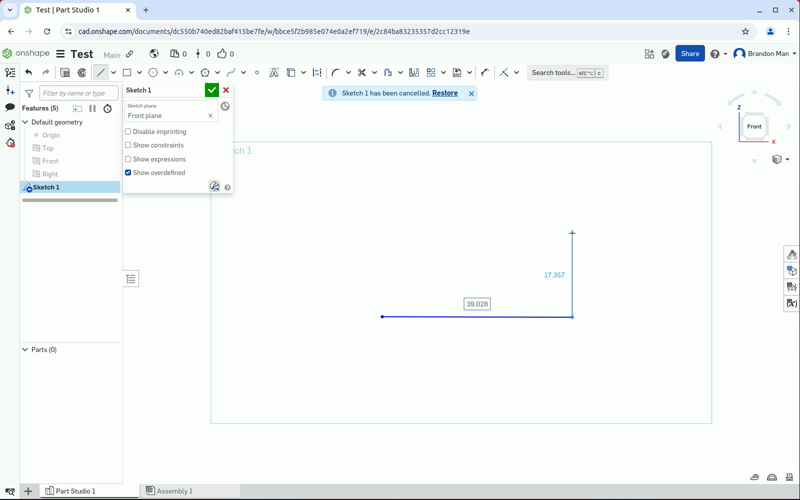
click(572, 232)
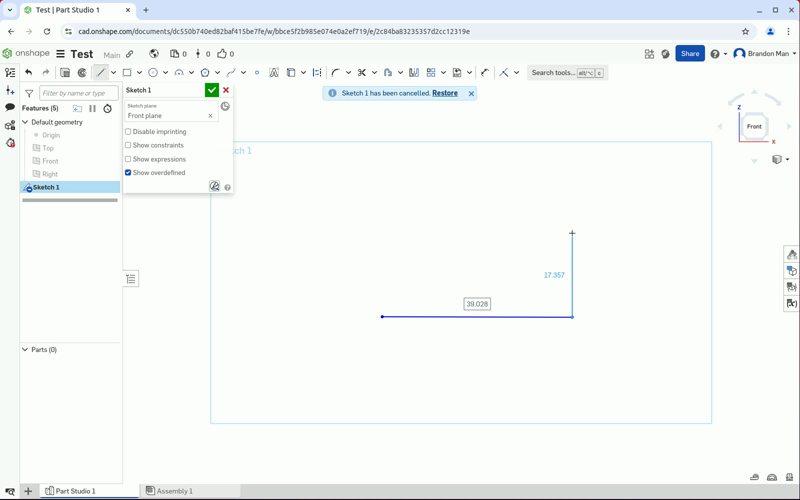
key_up(shift)
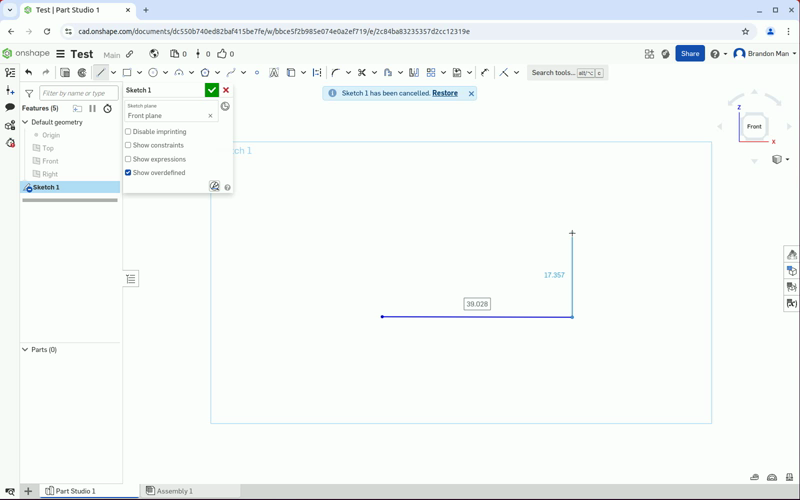
key_down(shift)
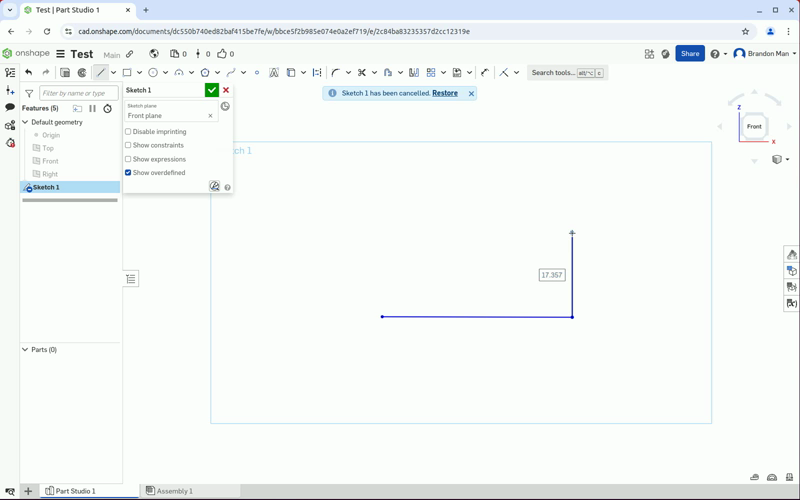
mouse_move(589, 232)
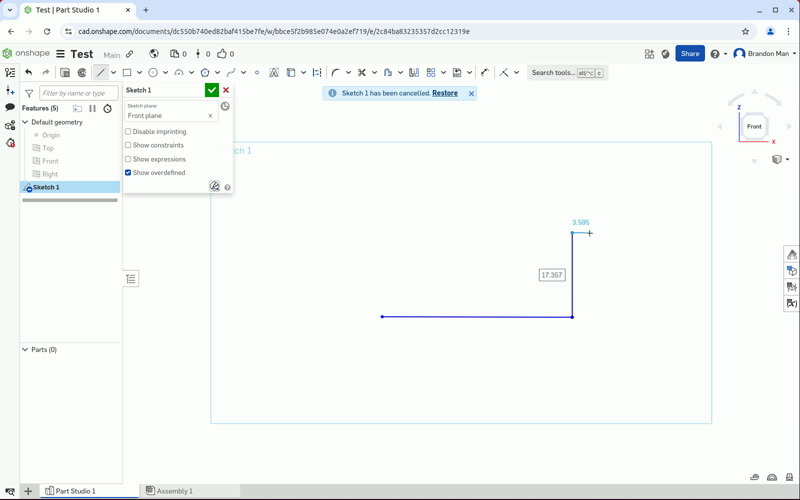
mouse_move(518, 232)
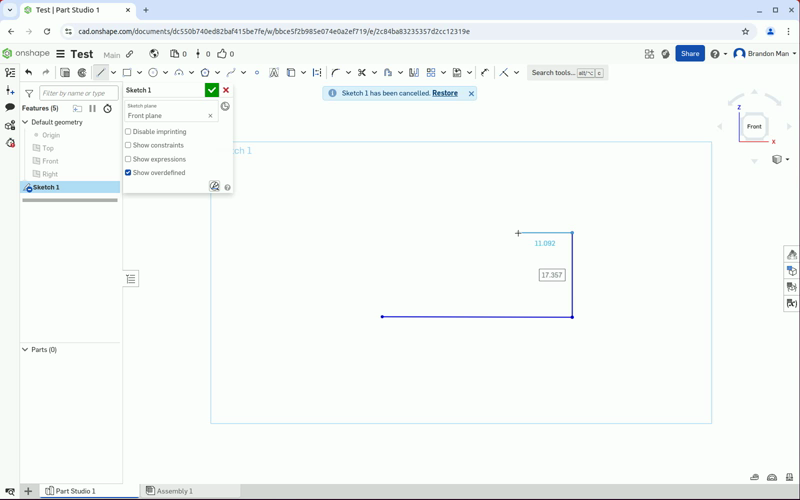
click(518, 232)
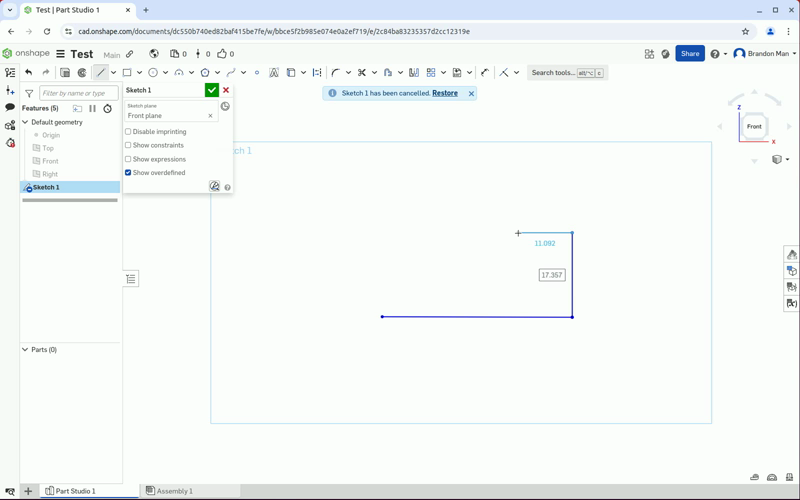
key_up(shift)
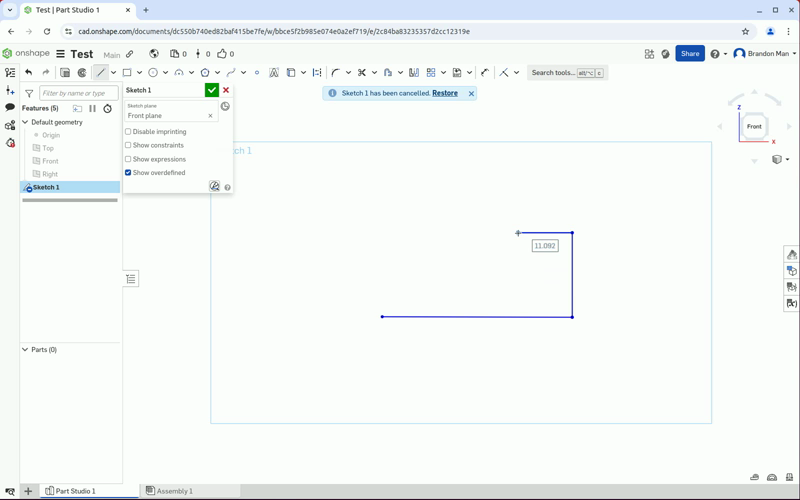
key(esc)
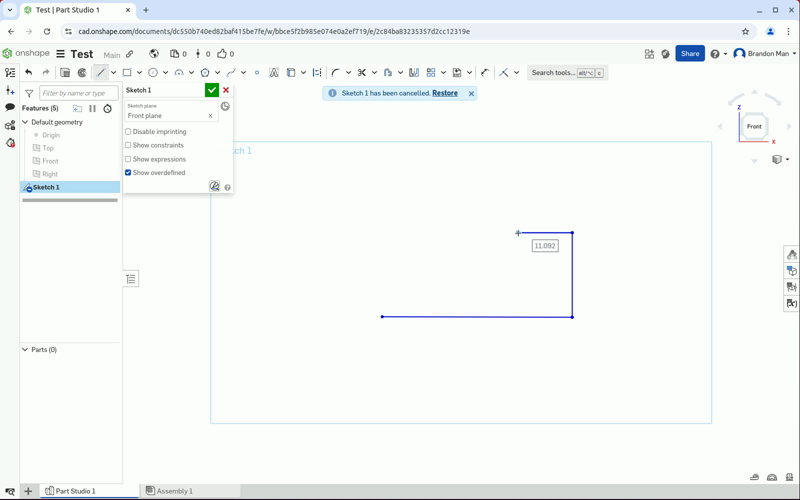
key(a)
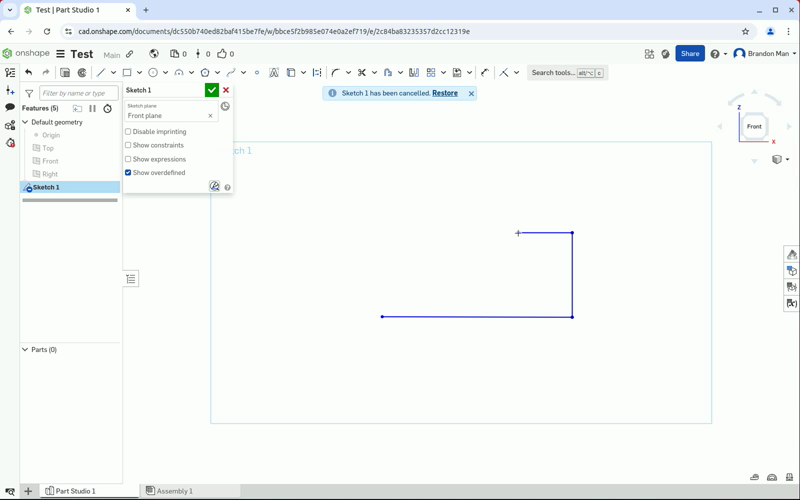
mouse_move(518, 232)
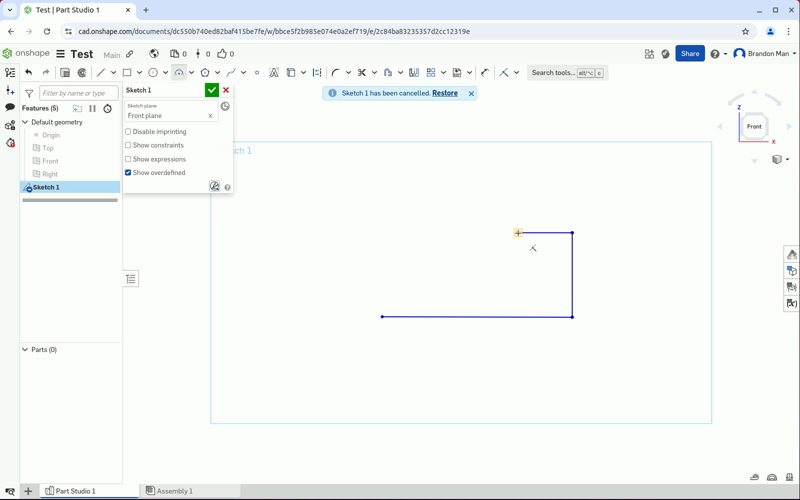
click(518, 232)
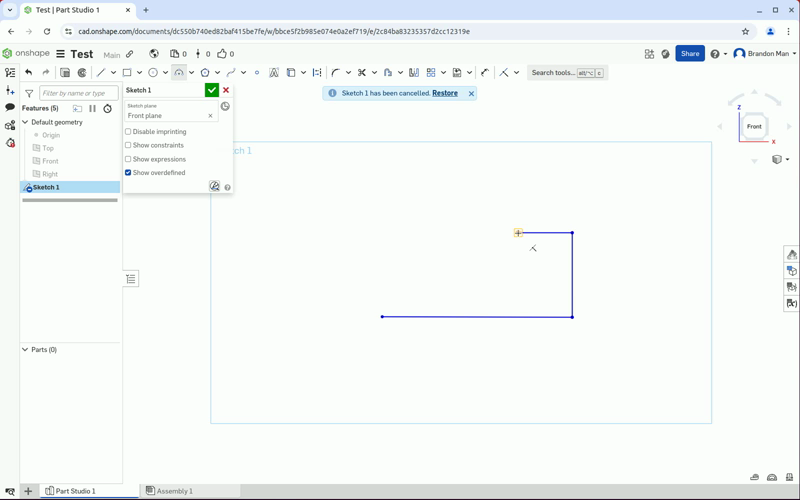
key_down(shift)
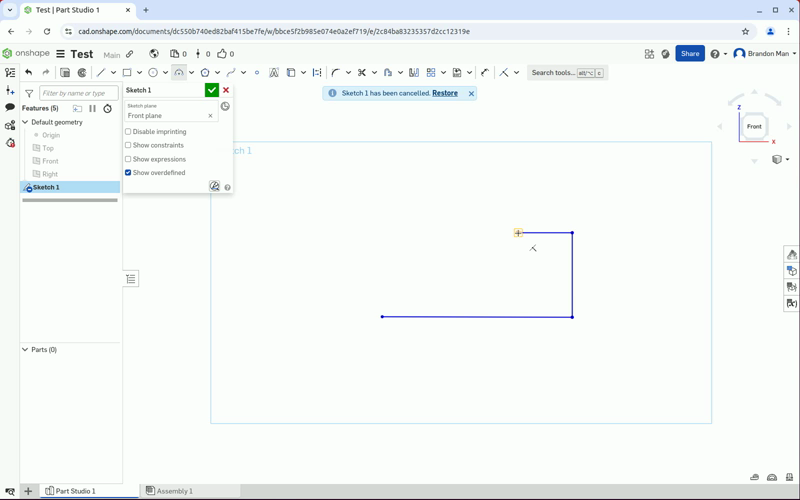
mouse_move(434, 232)
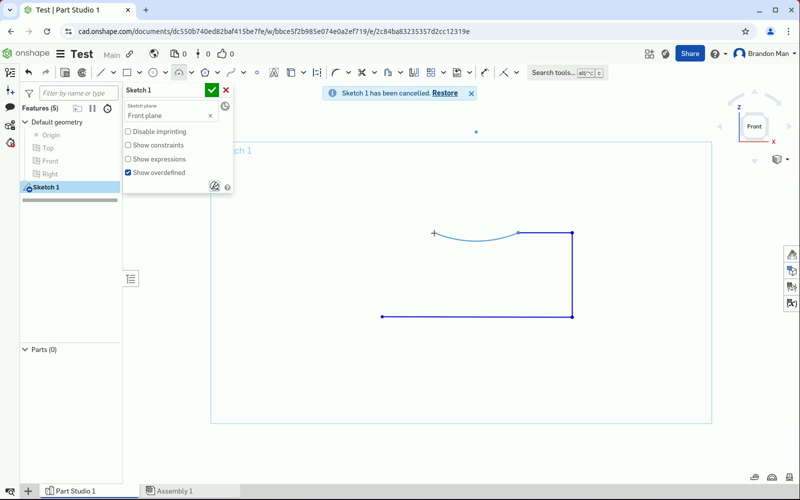
click(434, 232)
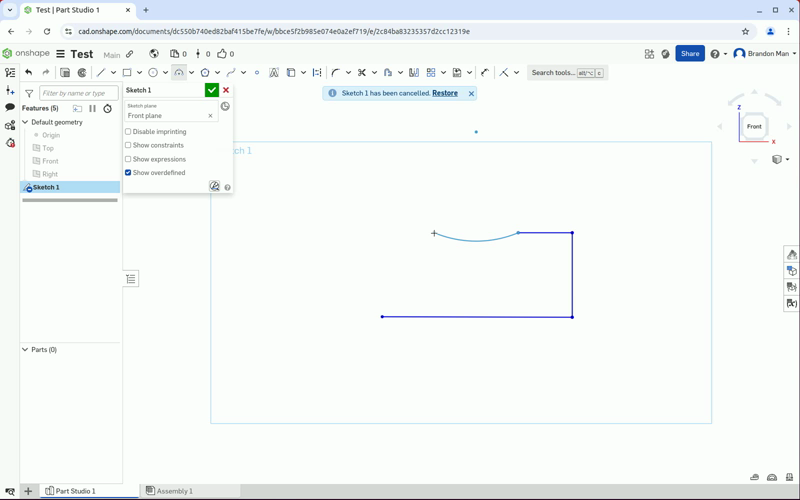
mouse_move(476, 281)
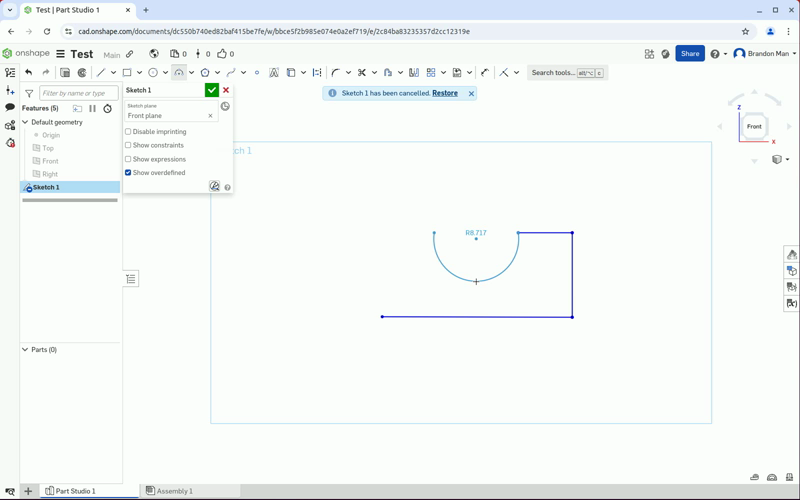
click(476, 281)
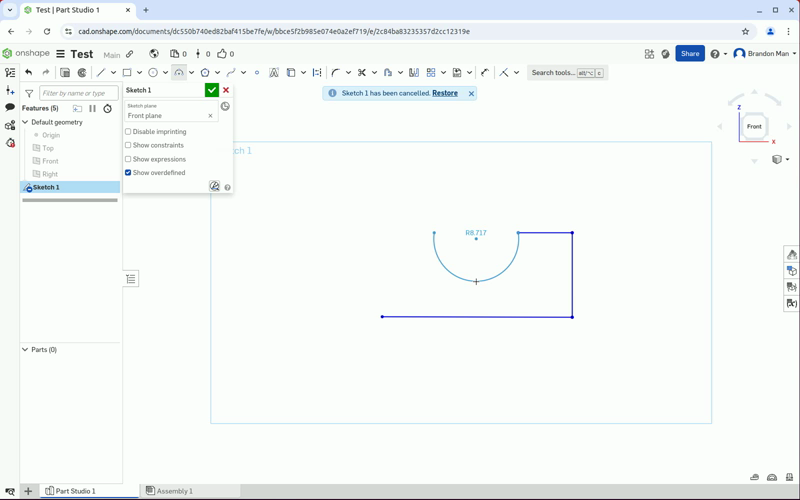
key_up(shift)
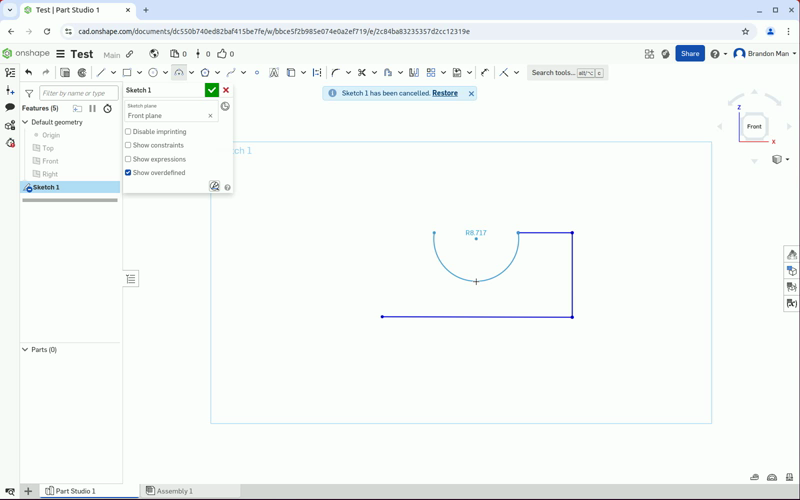
key(esc)
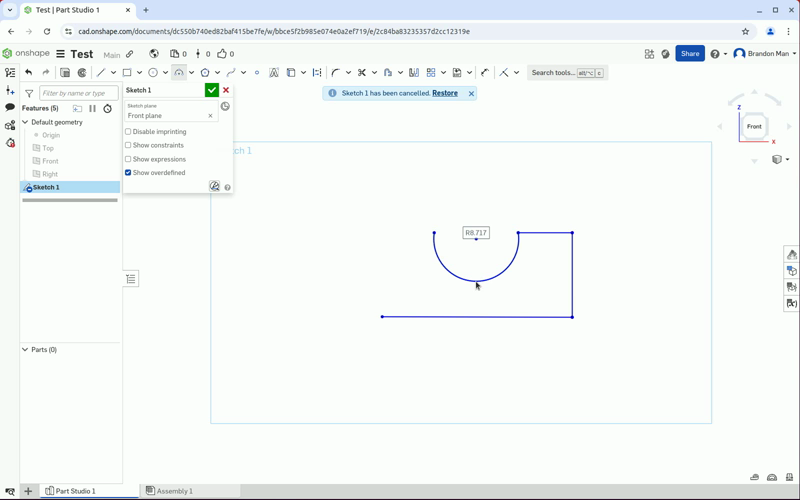
key(l)
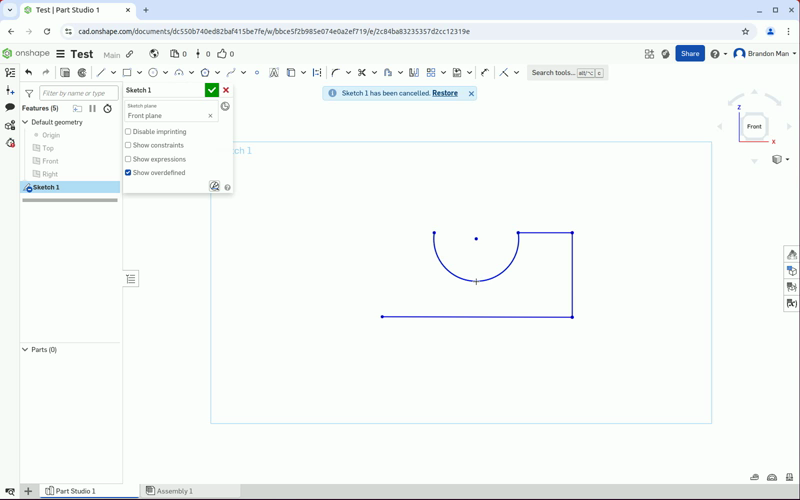
mouse_move(434, 232)
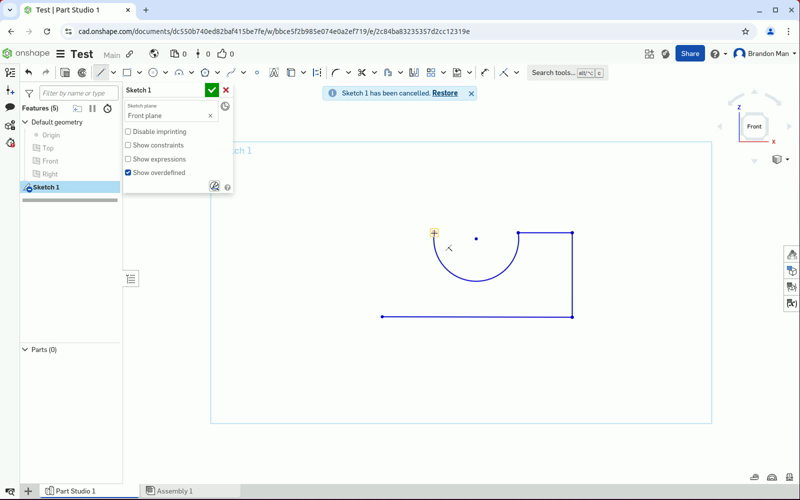
click(434, 232)
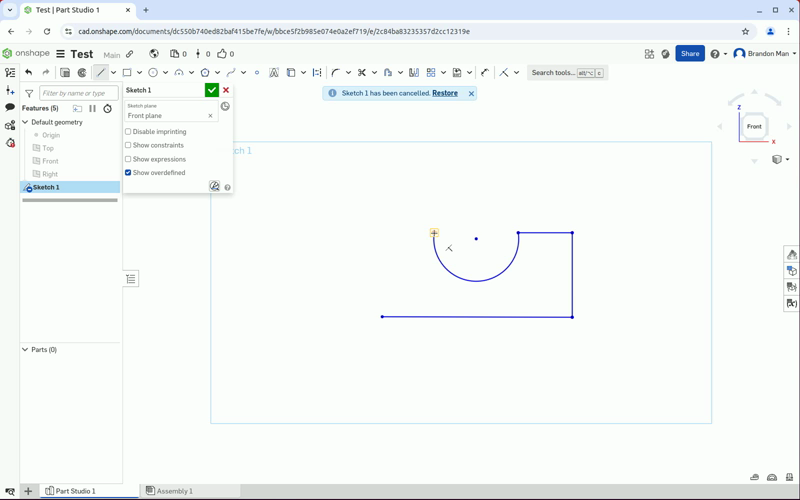
key_down(shift)
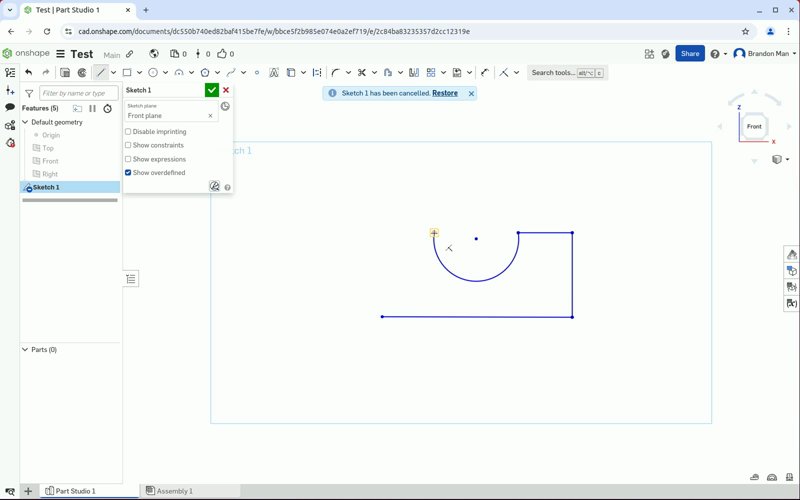
mouse_move(464, 232)
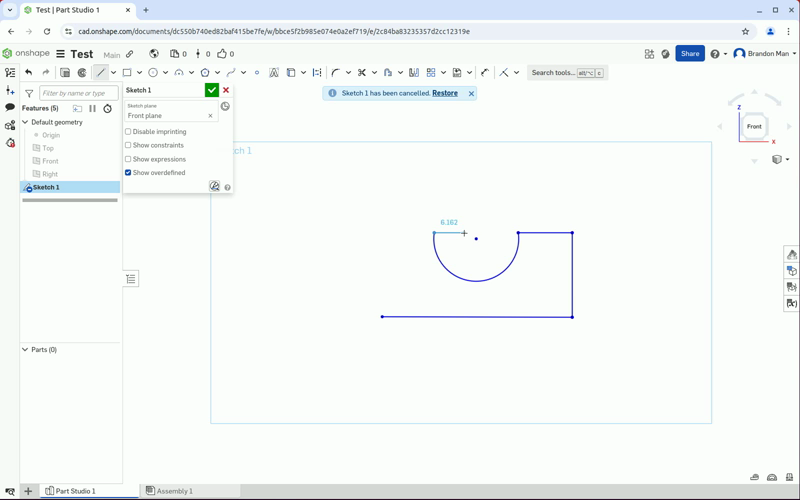
mouse_move(382, 232)
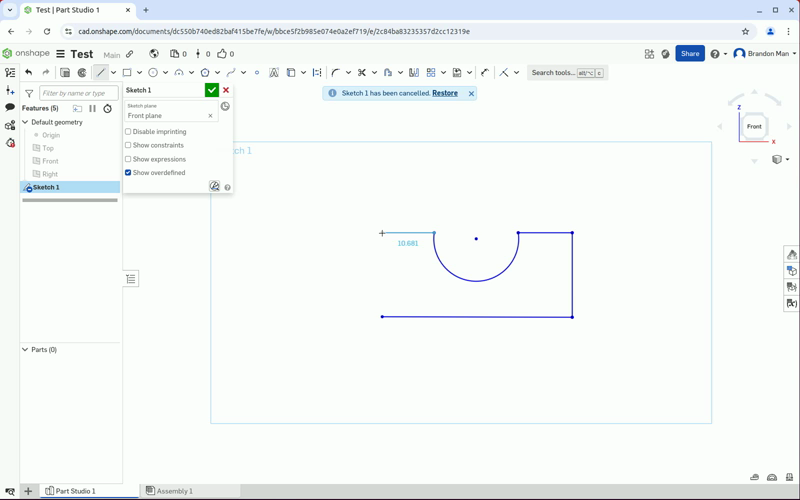
click(382, 232)
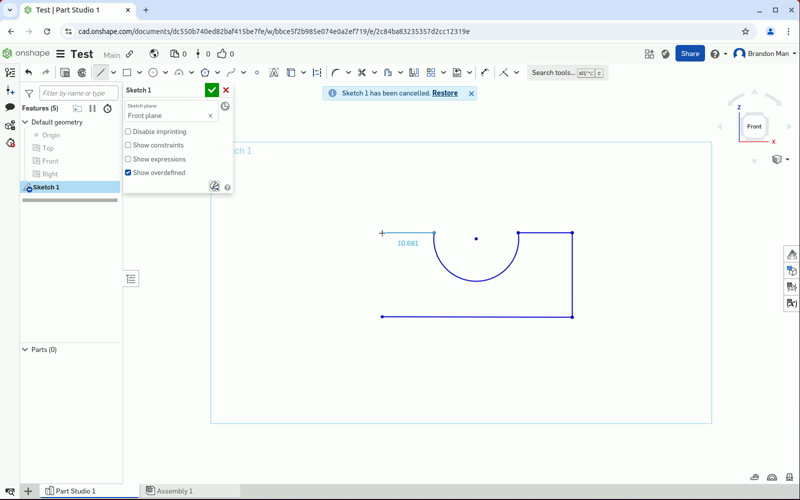
key_up(shift)
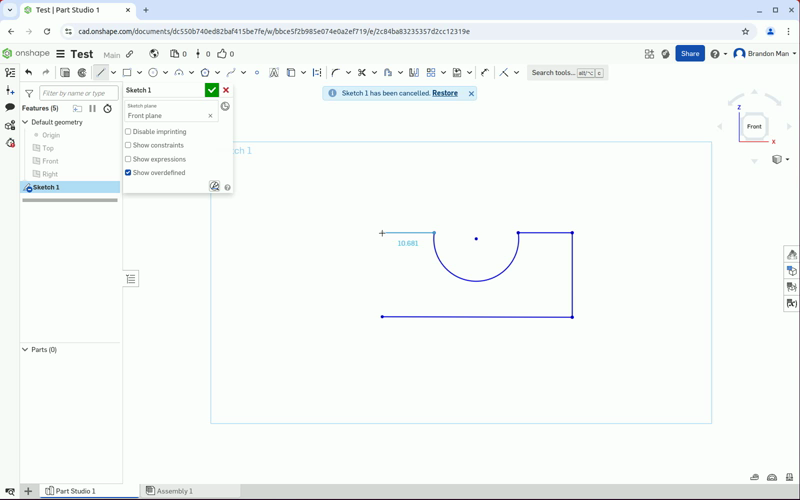
key_down(shift)
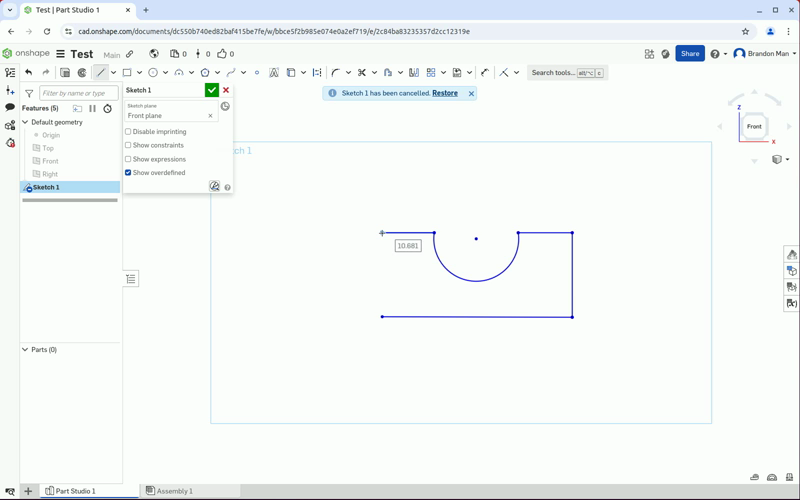
mouse_move(382, 316)
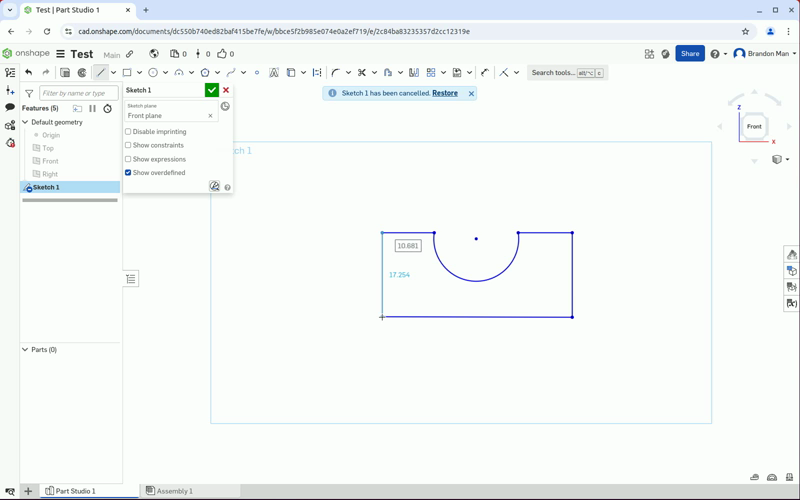
key_up(shift)
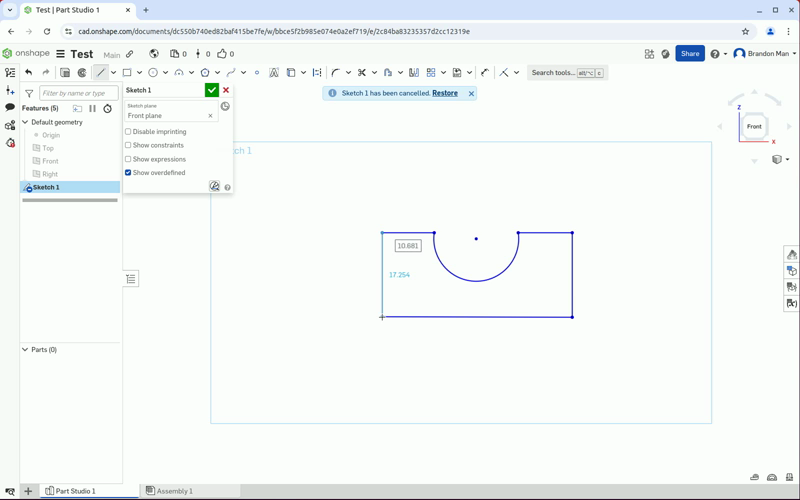
click(382, 316)
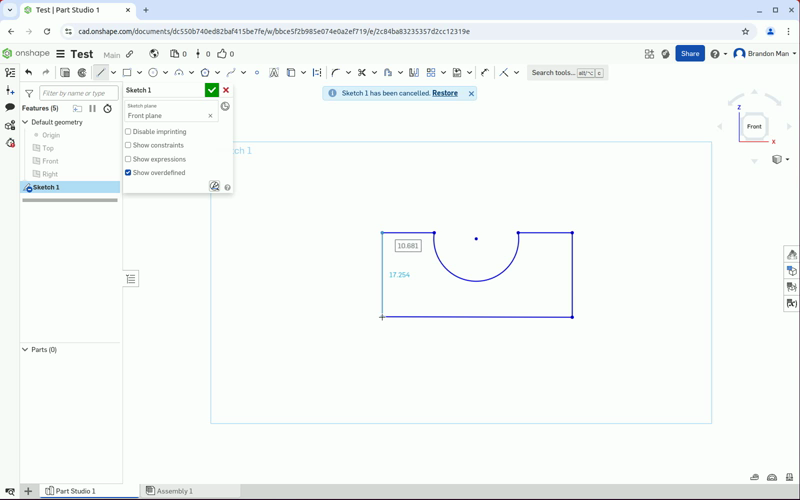
key(esc)
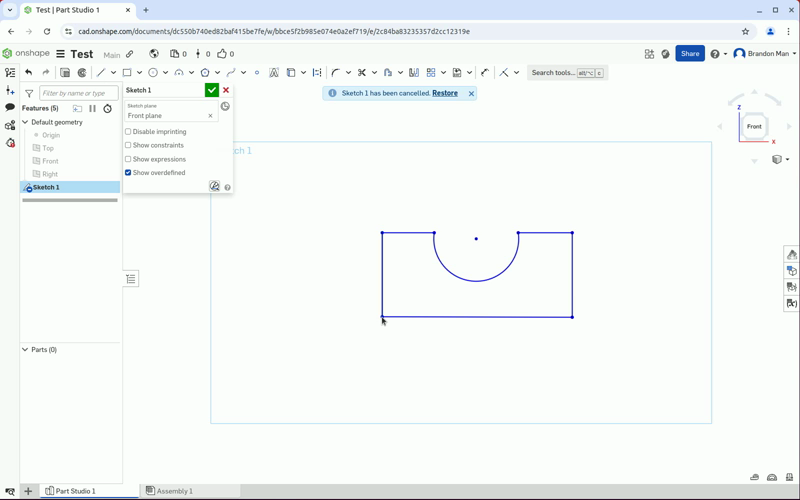
mouse_move(557, 242)
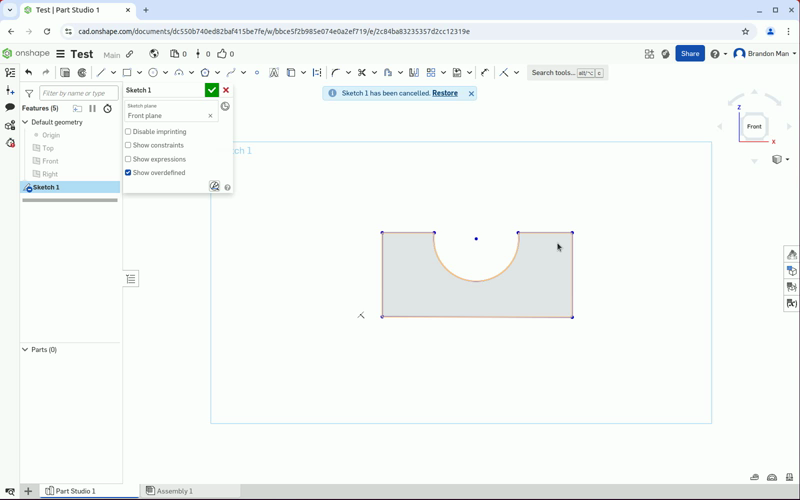
click(557, 242)
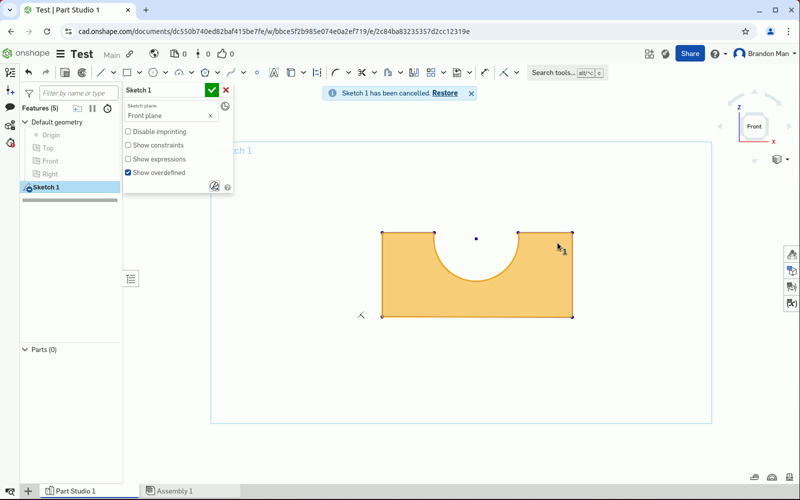
mouse_move(73, 352)
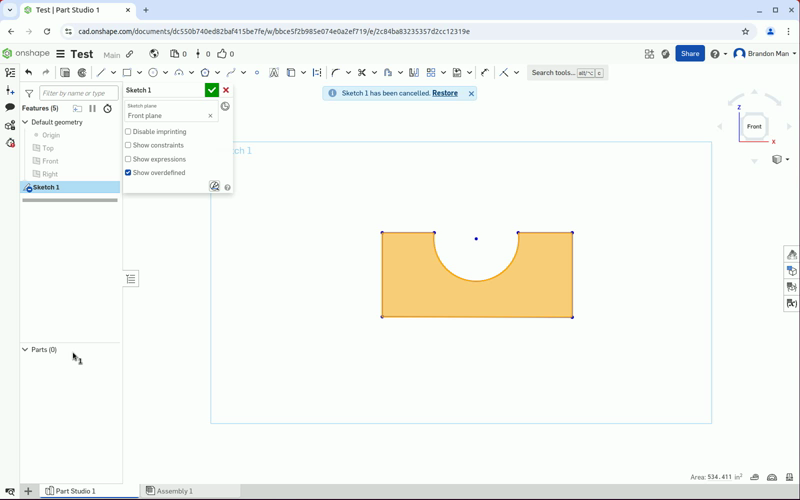
key(shift+y)
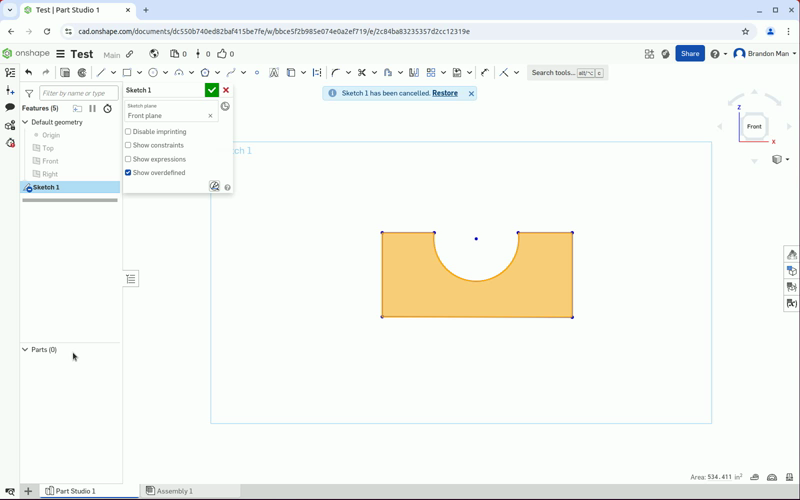
key(shift+e)
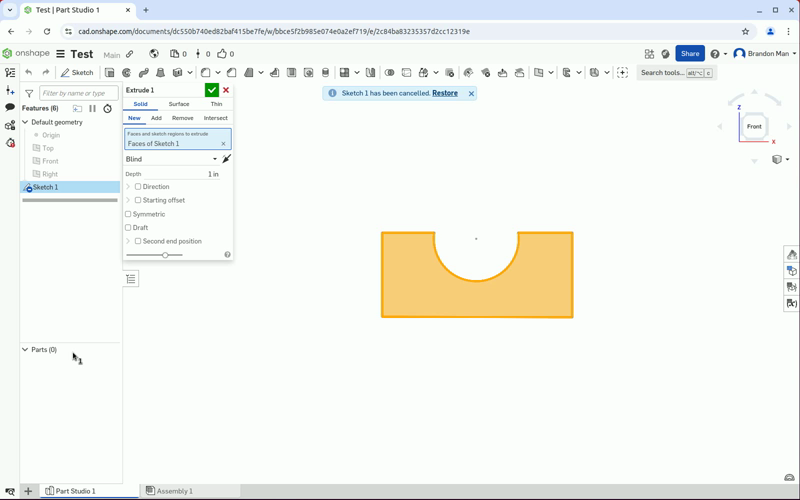
mouse_move(143, 106)
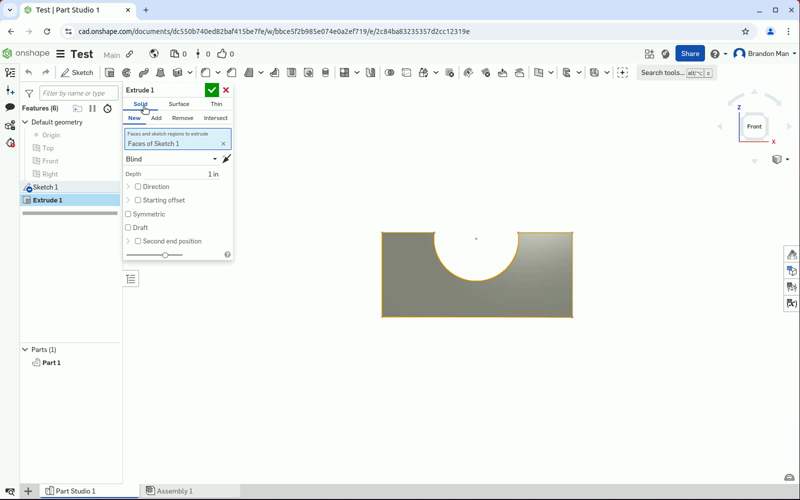
click(143, 106)
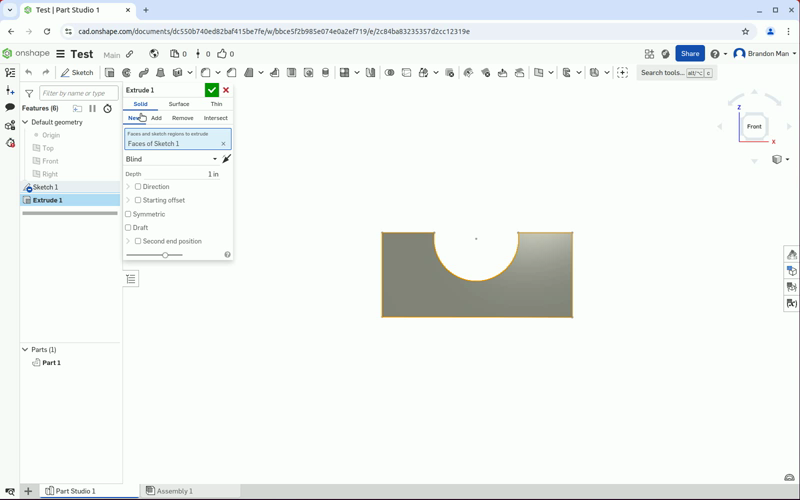
mouse_move(137, 120)
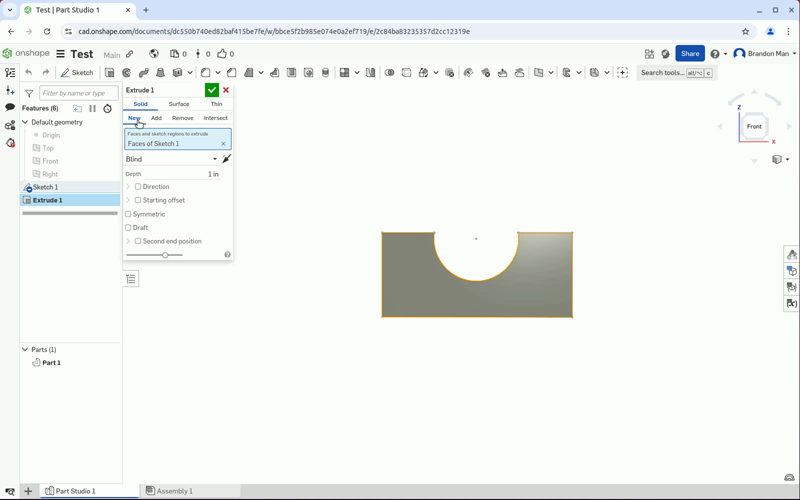
click(137, 120)
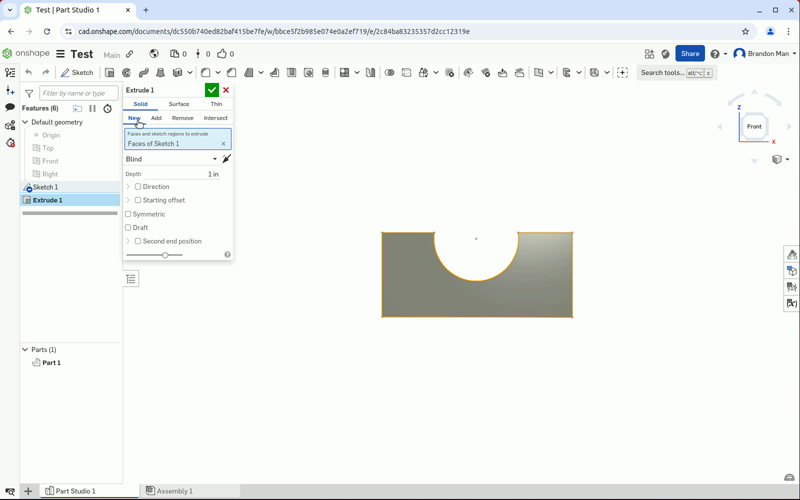
key(tab, 4)
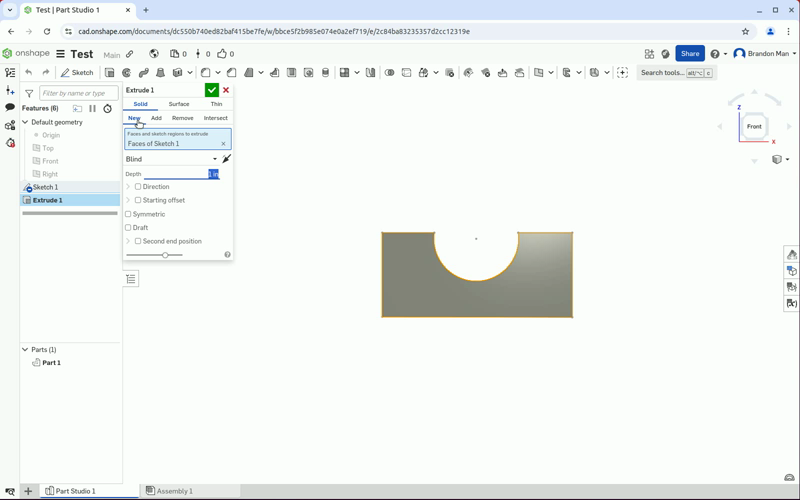
text(16.128)
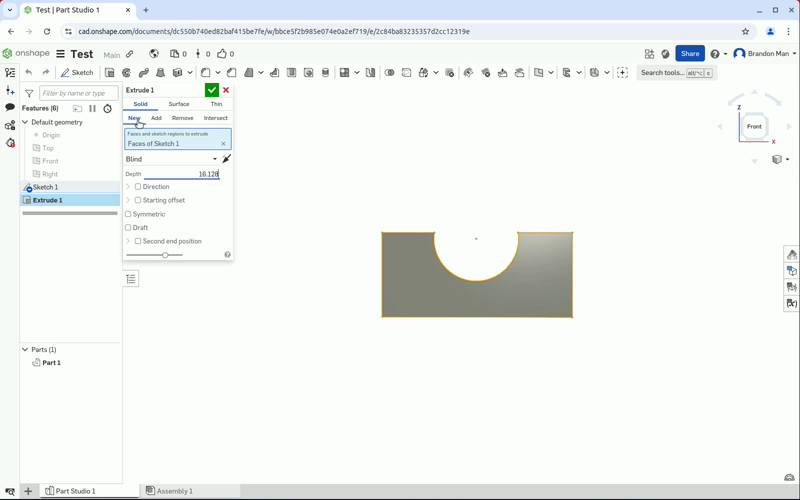
key(enter)
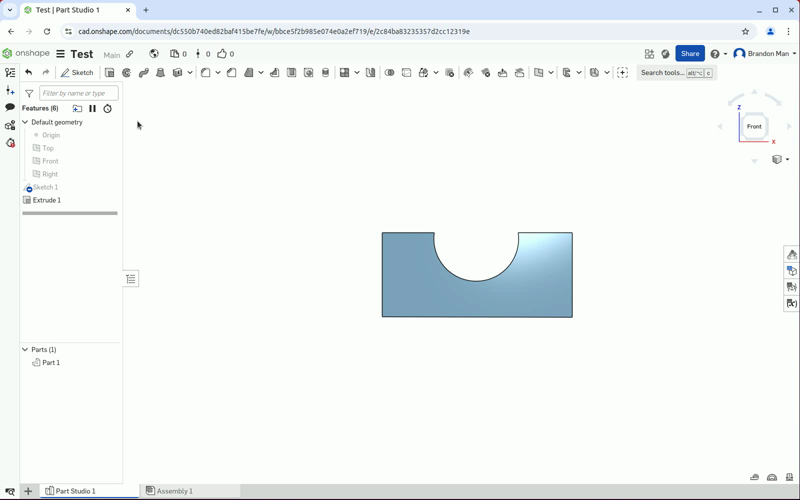
key(shift+h)
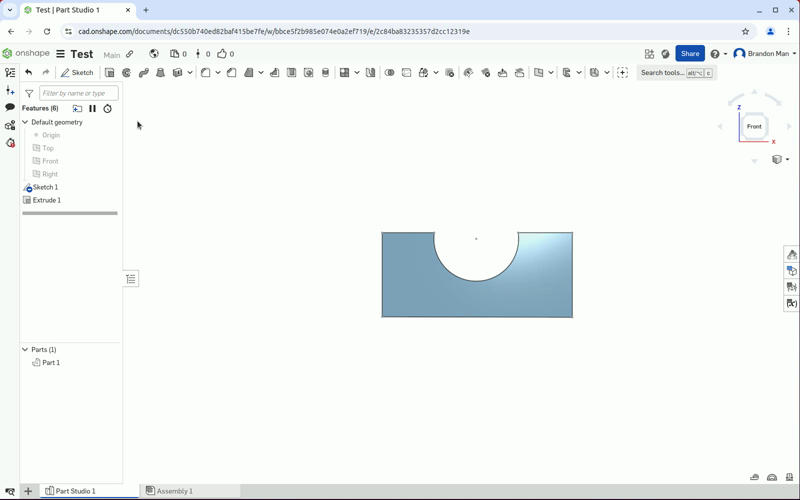
key(shift+h)
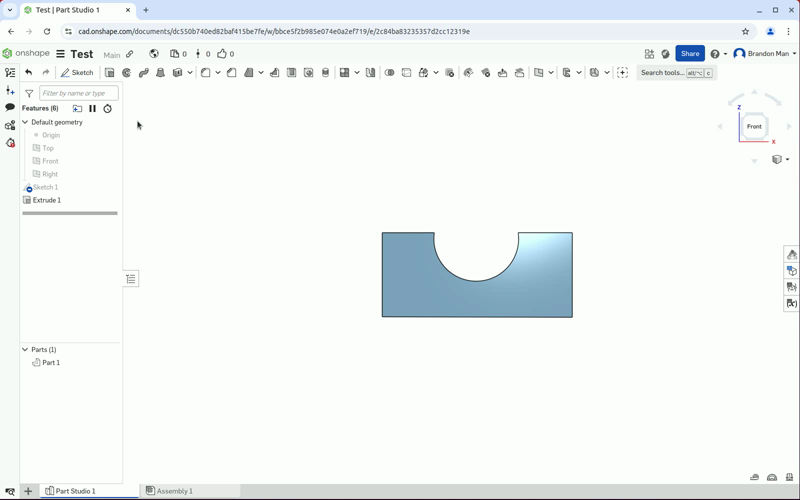
mouse_move(73, 189)
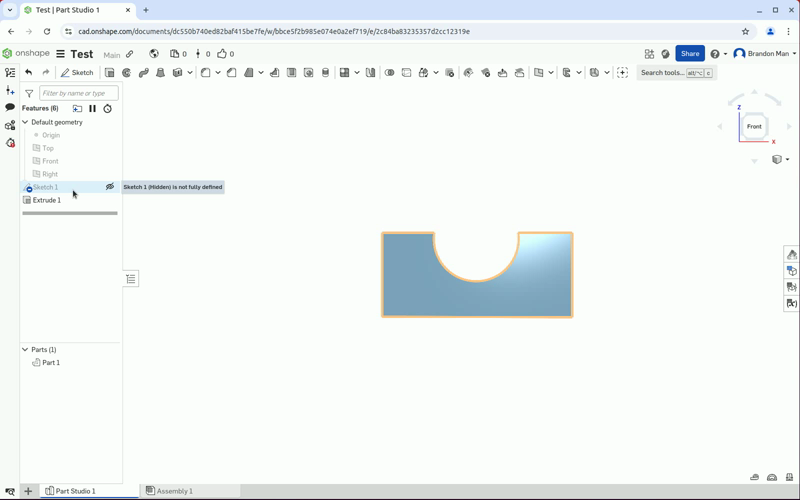
click(73, 189)
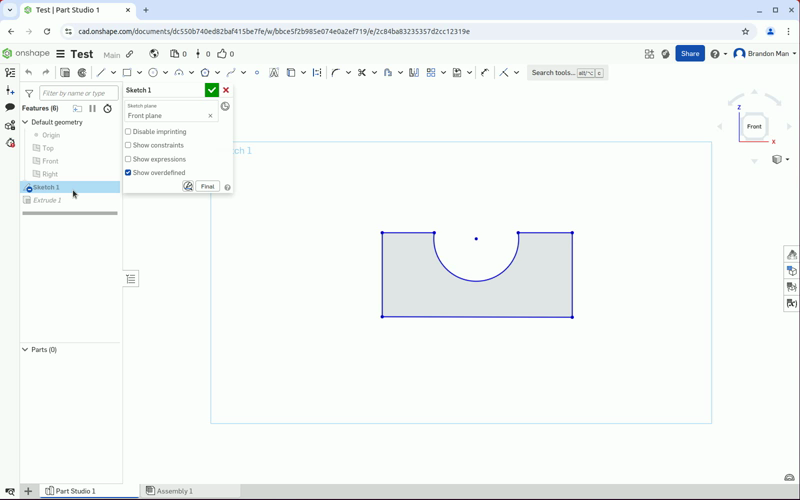
mouse_move(229, 92)
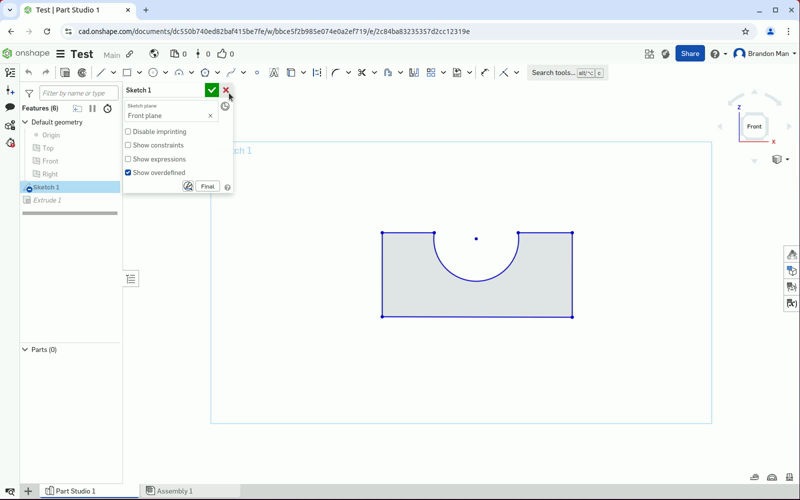
click(229, 92)
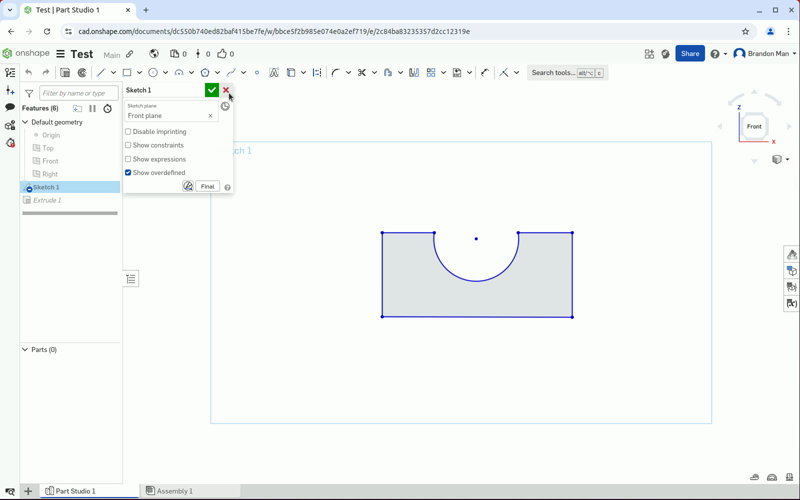
key(shift+s)
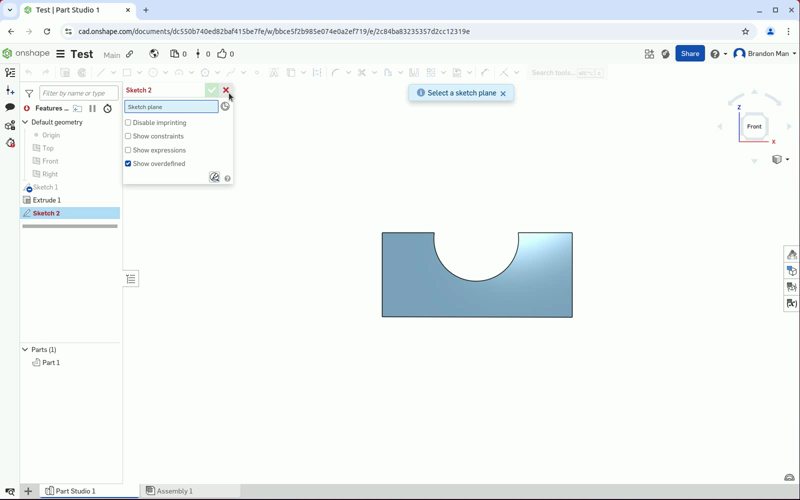
mouse_move(73, 163)
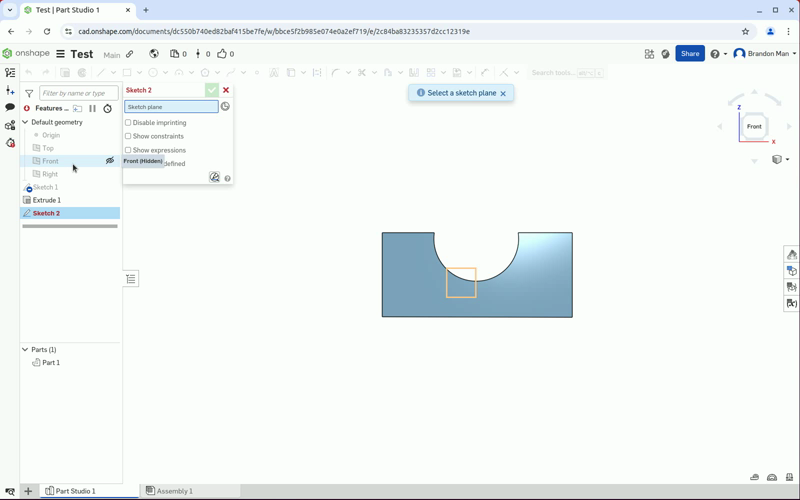
click(73, 163)
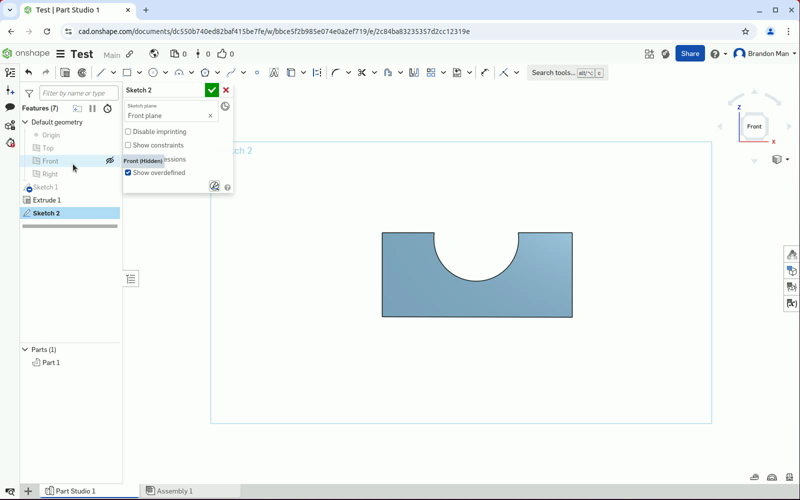
mouse_move(73, 352)
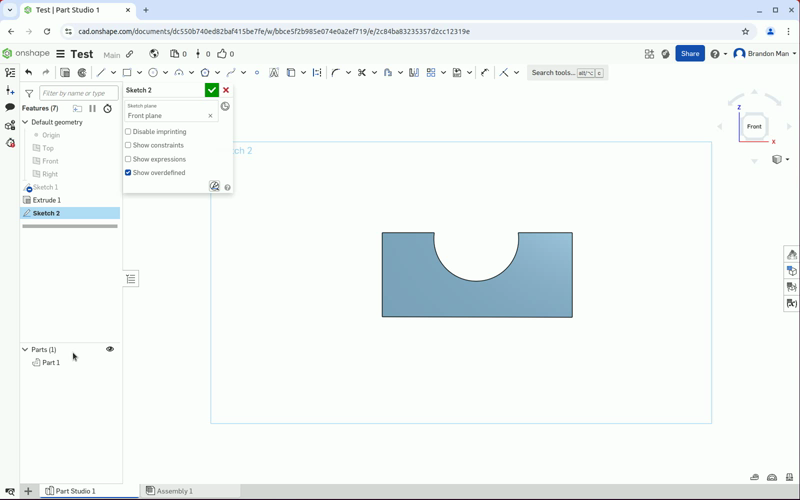
key(y)
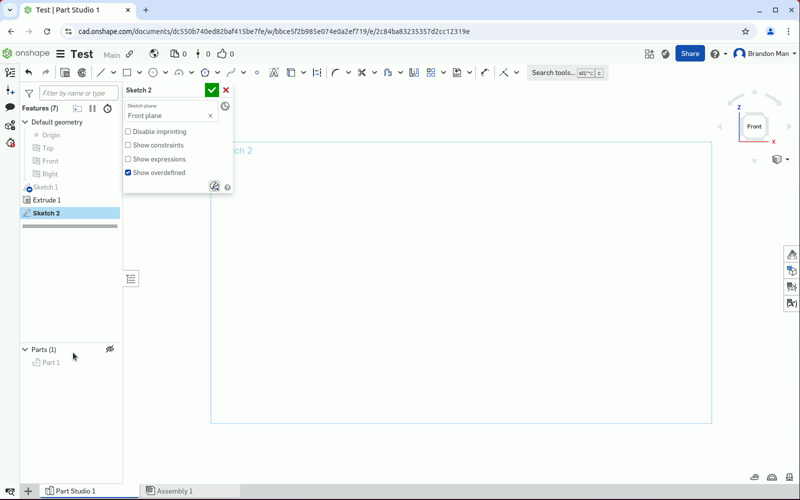
key(a)
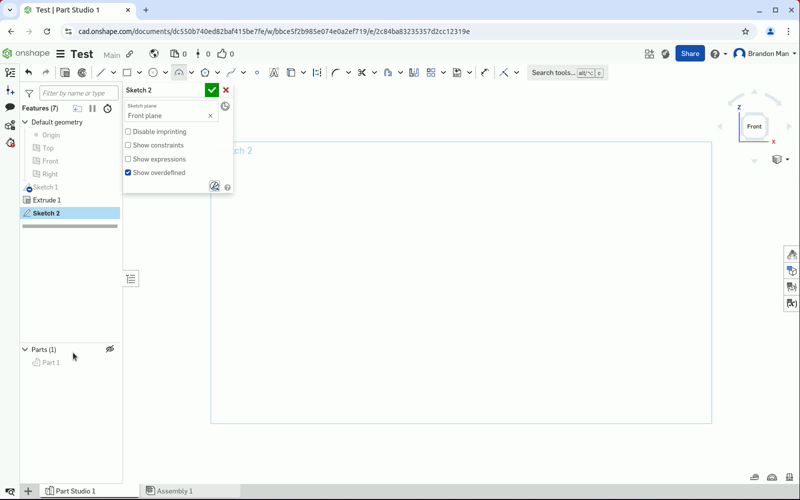
key_down(shift)
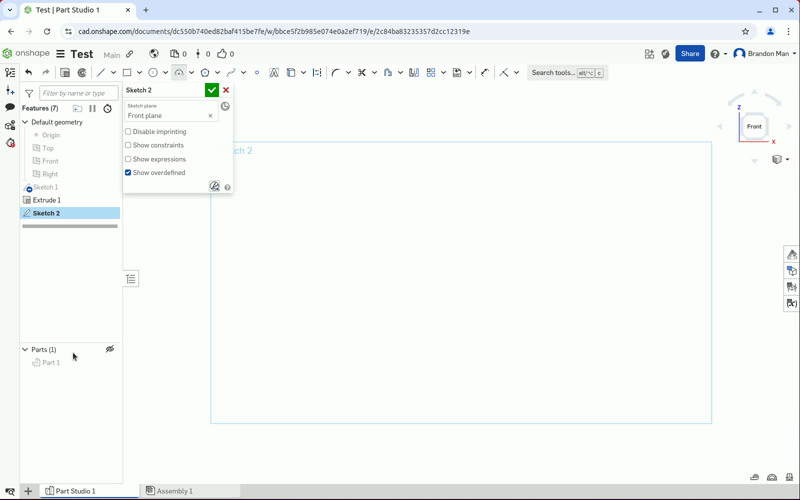
mouse_move(434, 232)
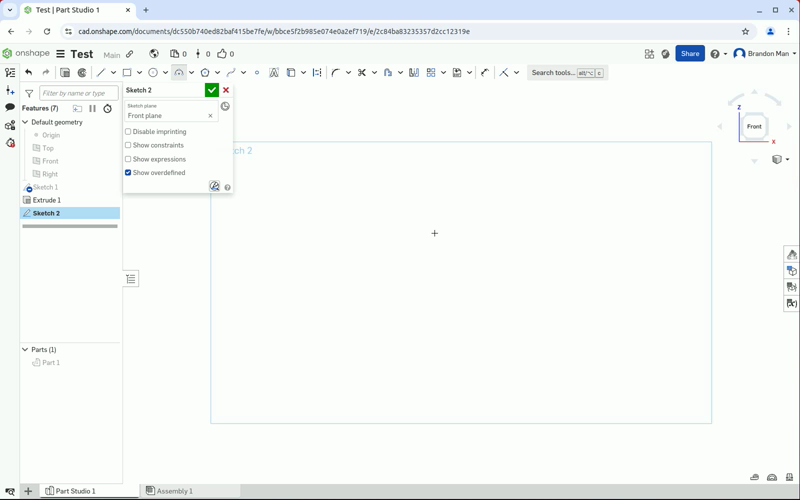
click(434, 232)
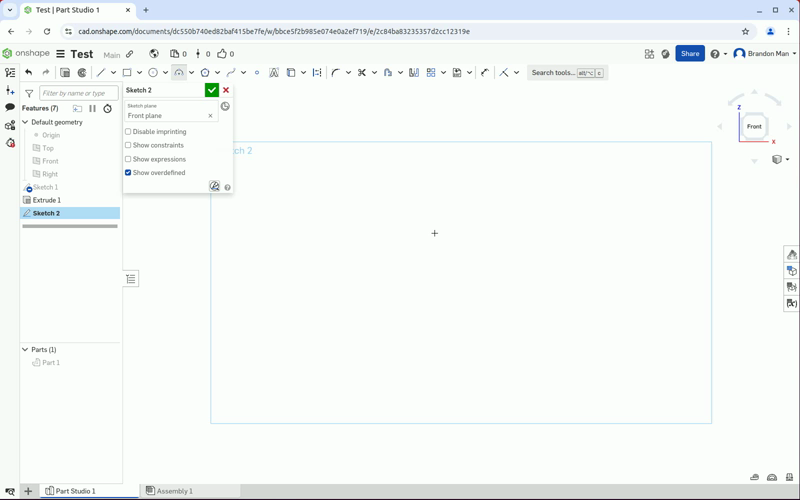
key_up(shift)
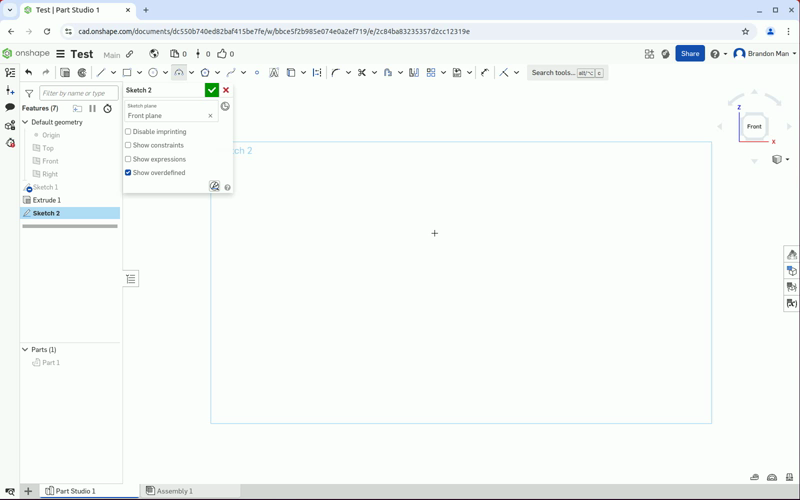
key_down(shift)
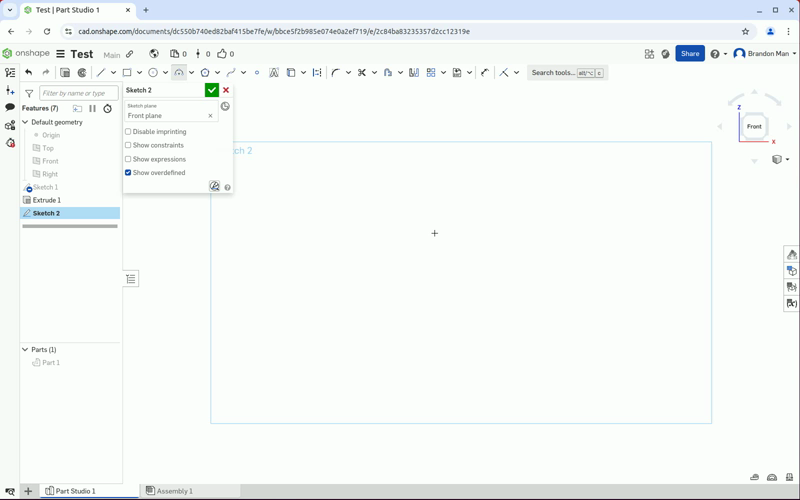
mouse_move(520, 232)
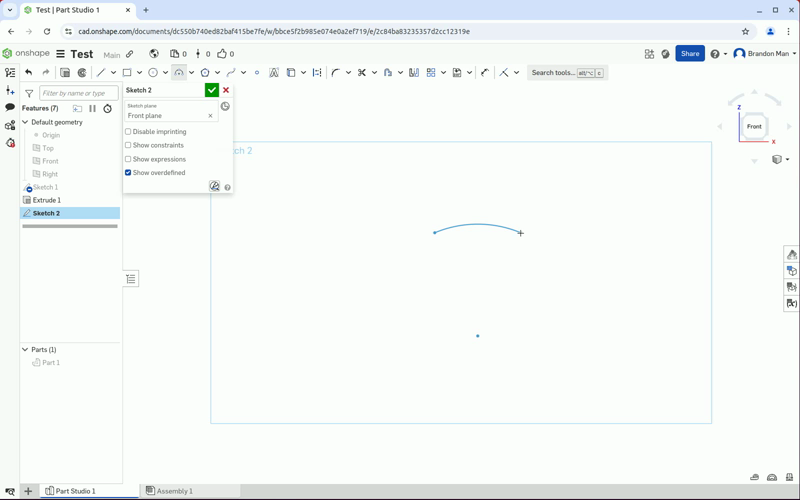
click(520, 232)
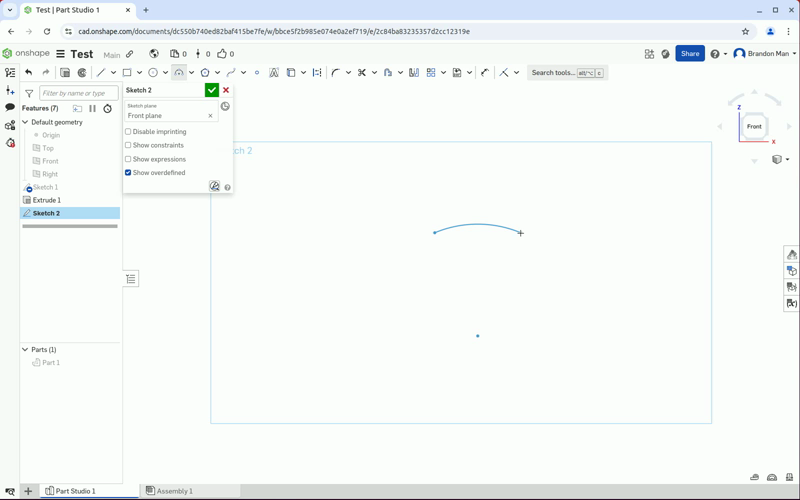
mouse_move(477, 281)
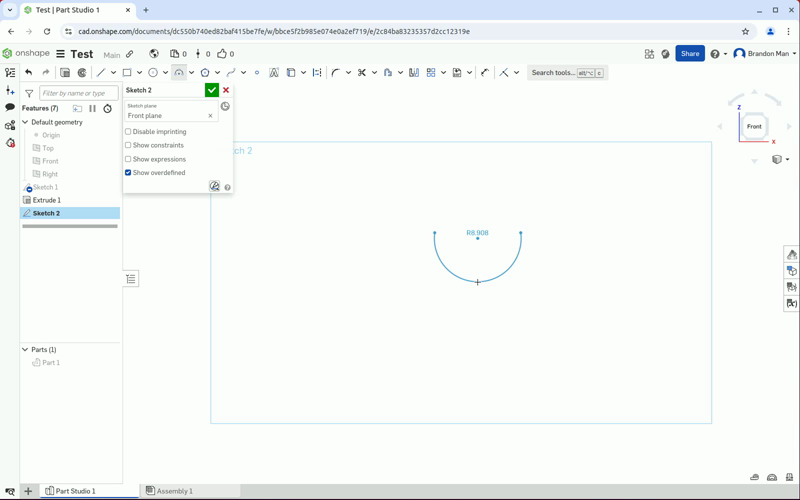
click(477, 281)
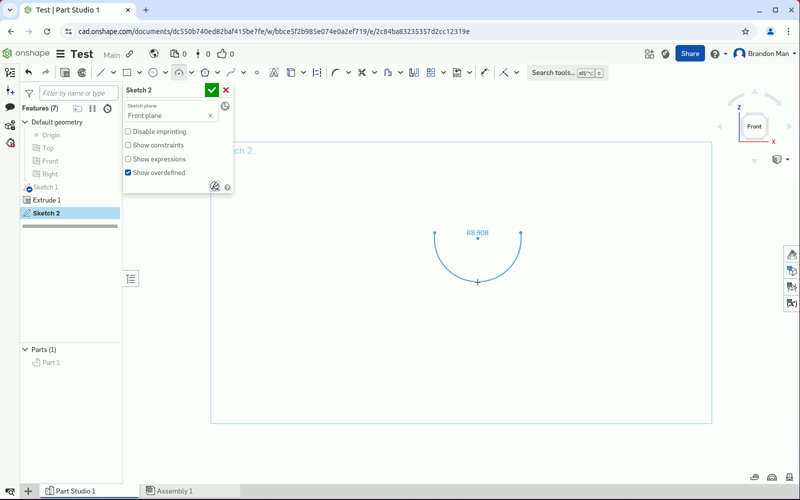
key_up(shift)
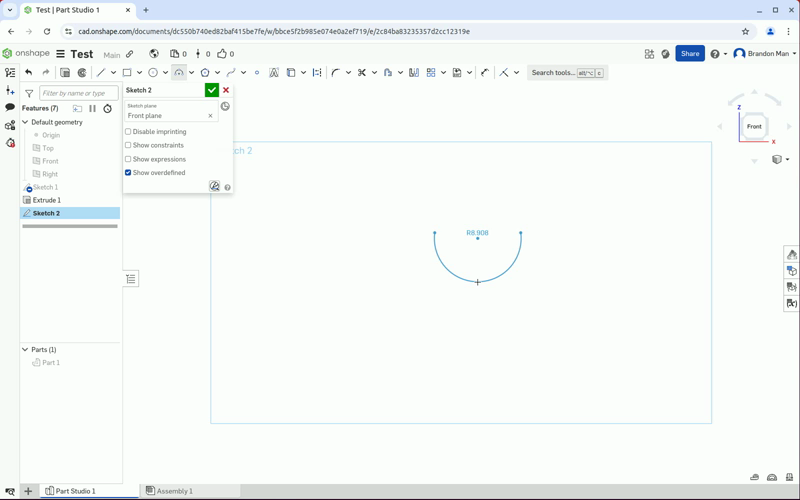
key(esc)
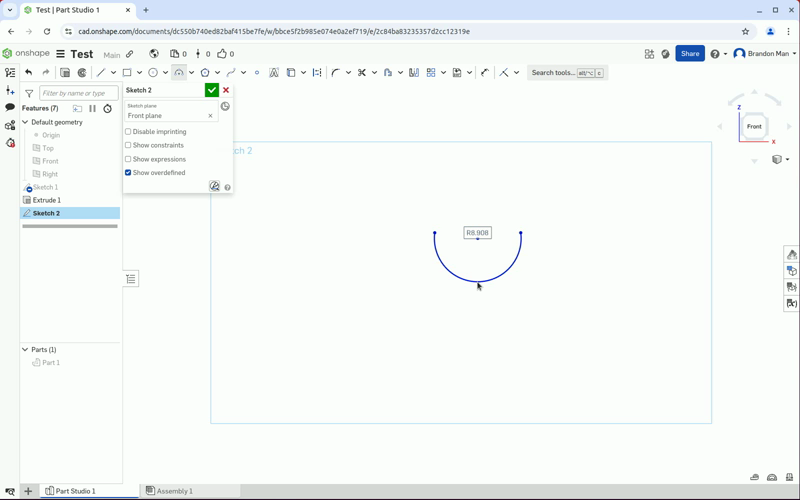
key(l)
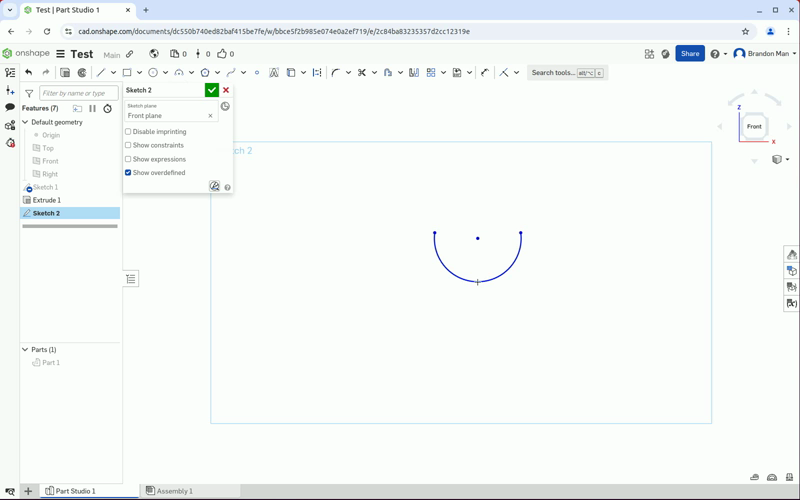
mouse_move(520, 232)
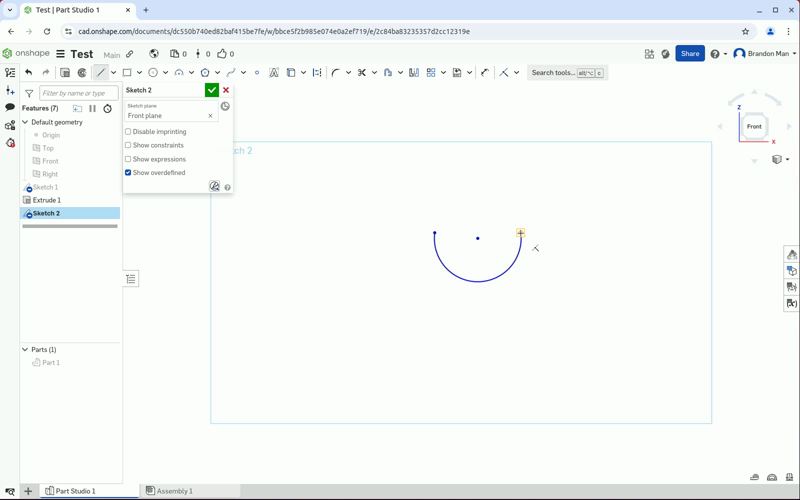
click(520, 232)
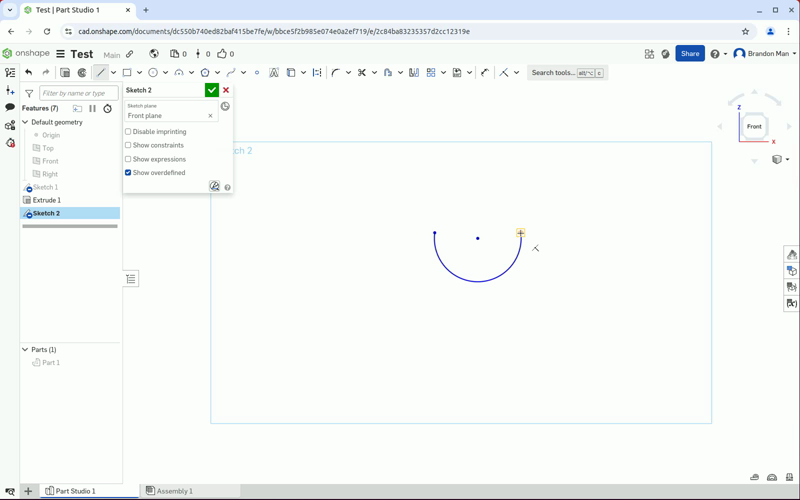
key_down(shift)
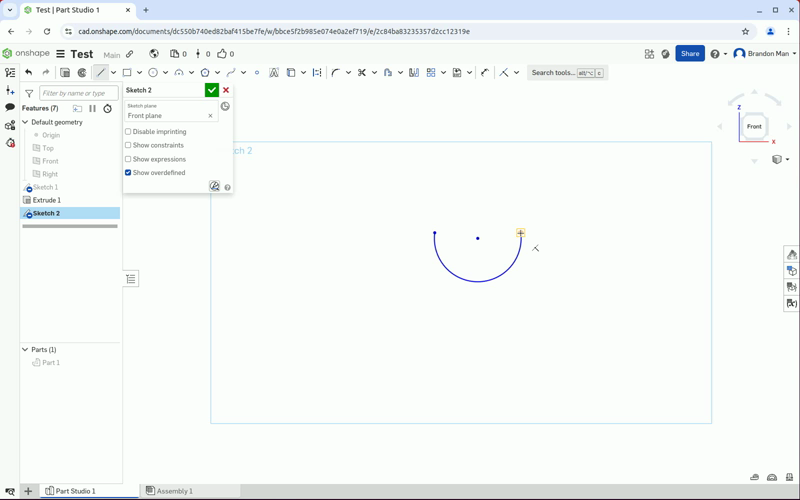
mouse_move(550, 232)
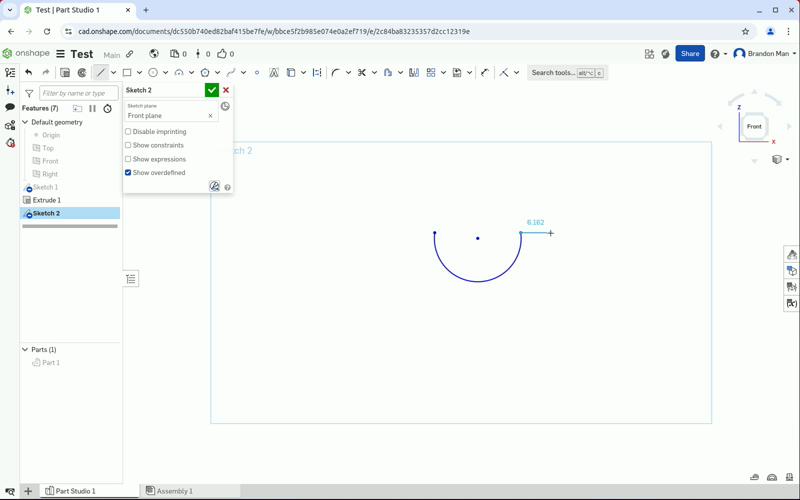
mouse_move(509, 232)
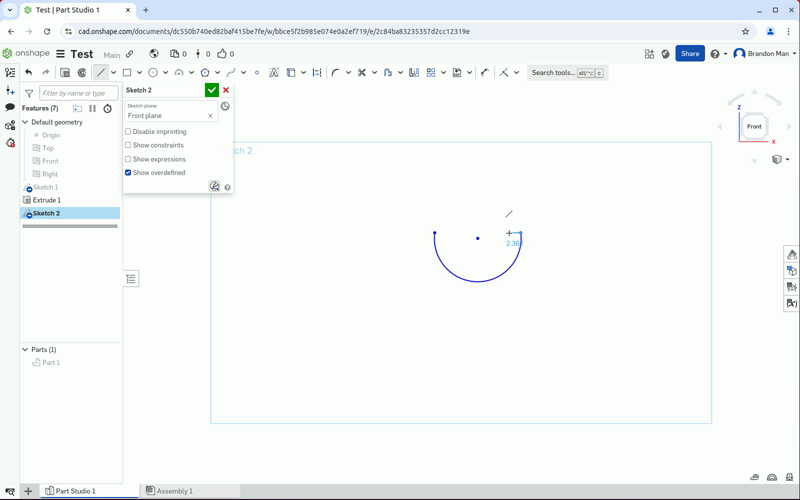
click(509, 232)
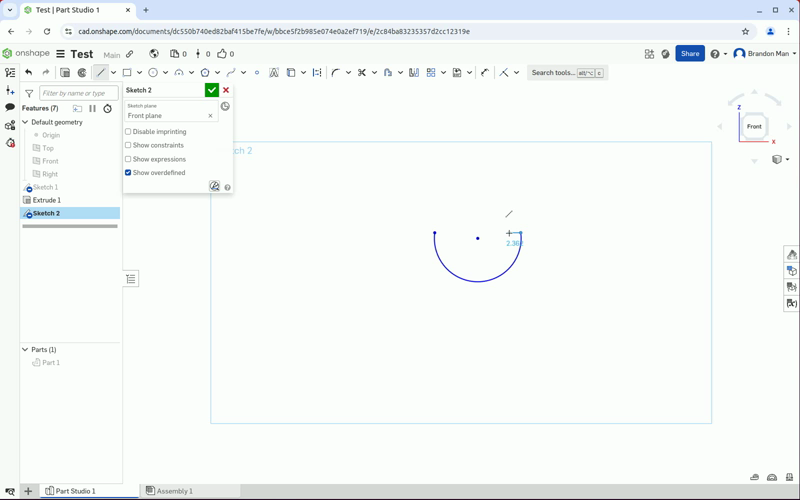
key_up(shift)
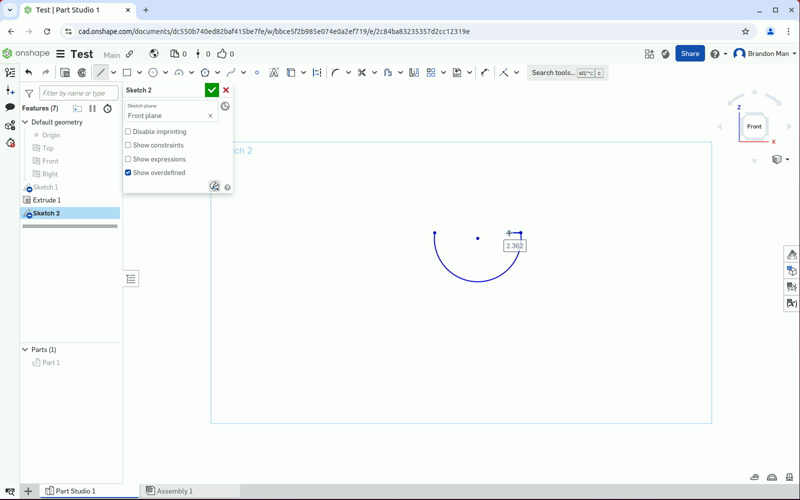
key(esc)
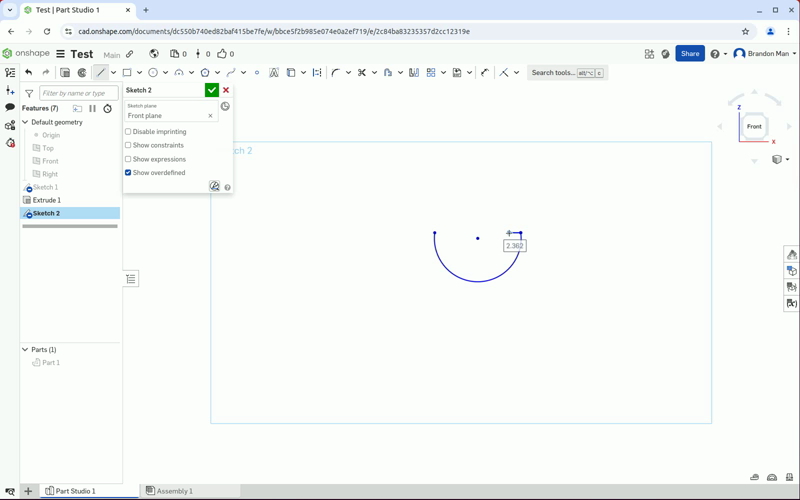
key(a)
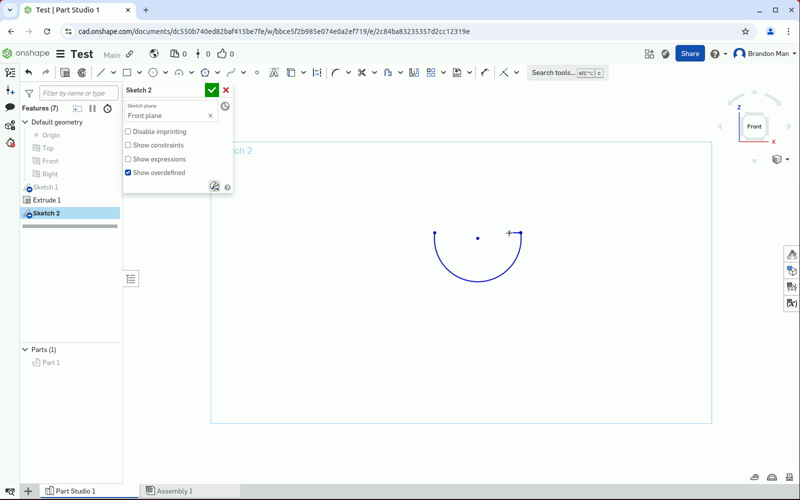
mouse_move(509, 232)
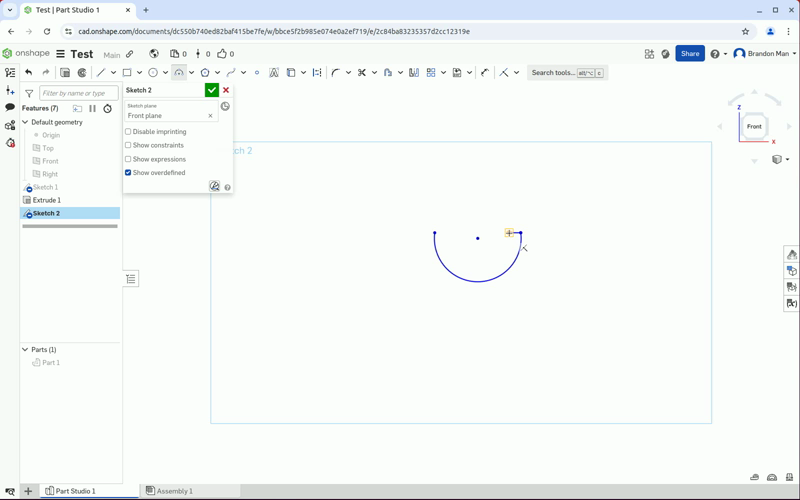
click(509, 232)
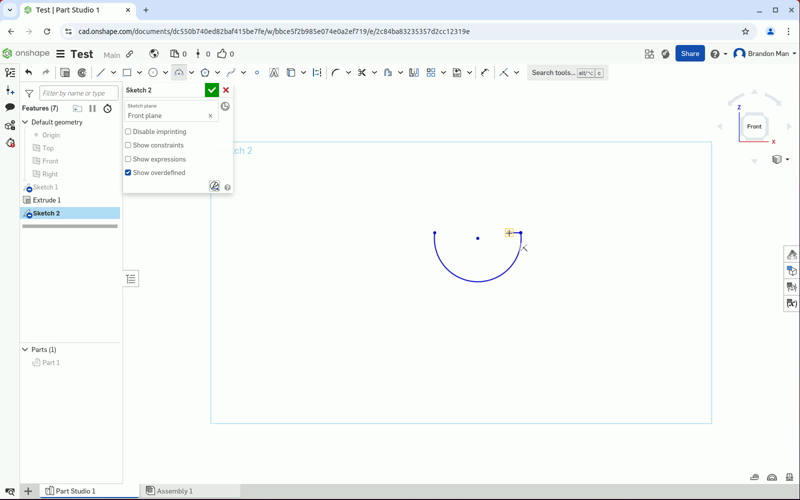
key_down(shift)
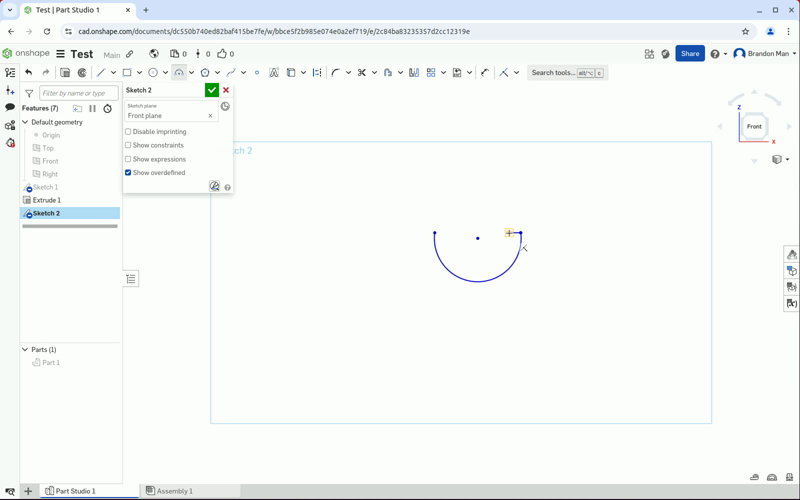
mouse_move(444, 232)
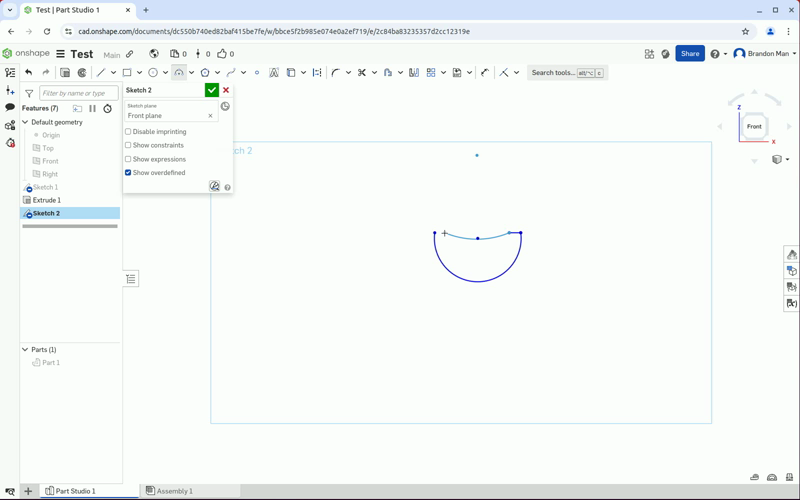
click(444, 232)
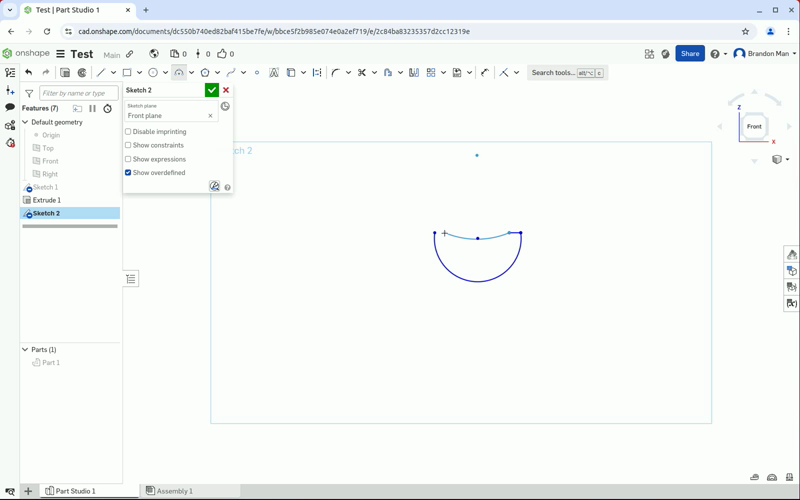
mouse_move(477, 270)
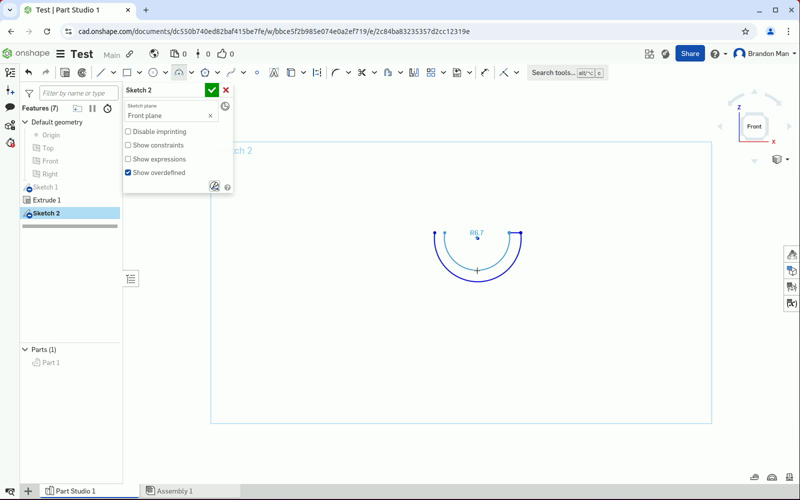
click(477, 270)
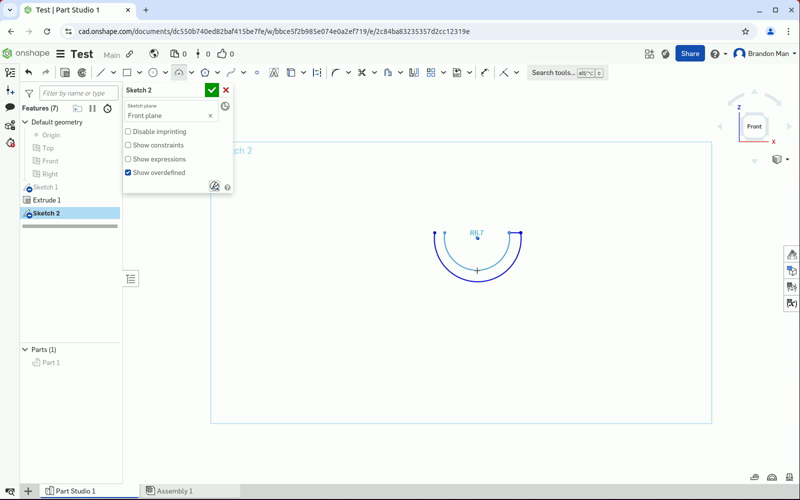
key_up(shift)
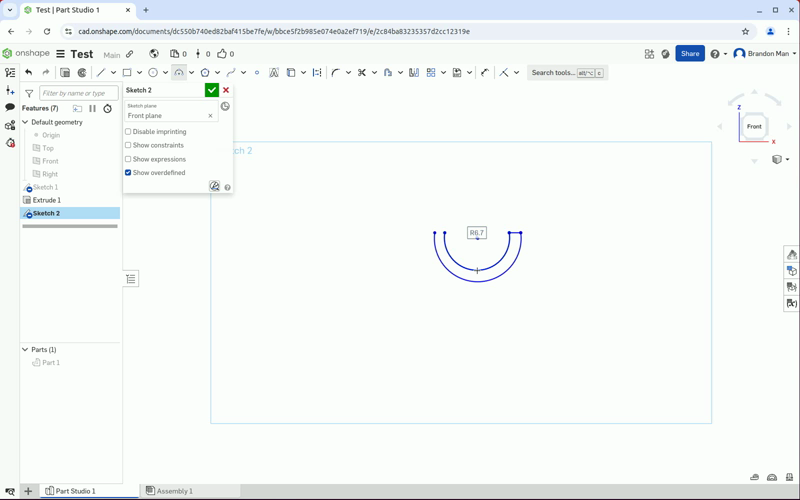
key(esc)
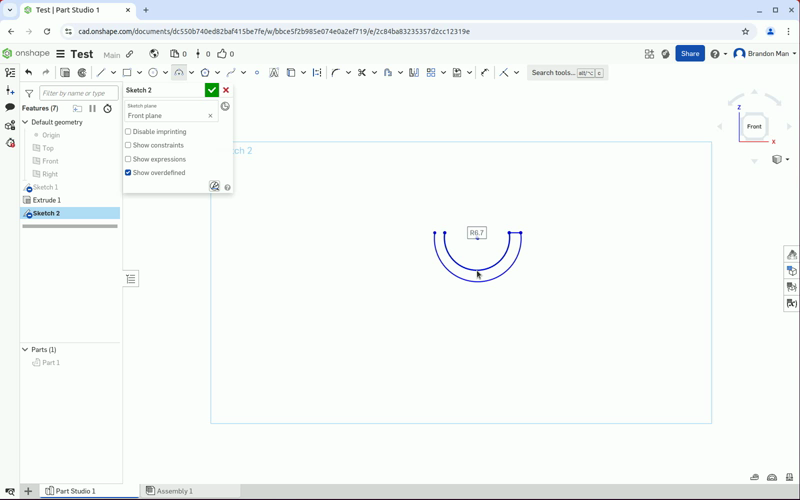
key(l)
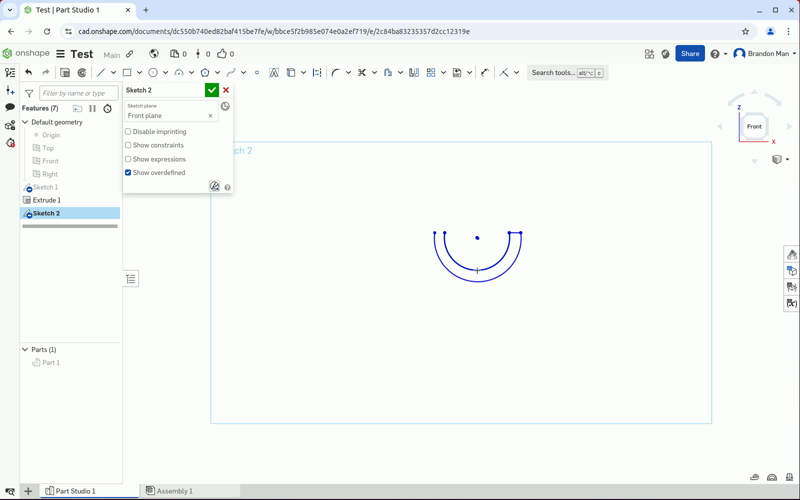
mouse_move(444, 232)
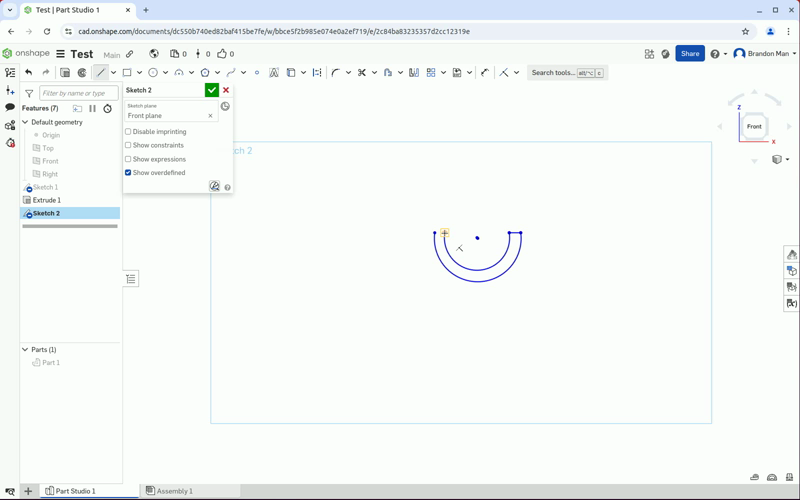
click(444, 232)
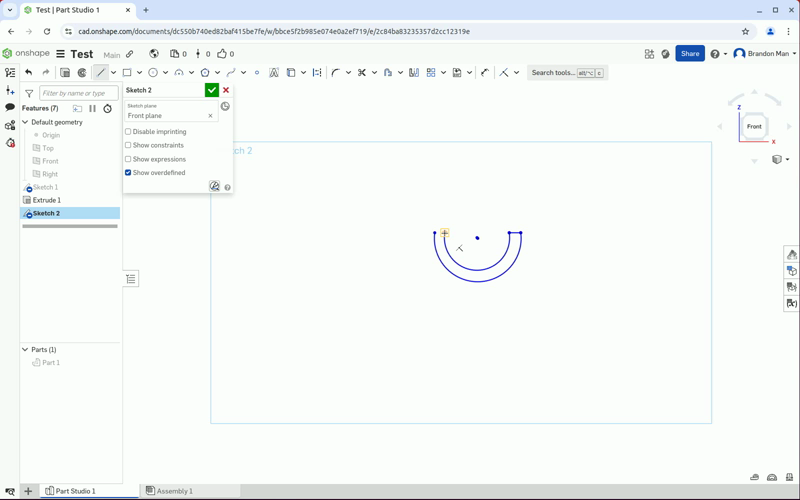
mouse_move(474, 232)
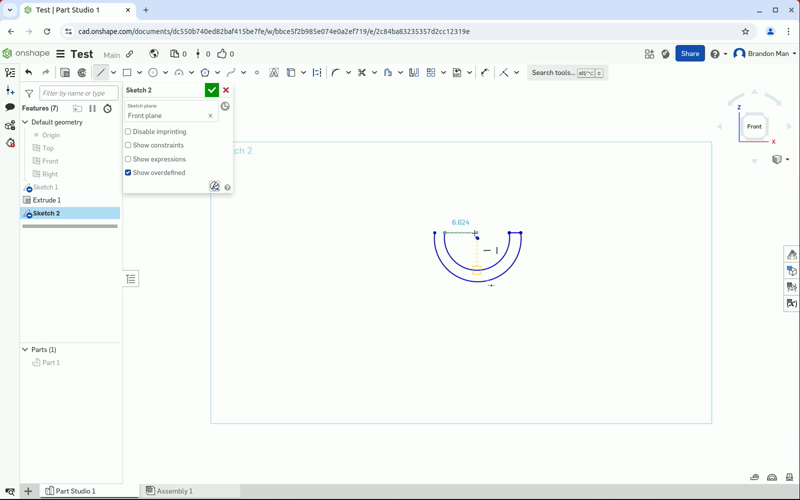
key_down(shift)
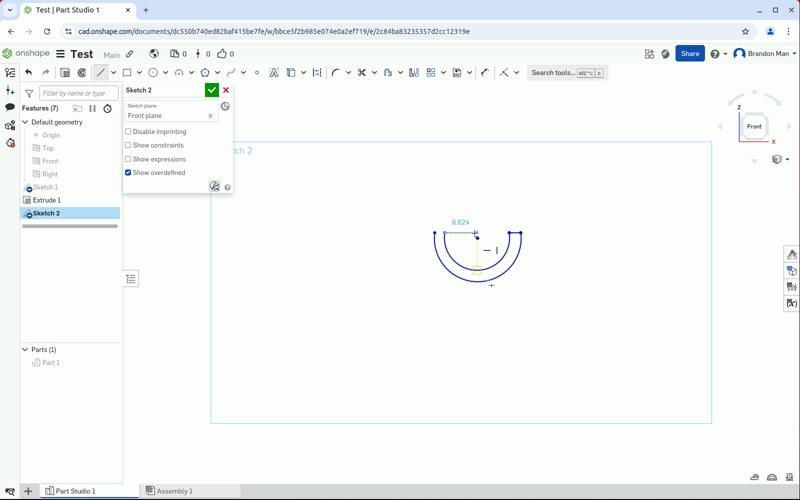
mouse_move(434, 232)
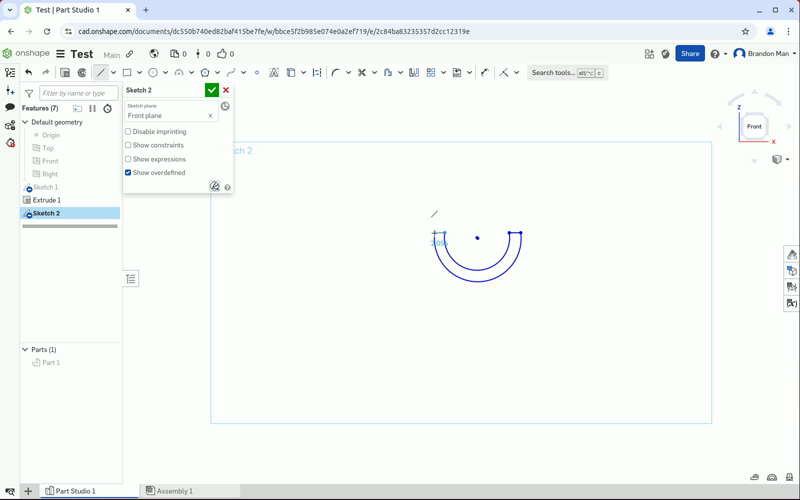
key_up(shift)
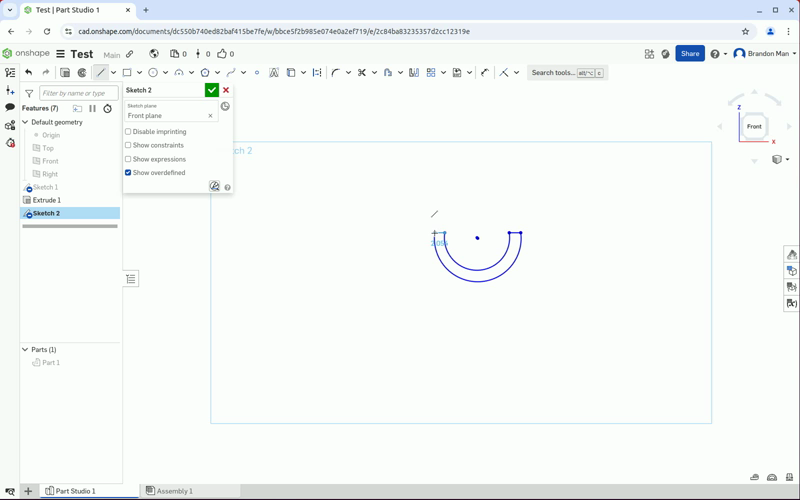
click(434, 232)
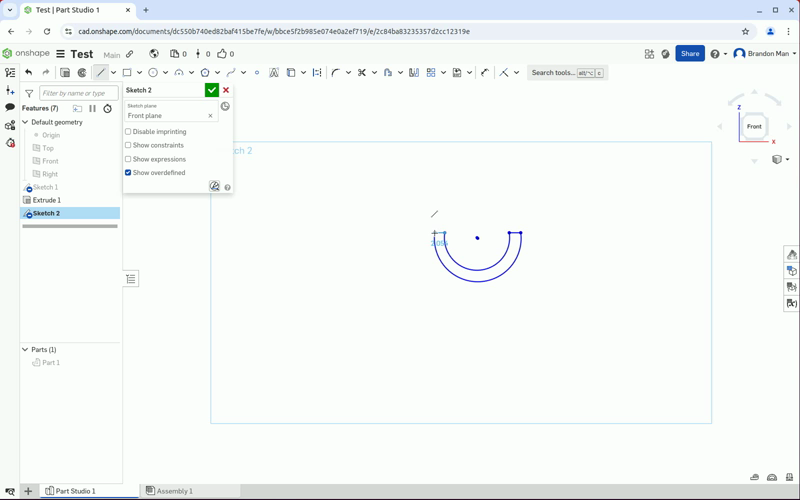
key(esc)
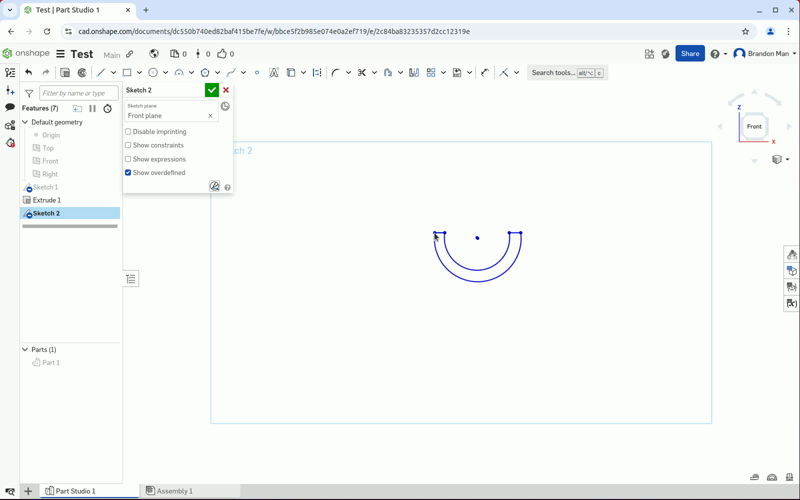
mouse_move(468, 272)
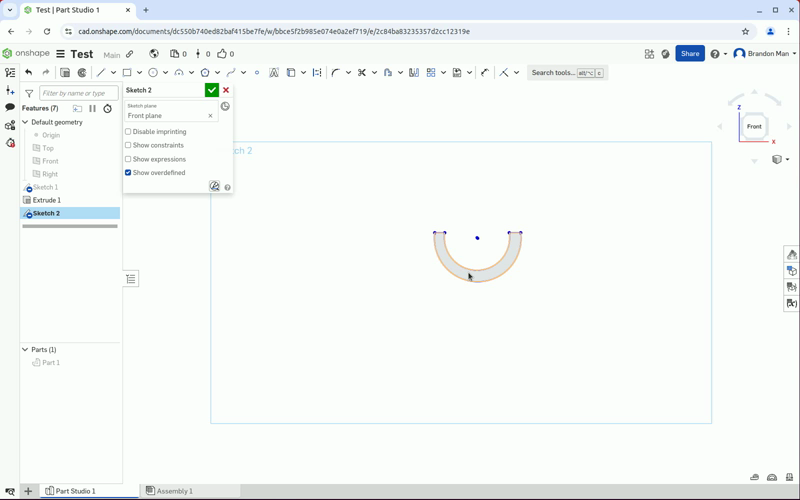
scroll(6)
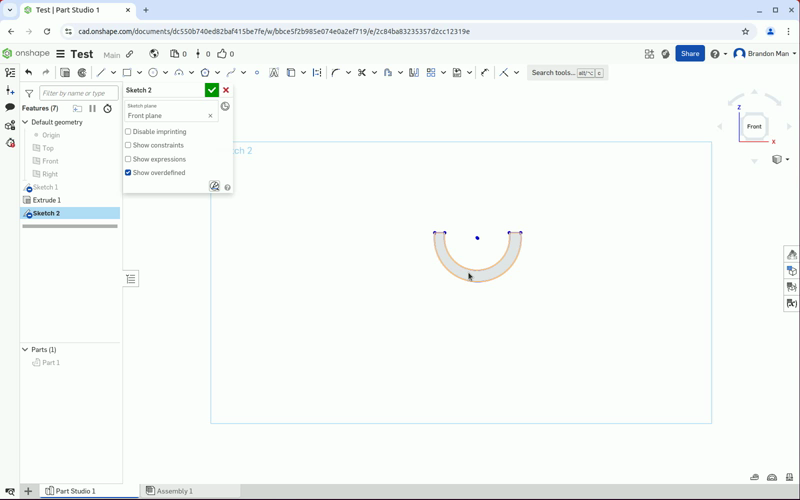
scroll(6)
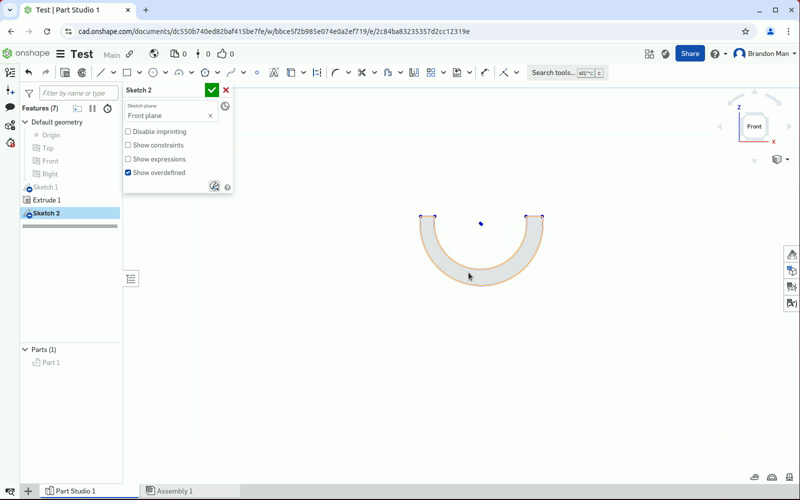
scroll(6)
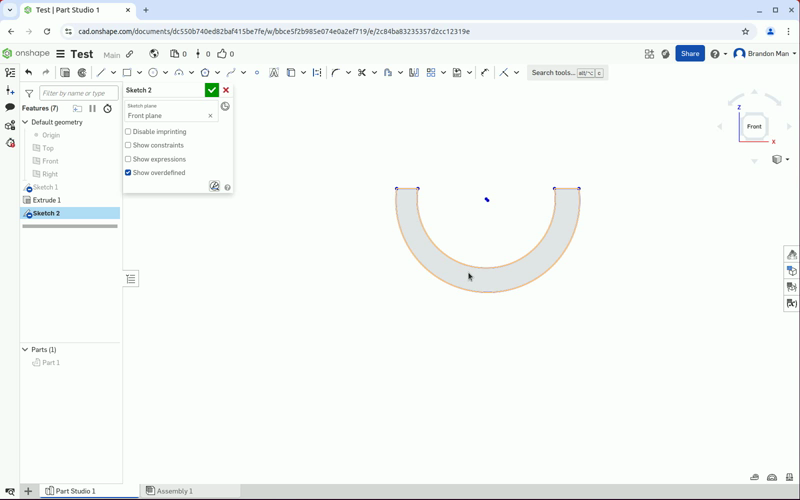
scroll(6)
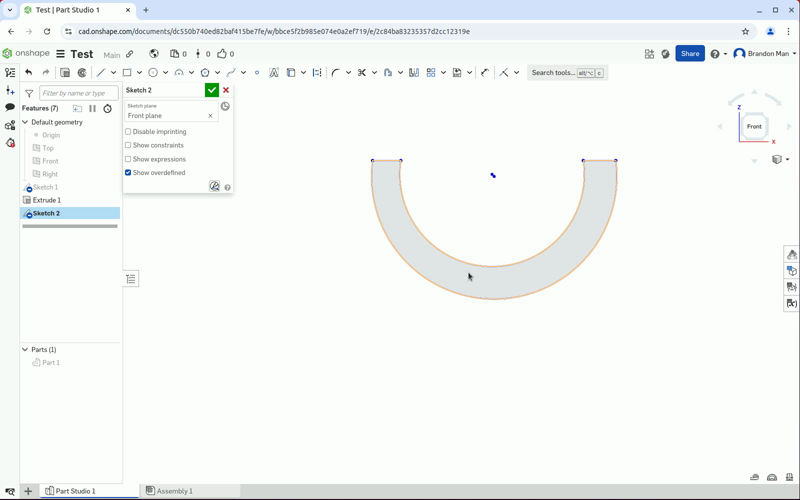
scroll(6)
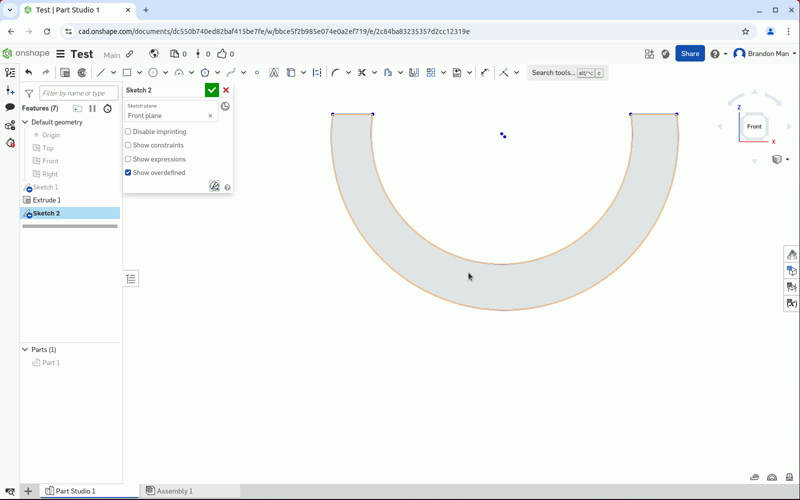
scroll(6)
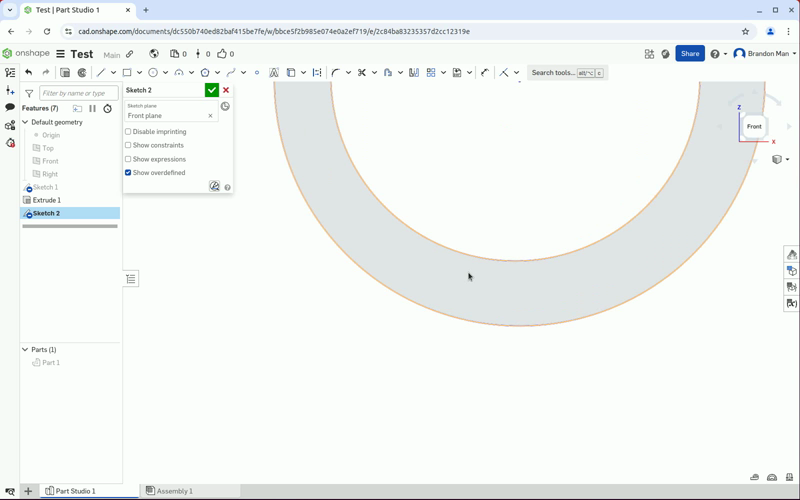
scroll(6)
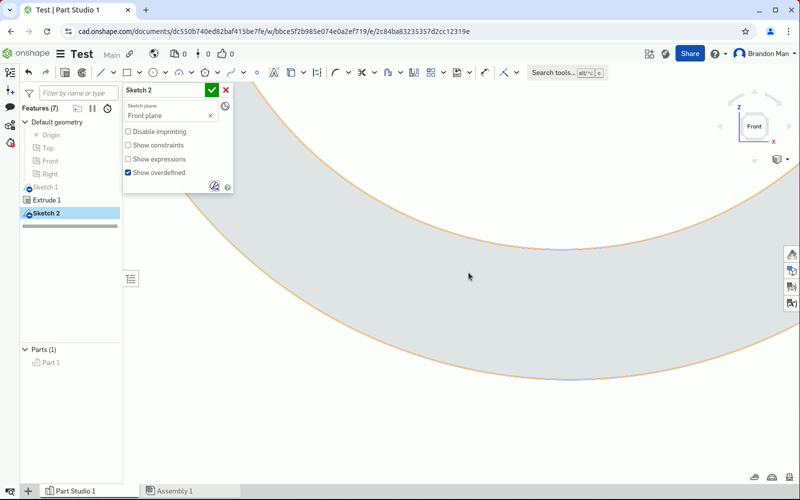
click(468, 272)
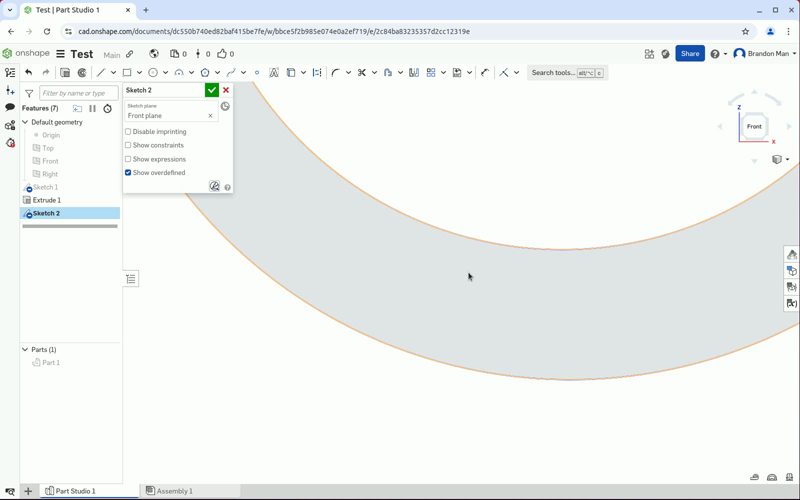
scroll(-6)
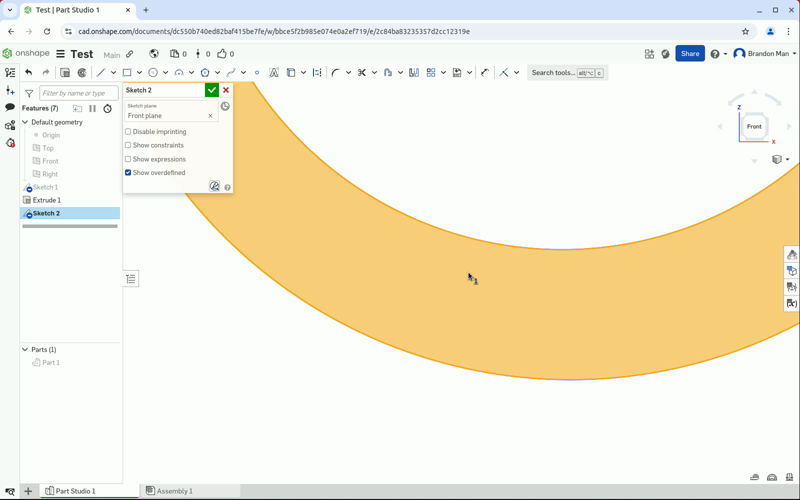
scroll(-6)
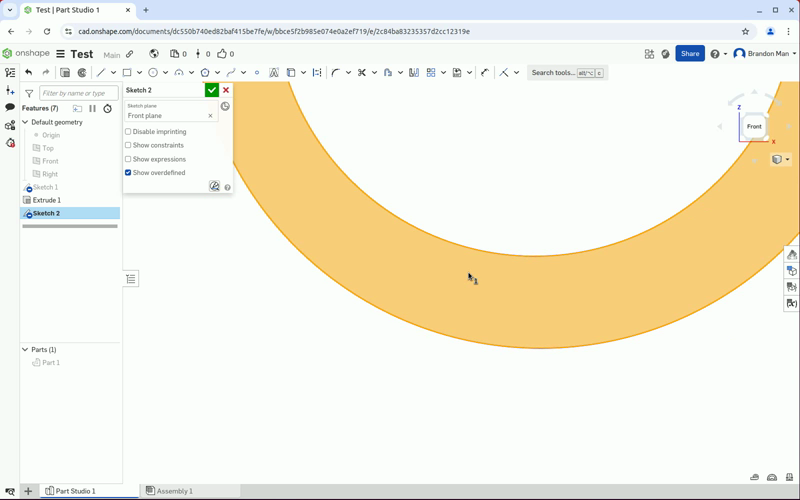
scroll(-6)
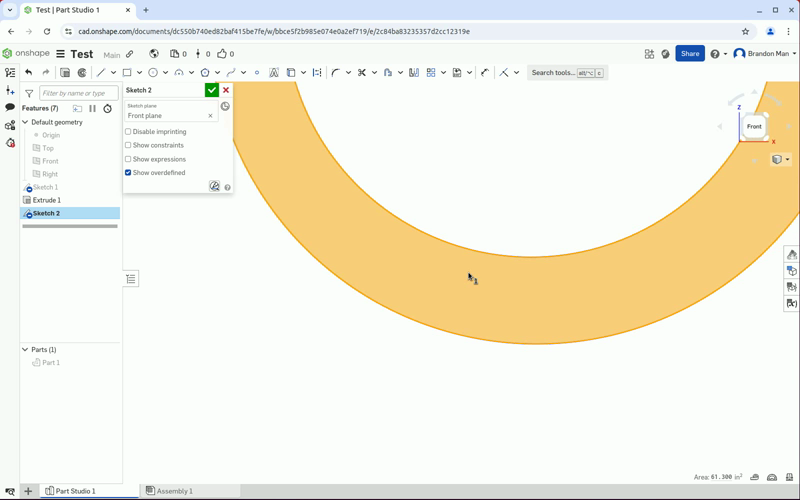
scroll(-6)
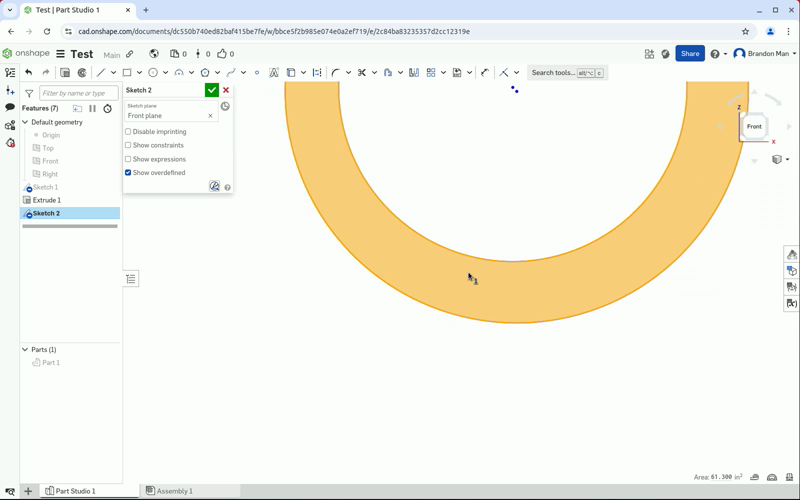
scroll(-6)
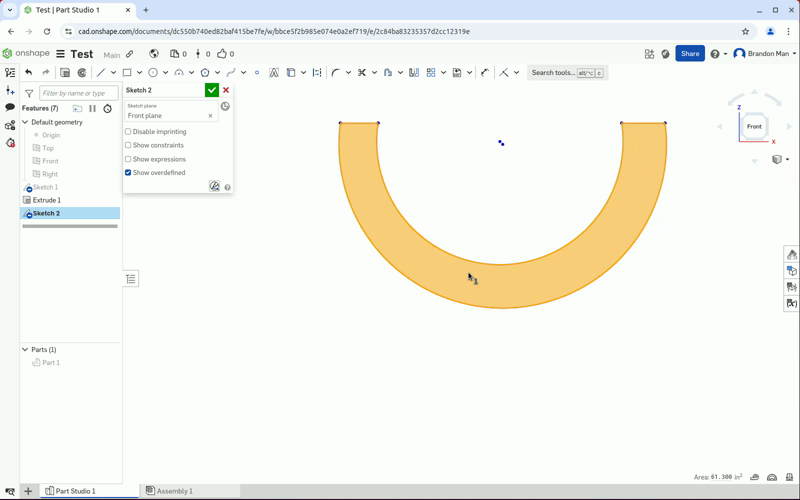
scroll(-6)
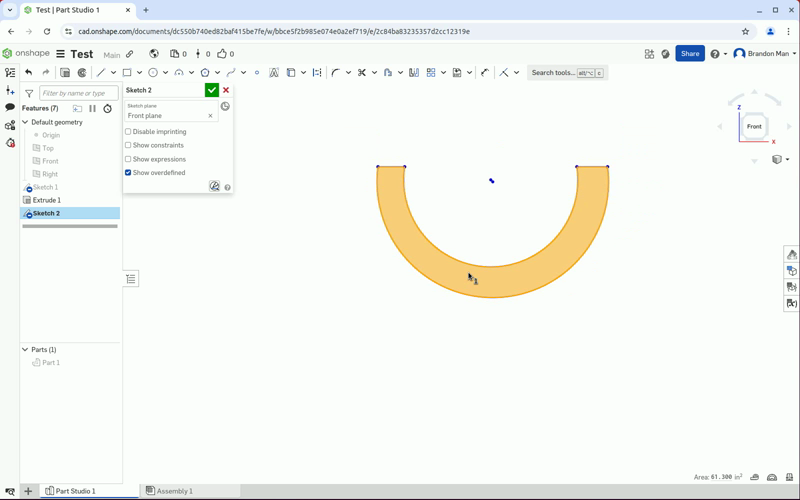
scroll(-6)
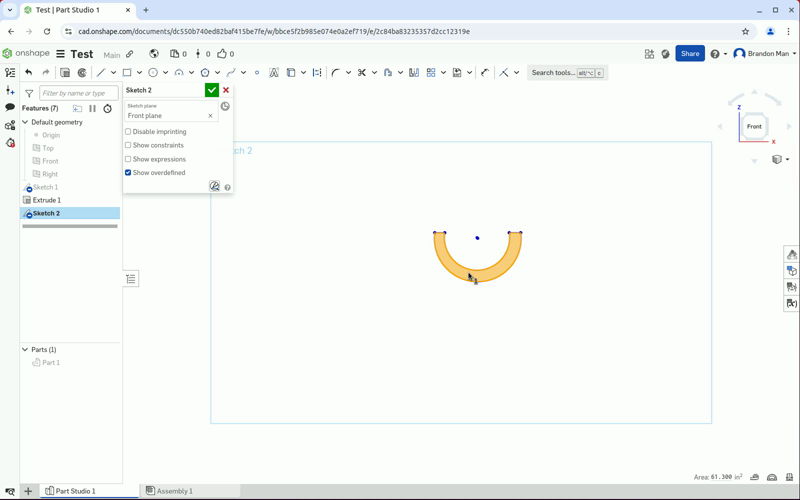
mouse_move(73, 352)
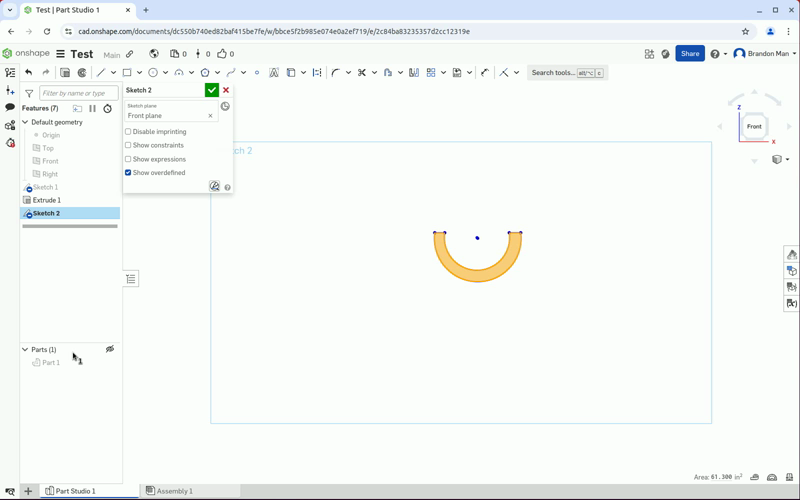
key(shift+y)
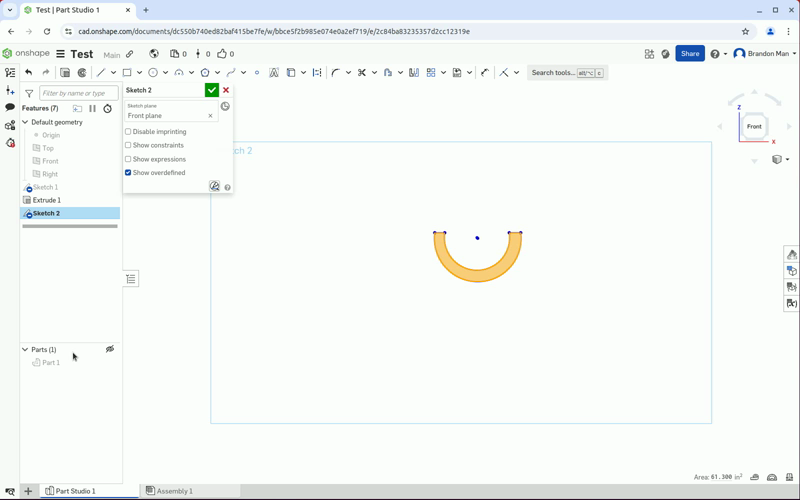
key(shift+e)
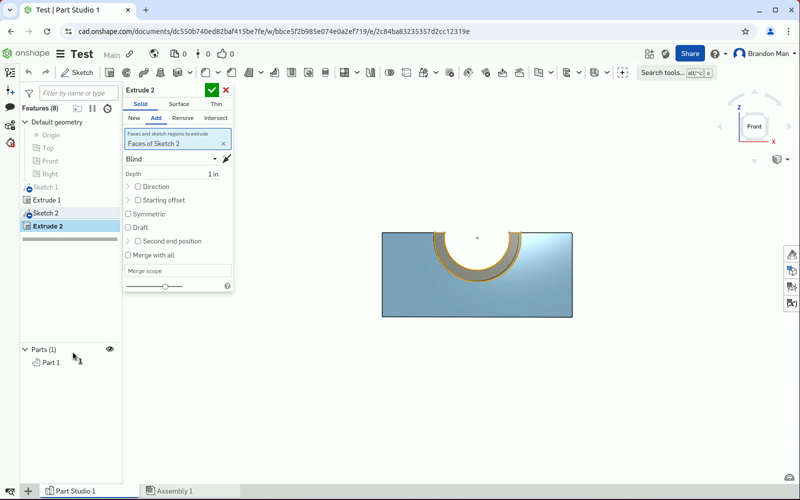
mouse_move(143, 106)
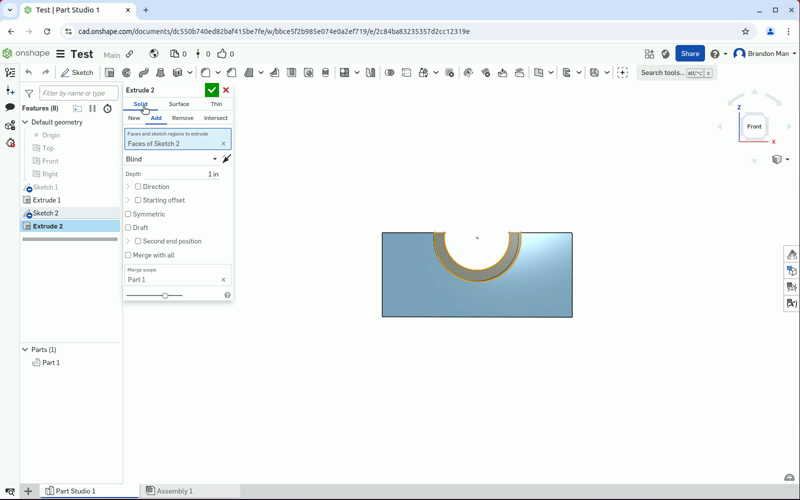
click(143, 106)
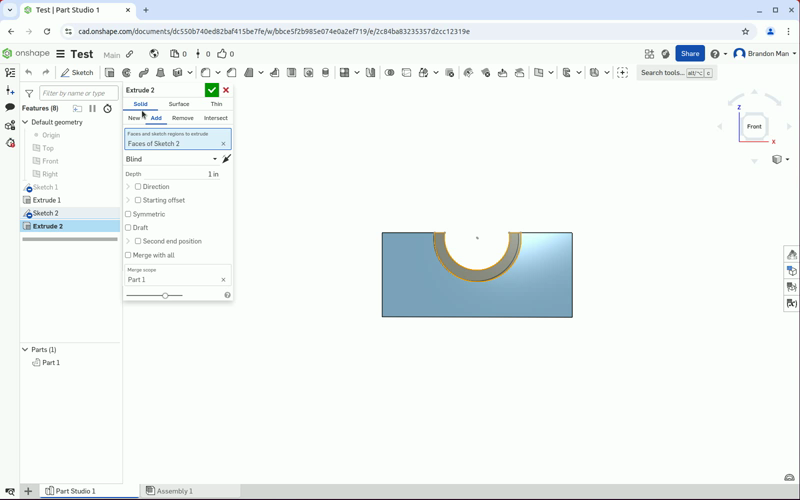
mouse_move(137, 120)
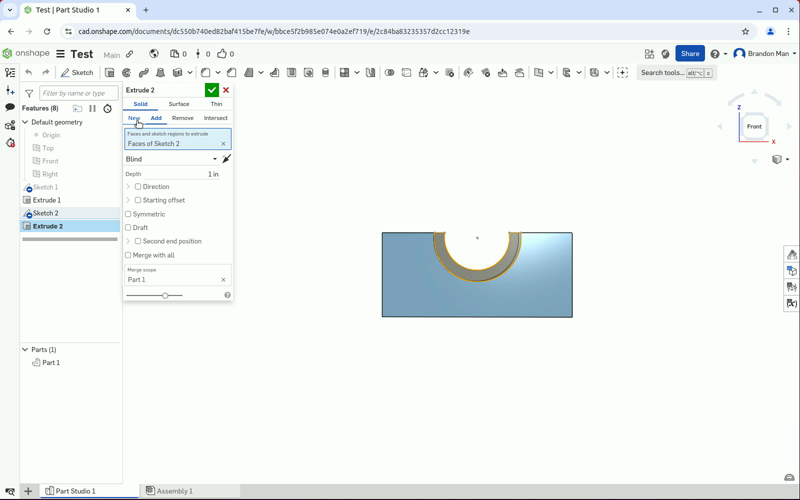
click(137, 120)
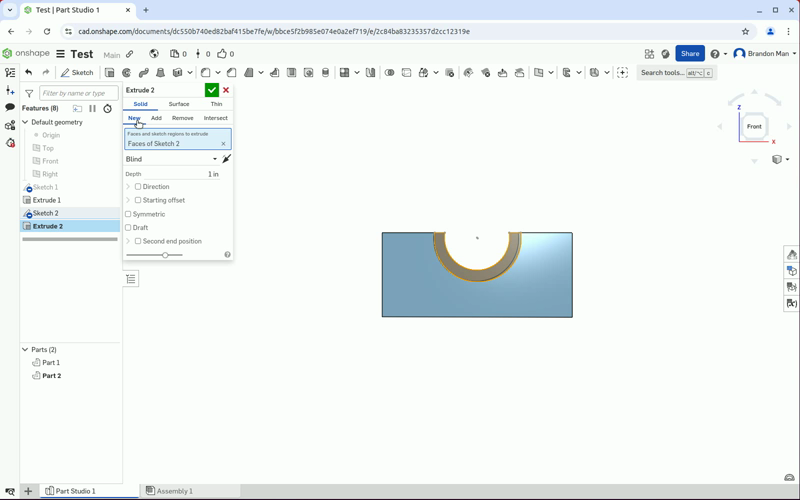
key(tab, 4)
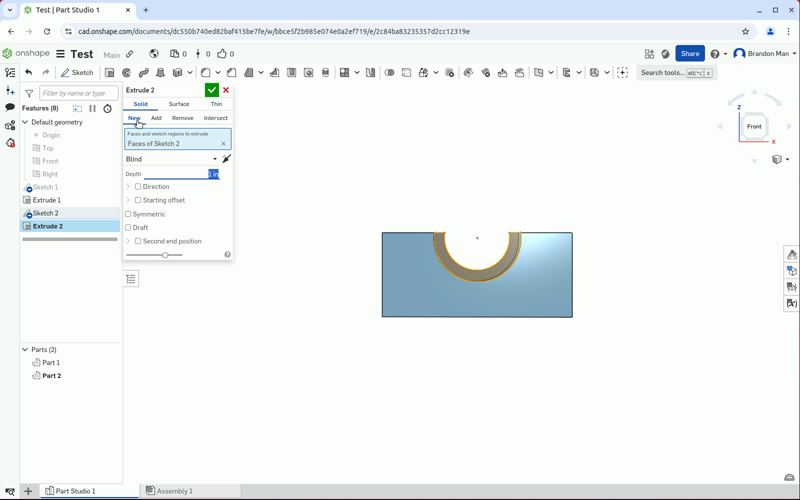
text(16.128)
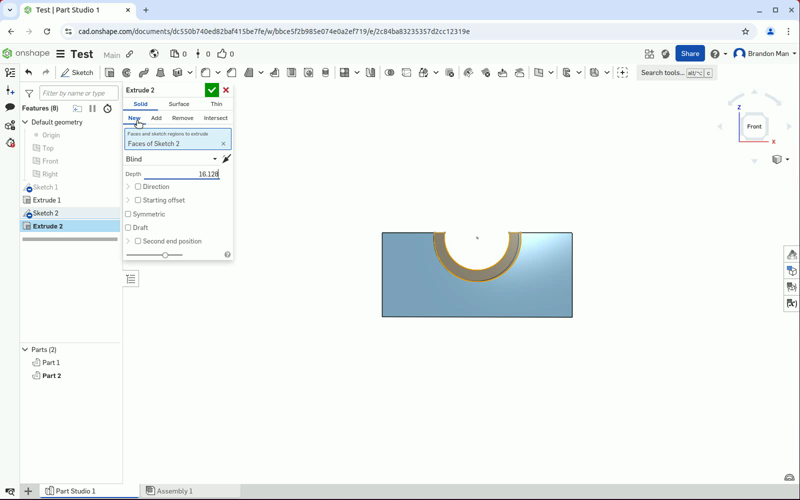
key(enter)
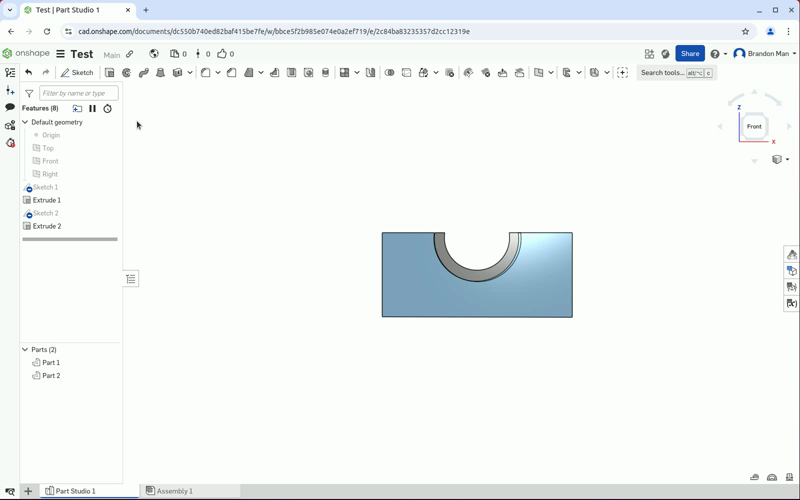
key(shift+h)
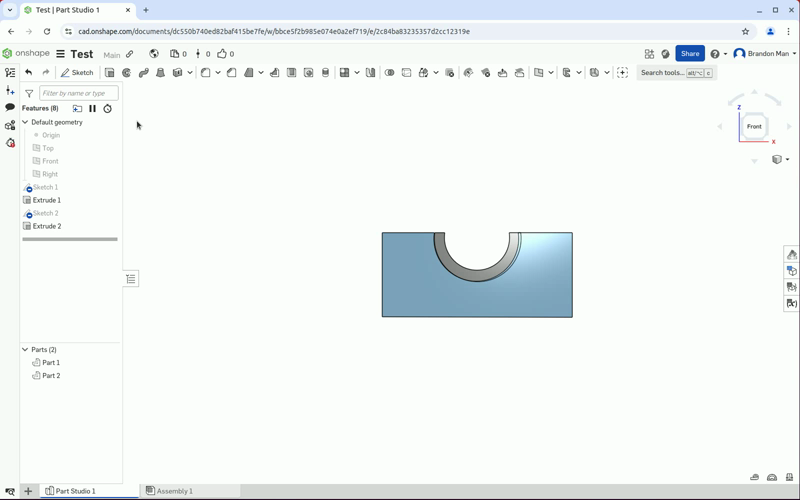
key(shift+h)
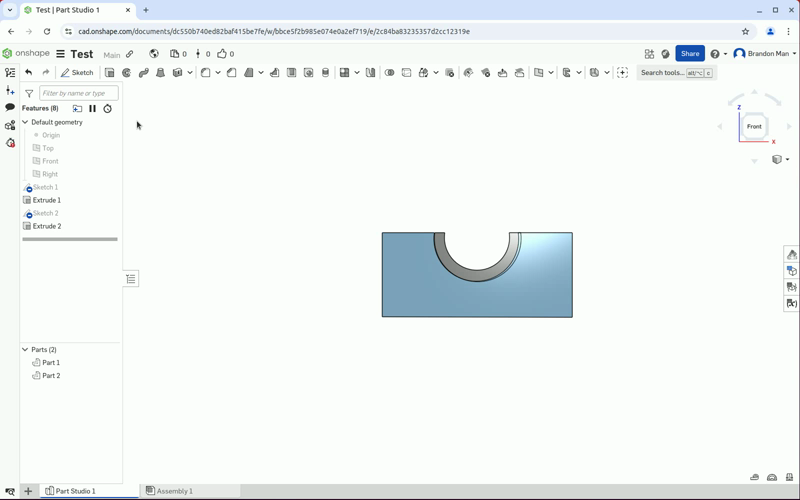
mouse_move(73, 189)
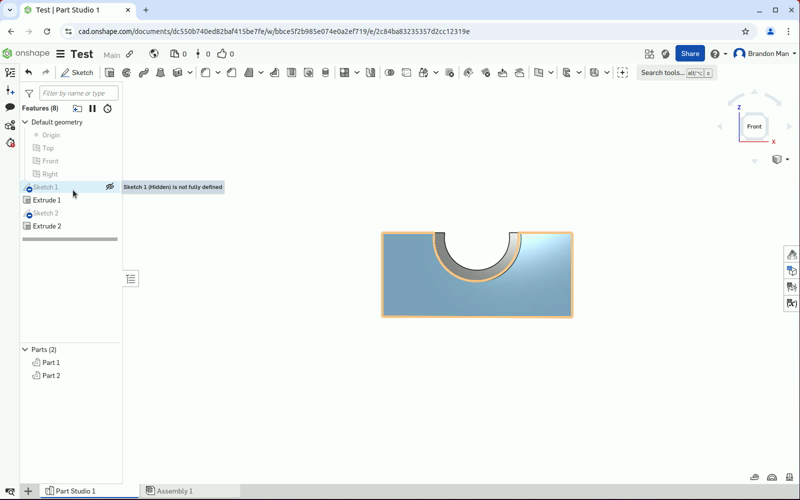
click(73, 189)
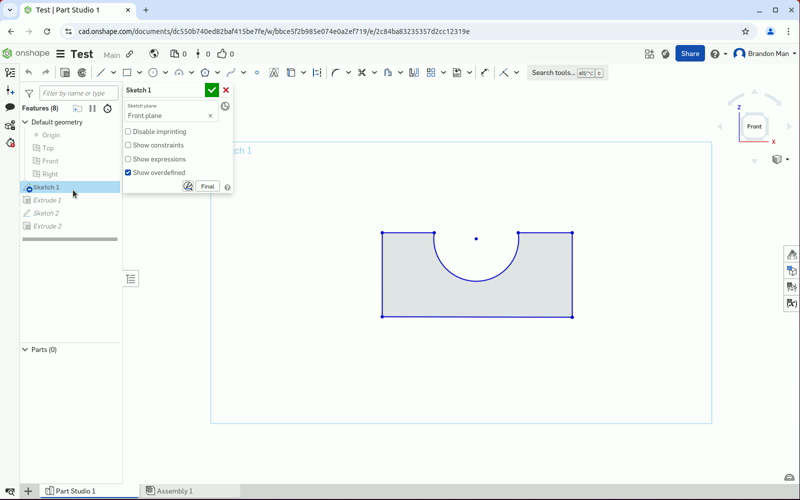
mouse_move(229, 92)
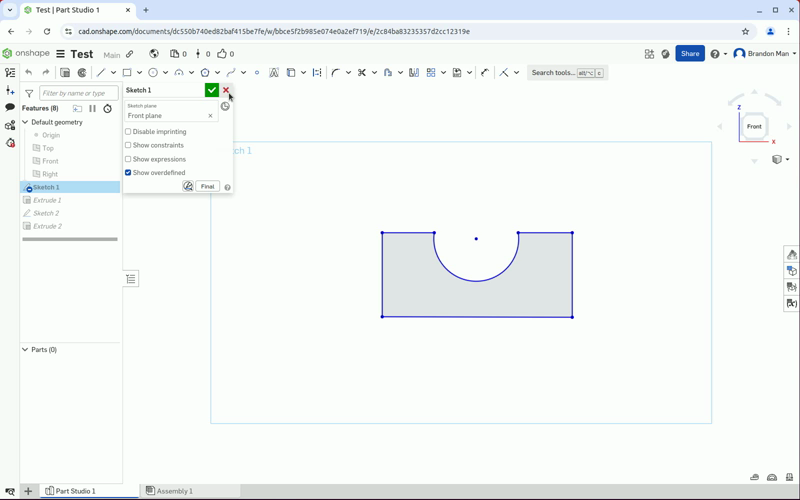
click(229, 92)
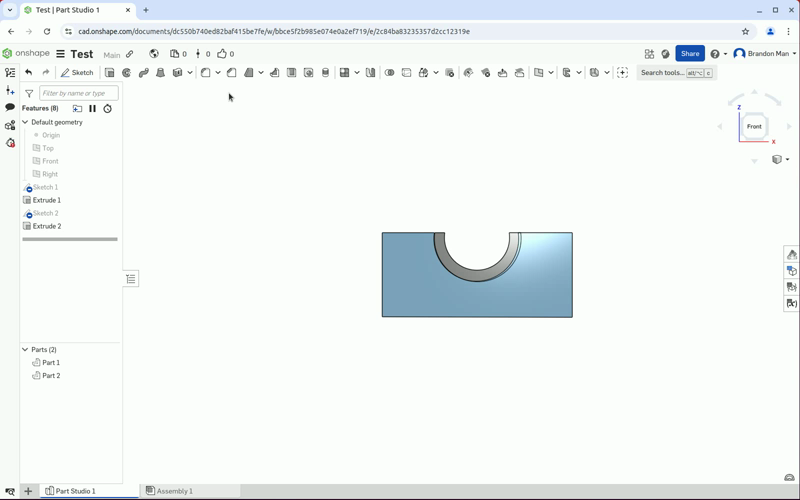
mouse_move(73, 352)
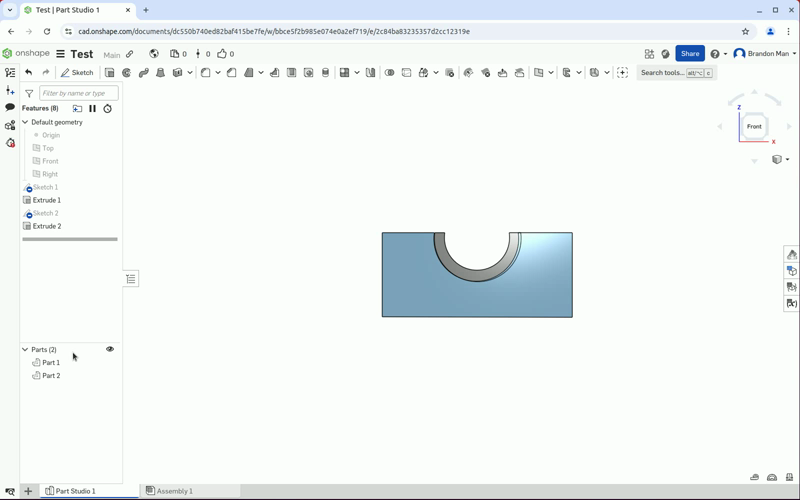
key(y)
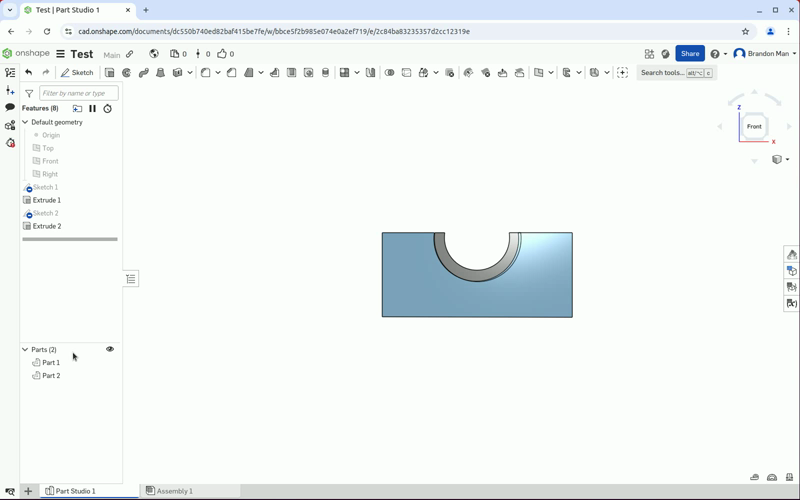
key(shift+p)
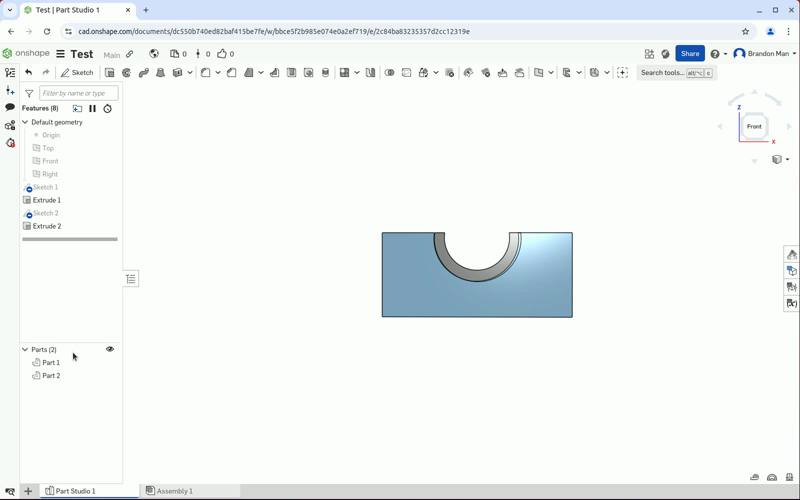
key(space)
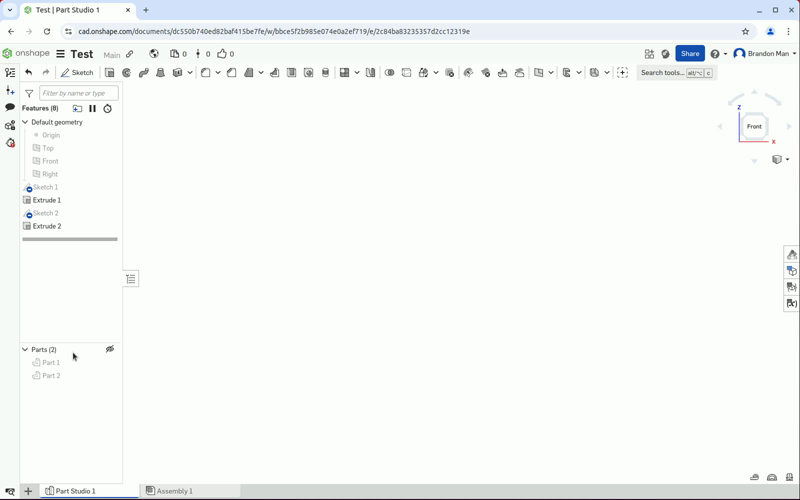
key_down(shift)
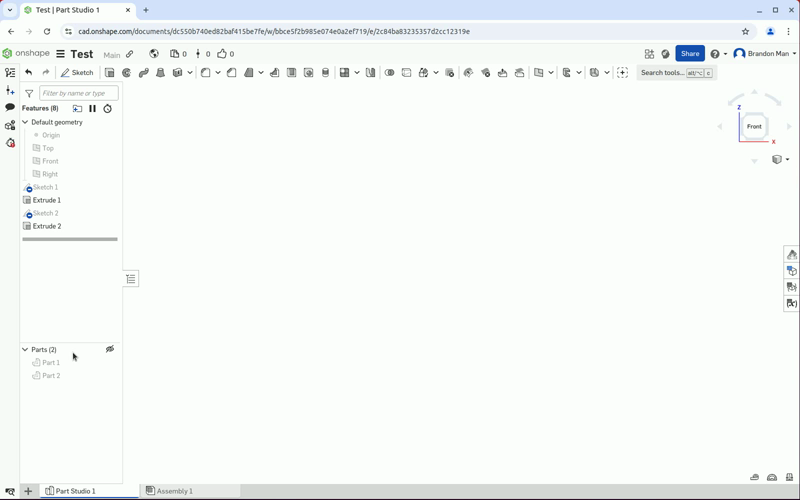
key(down)
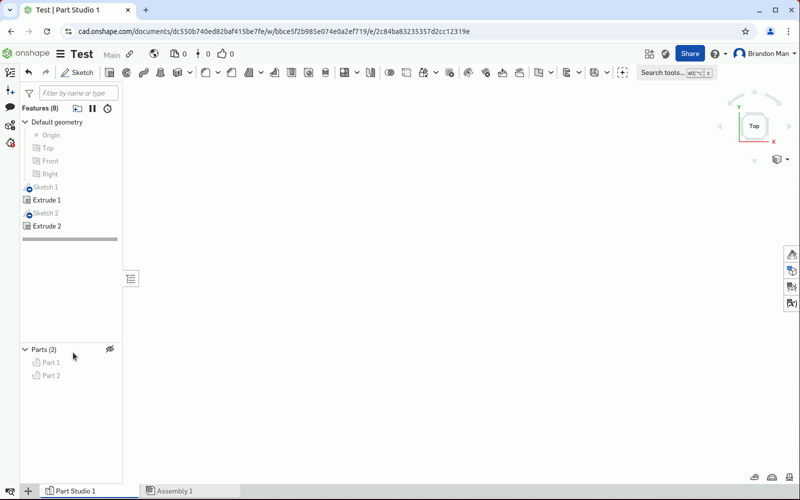
key_up(shift)
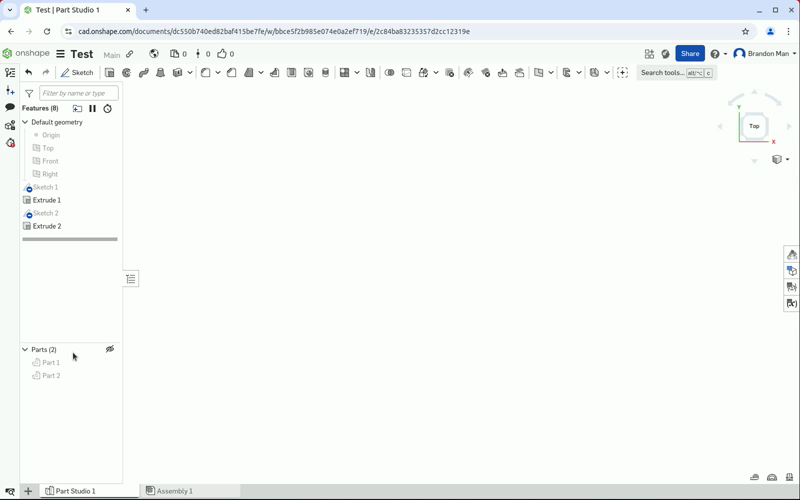
mouse_move(73, 352)
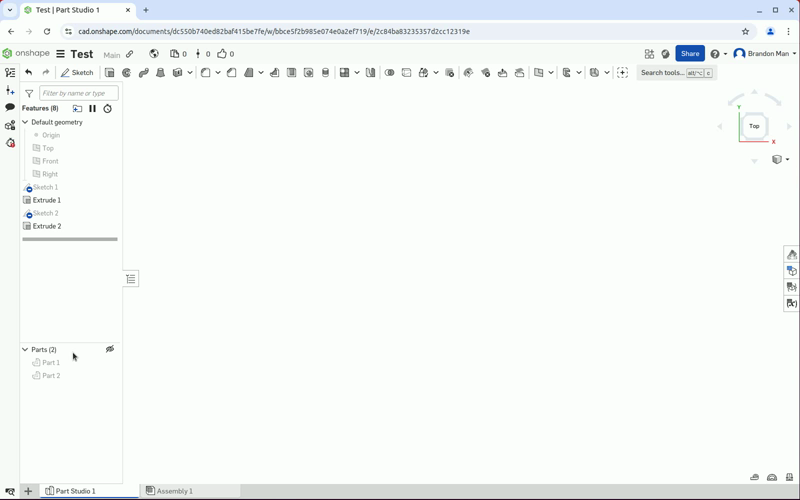
key(shift+y)
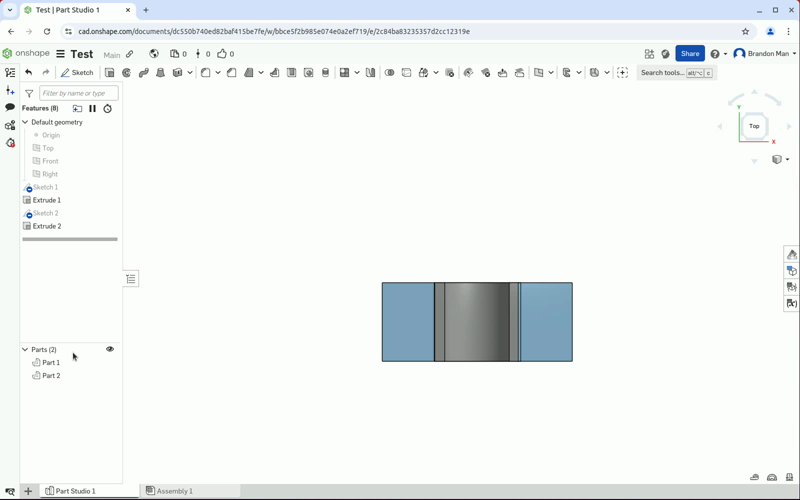
mouse_move(541, 75)
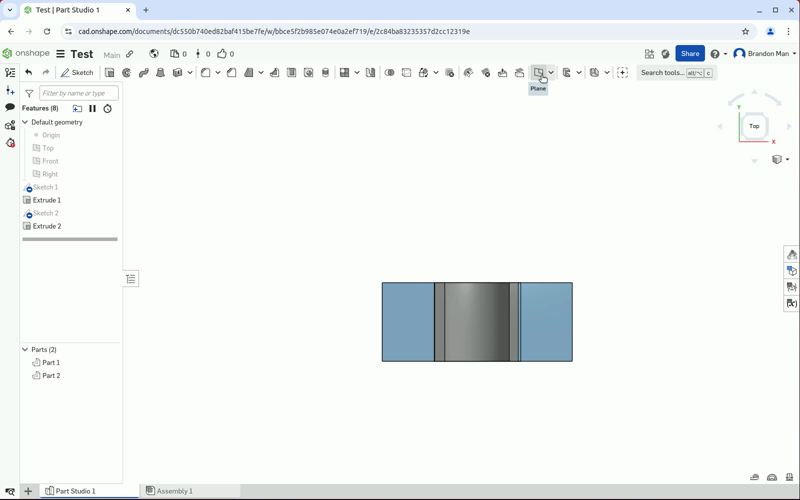
click(541, 75)
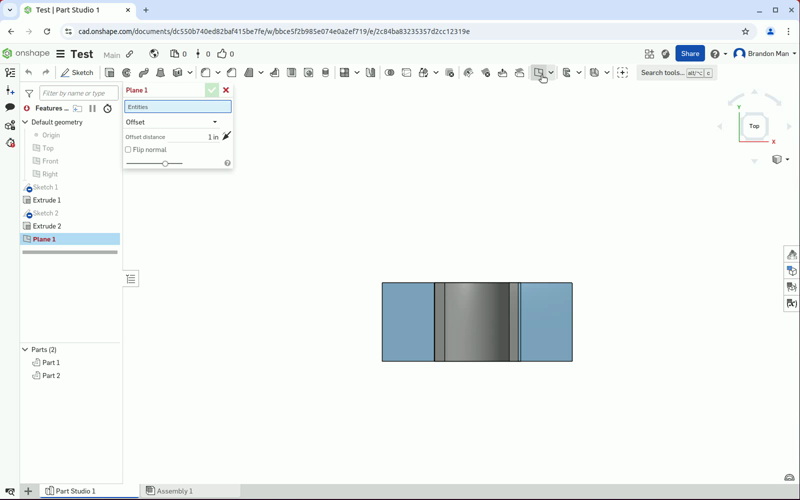
mouse_move(73, 150)
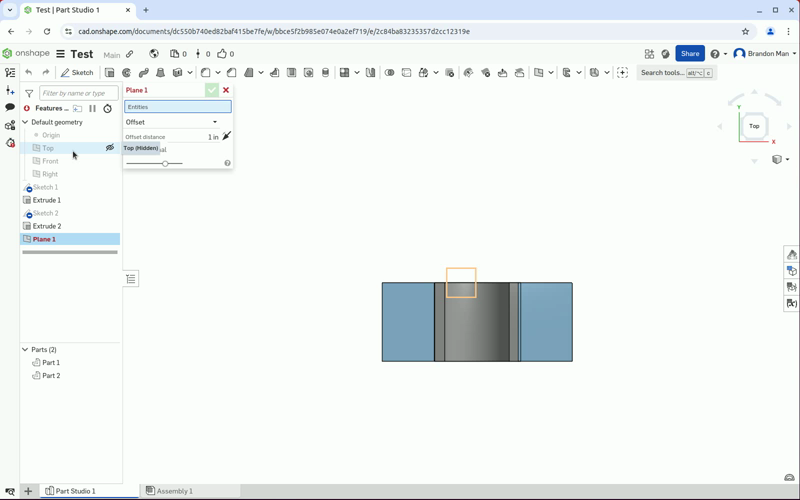
click(73, 150)
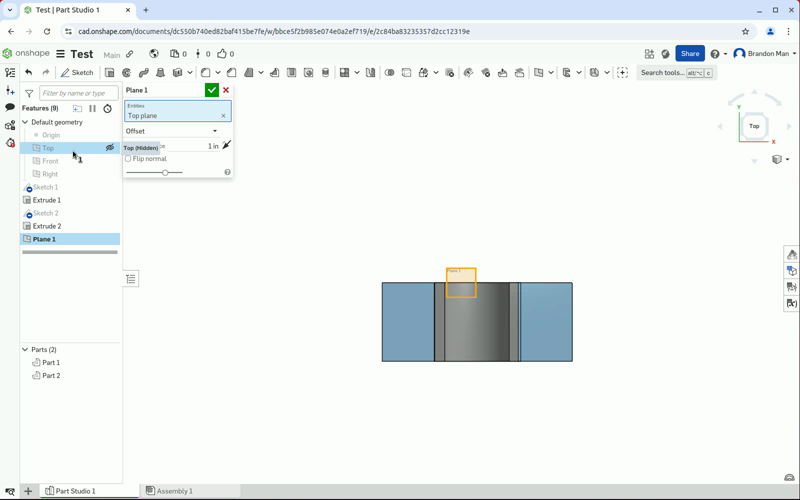
key(tab, 2)
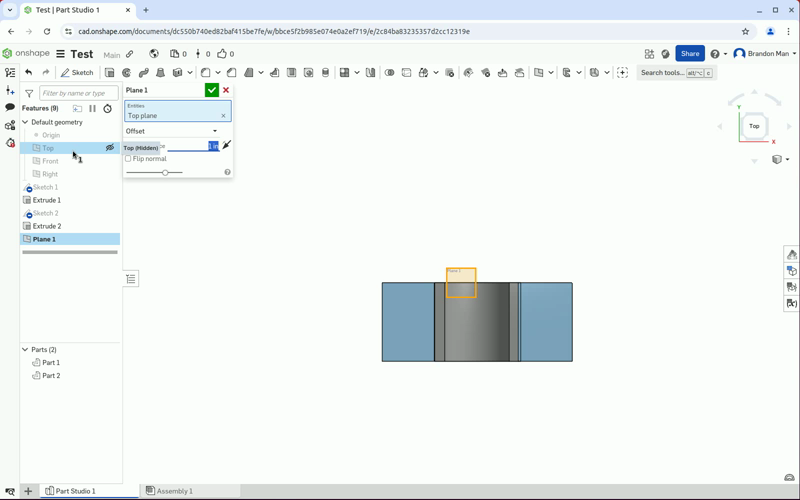
text(10.352)
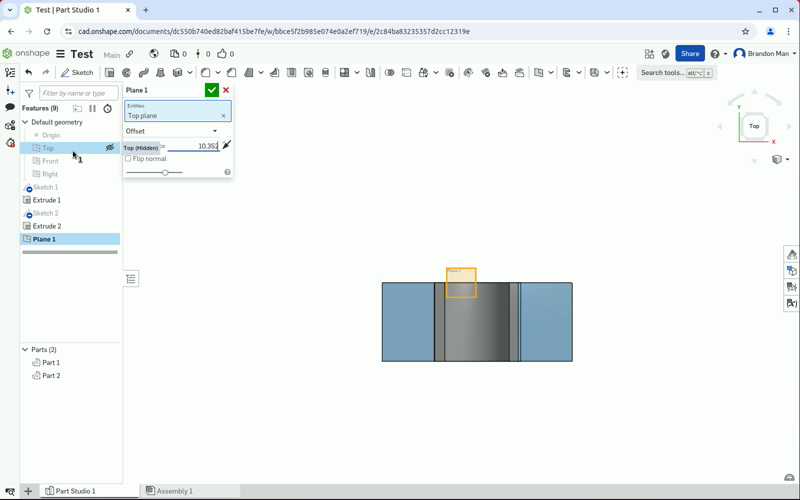
key(enter, 2)
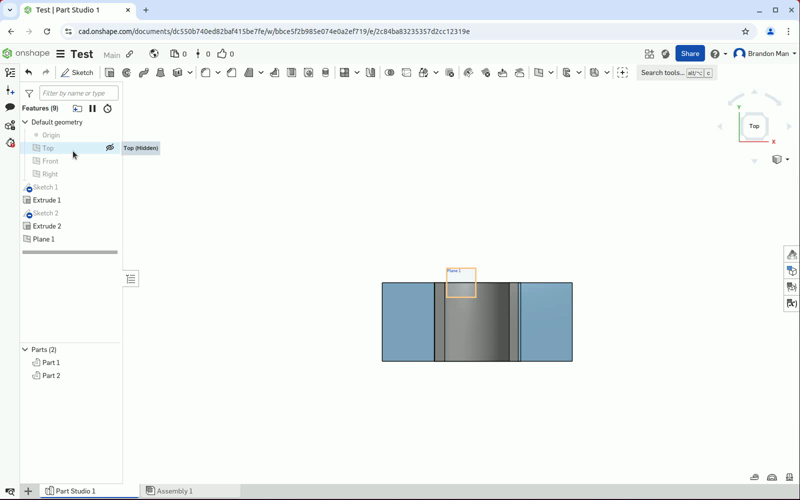
key(shift+s)
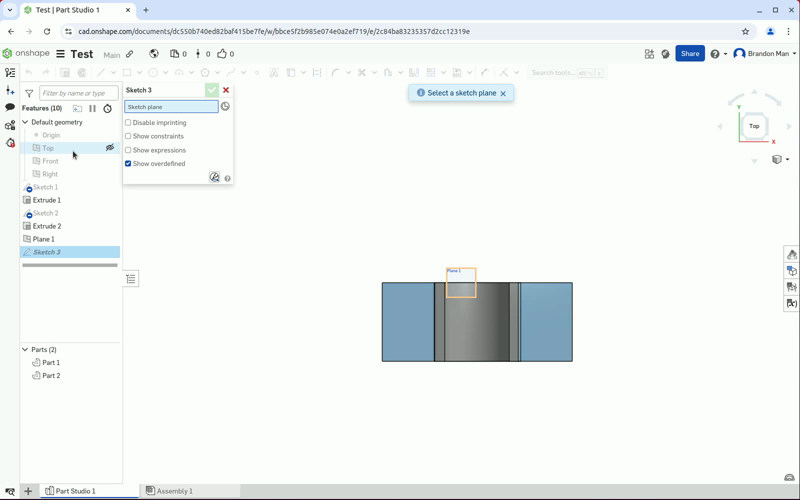
mouse_move(73, 241)
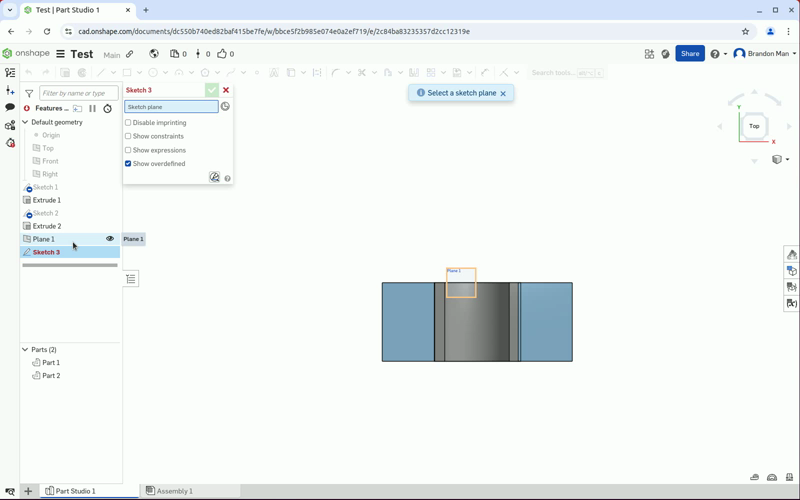
click(73, 241)
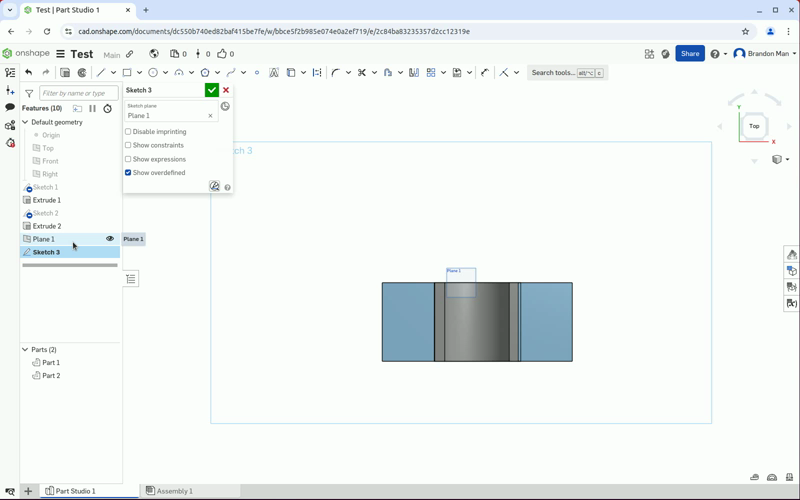
mouse_move(73, 352)
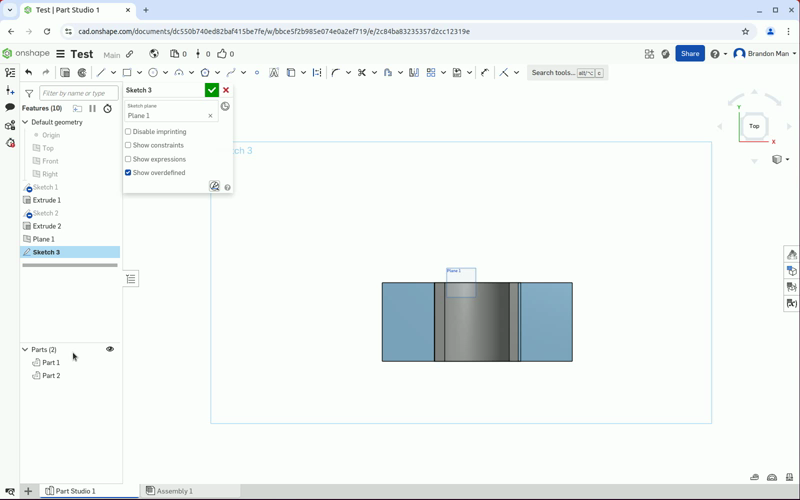
key(y)
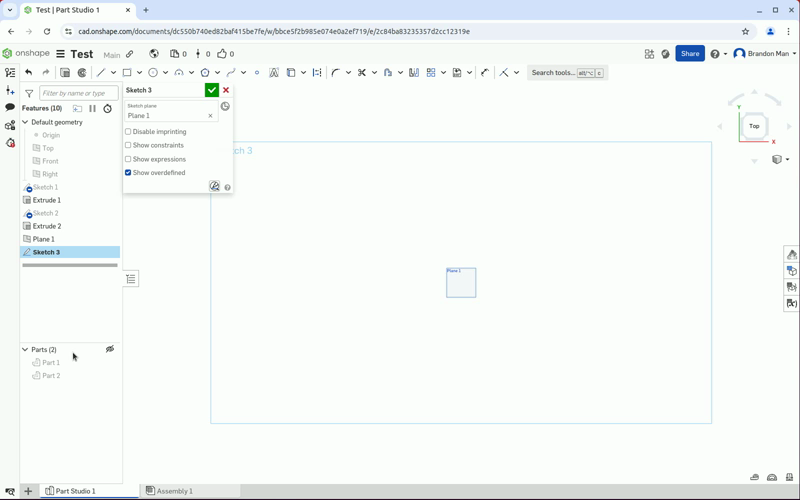
key(c)
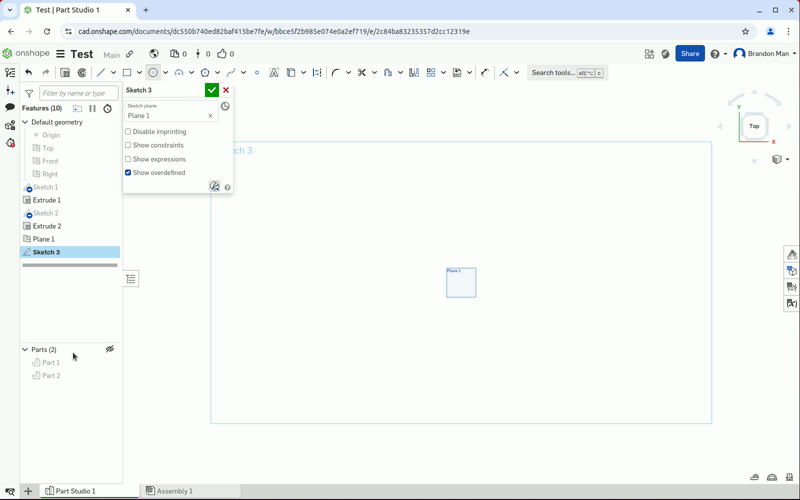
key_down(shift)
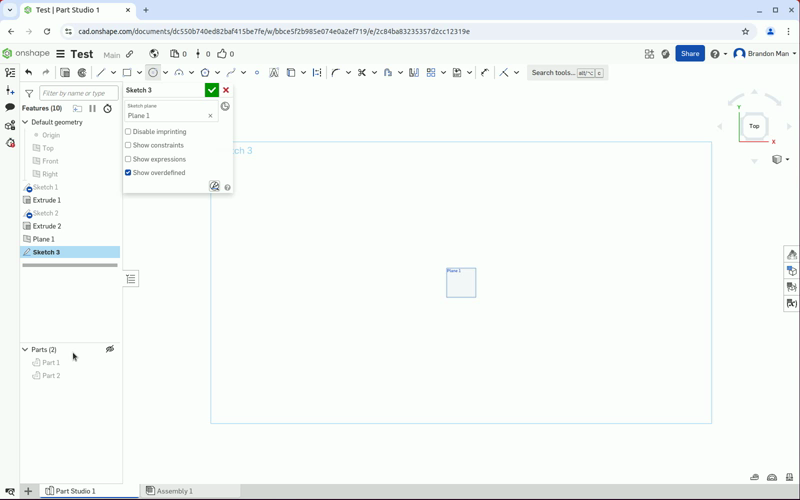
mouse_move(412, 321)
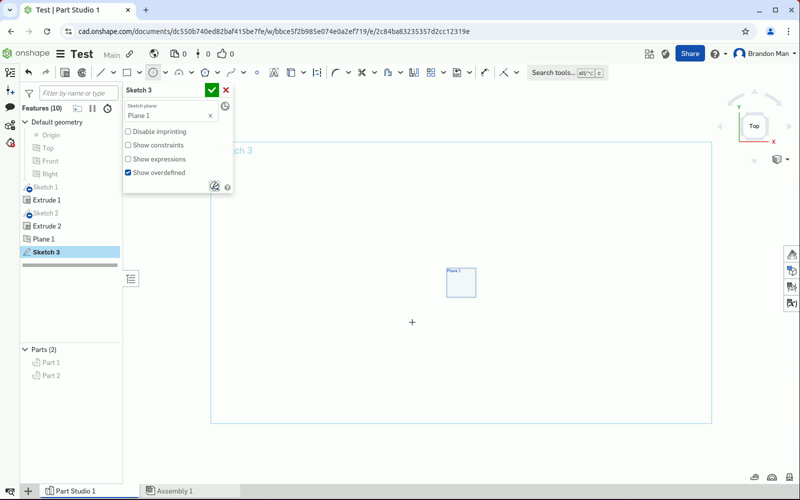
click(412, 321)
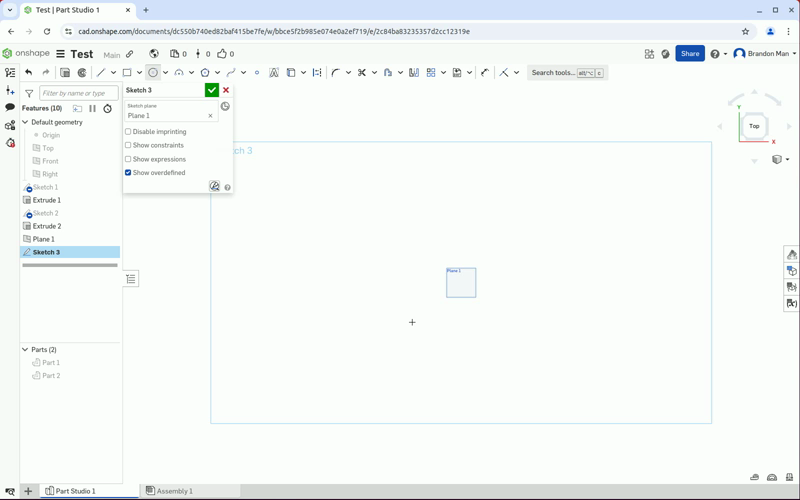
key_up(shift)
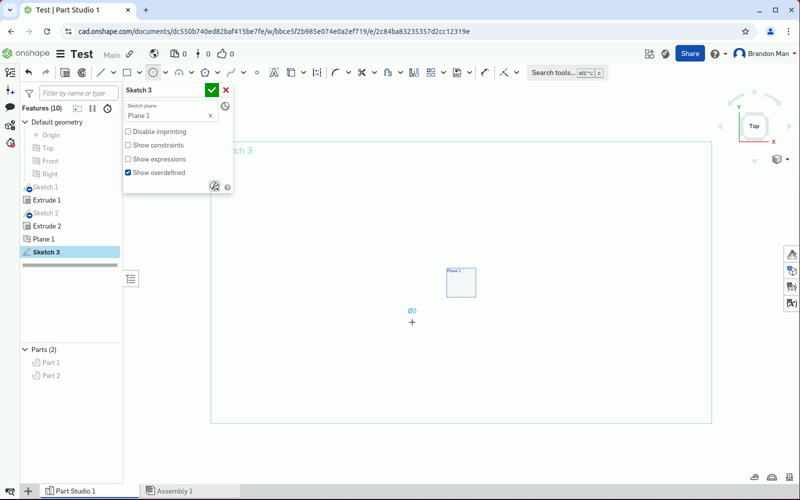
mouse_move(422, 321)
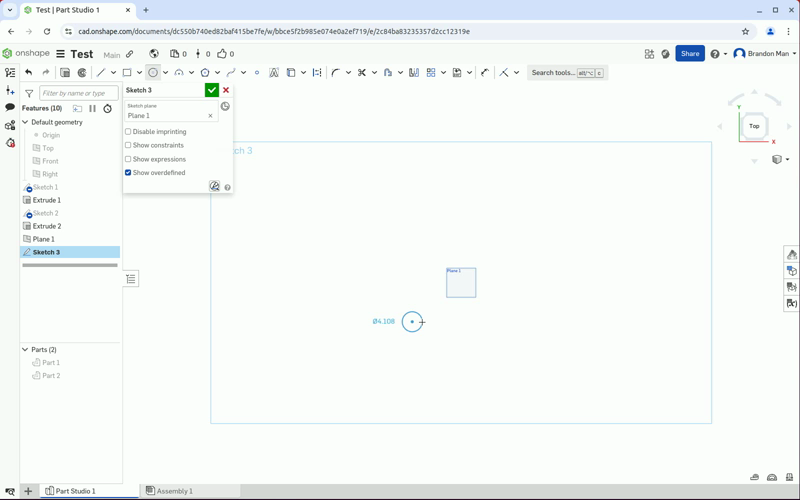
click(422, 321)
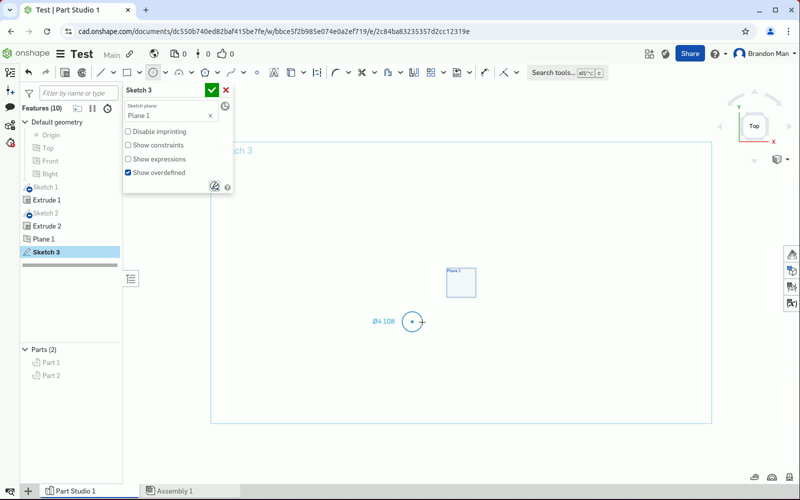
key(esc)
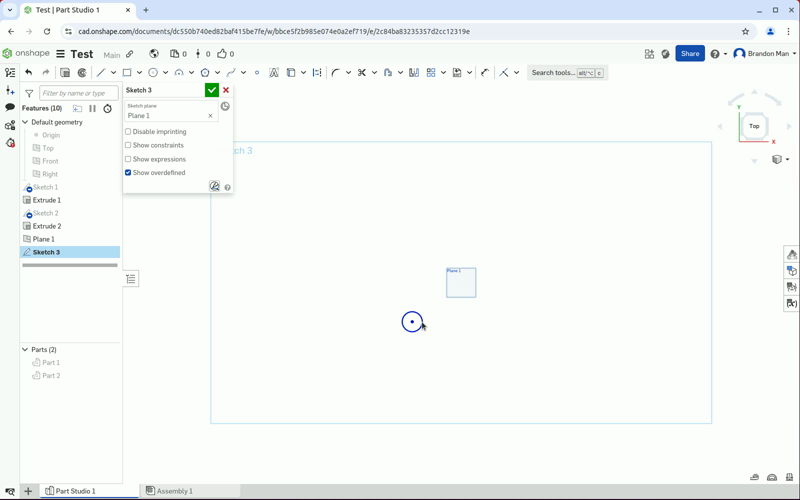
mouse_move(415, 313)
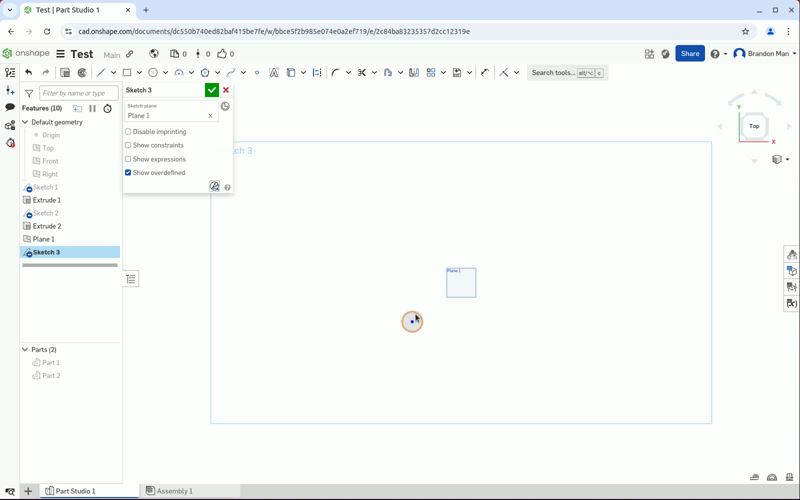
scroll(6)
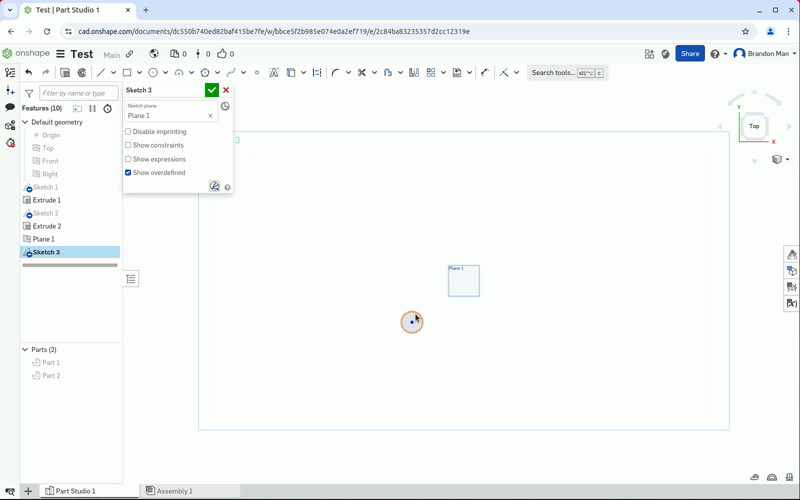
scroll(6)
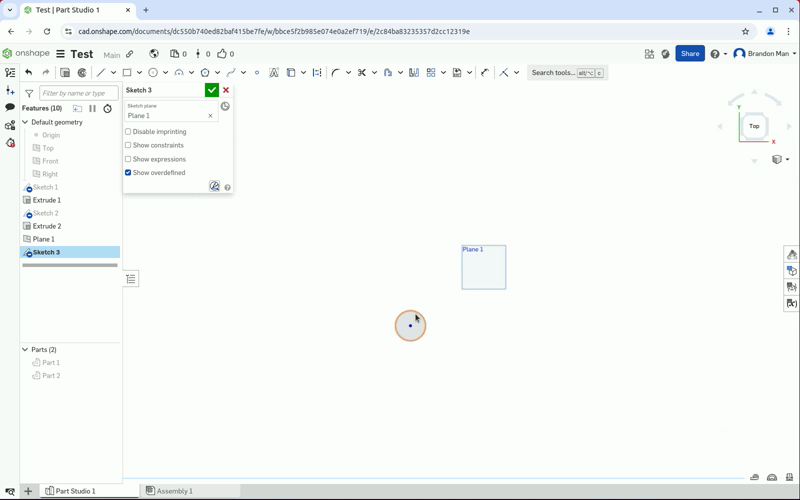
scroll(6)
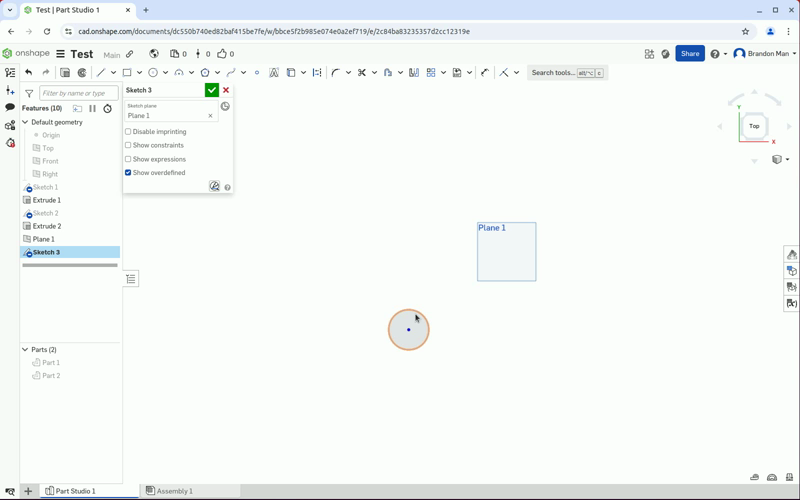
scroll(6)
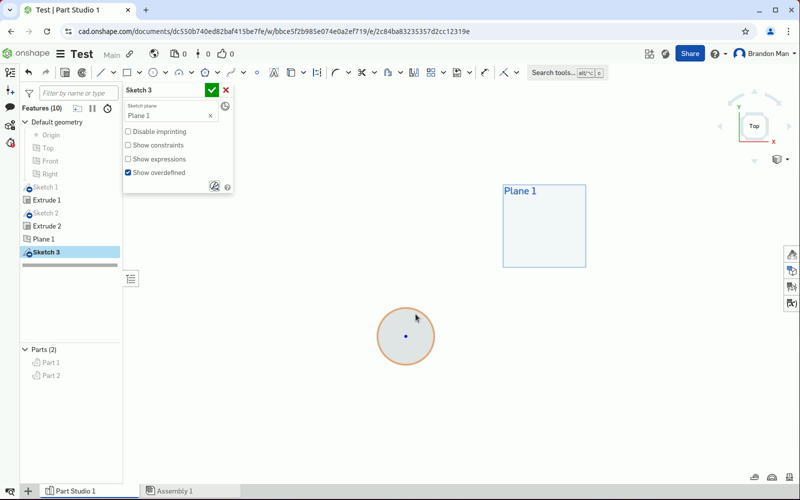
scroll(6)
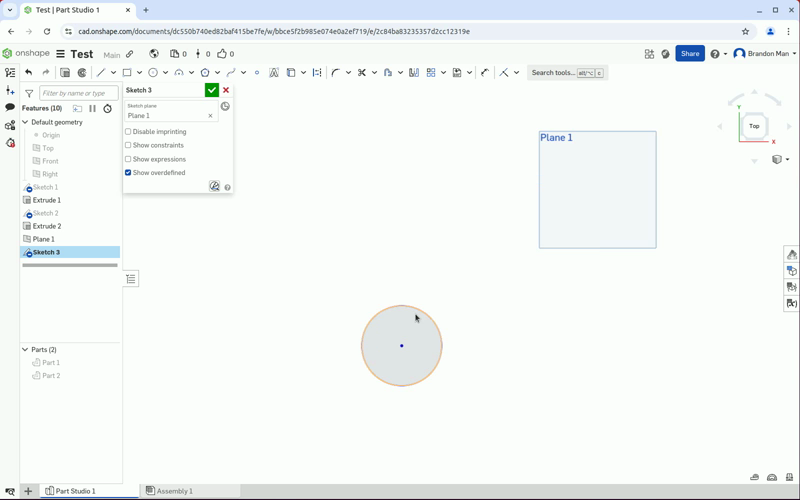
scroll(6)
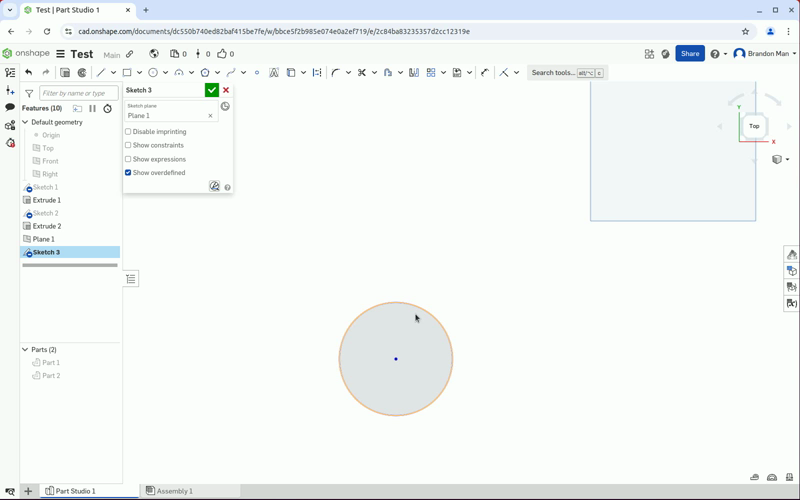
scroll(6)
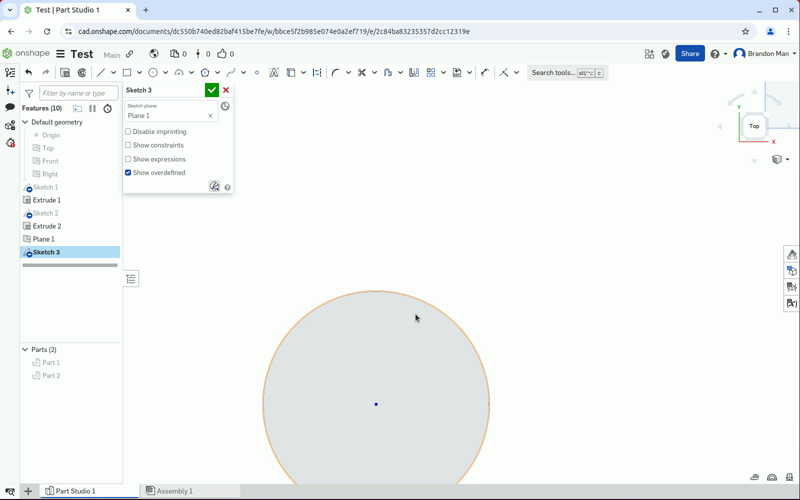
click(415, 313)
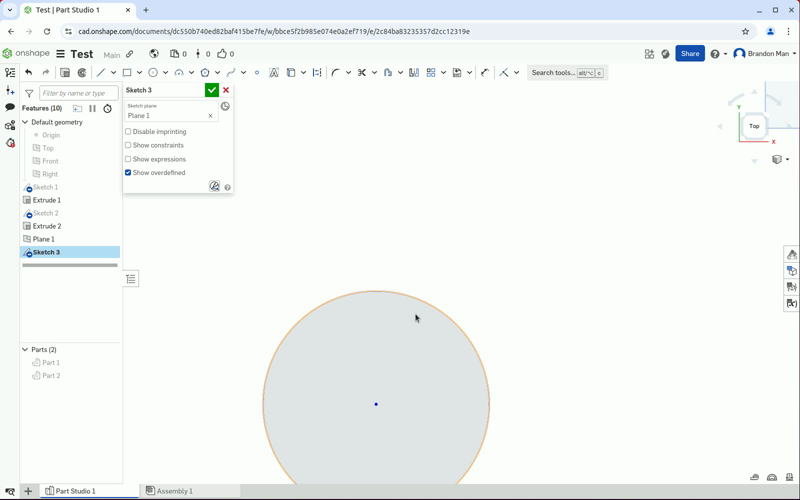
scroll(-6)
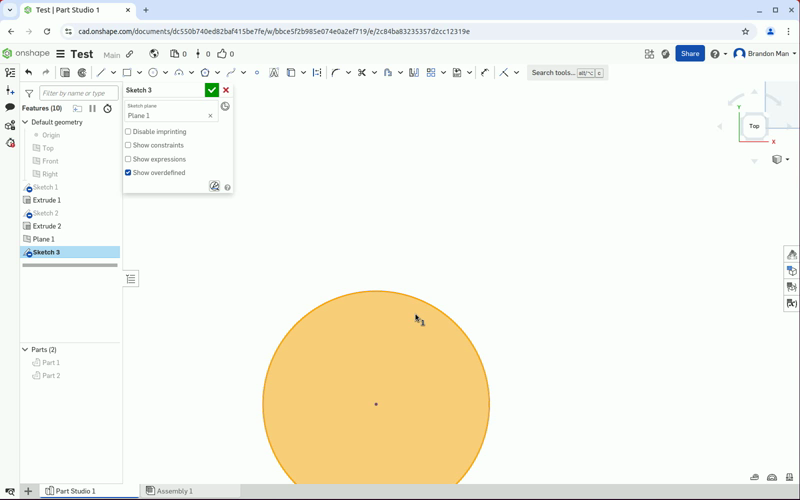
scroll(-6)
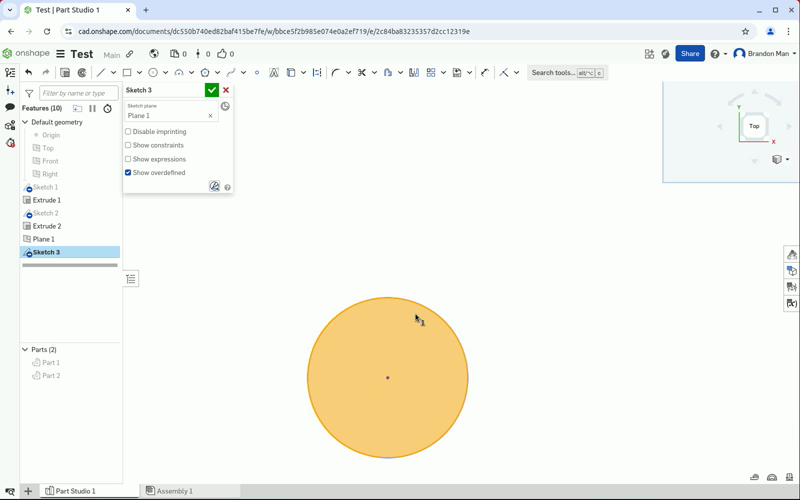
scroll(-6)
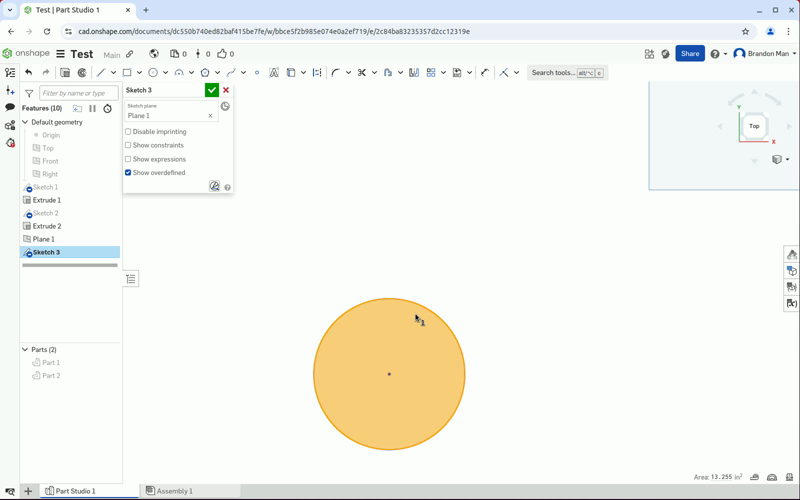
scroll(-6)
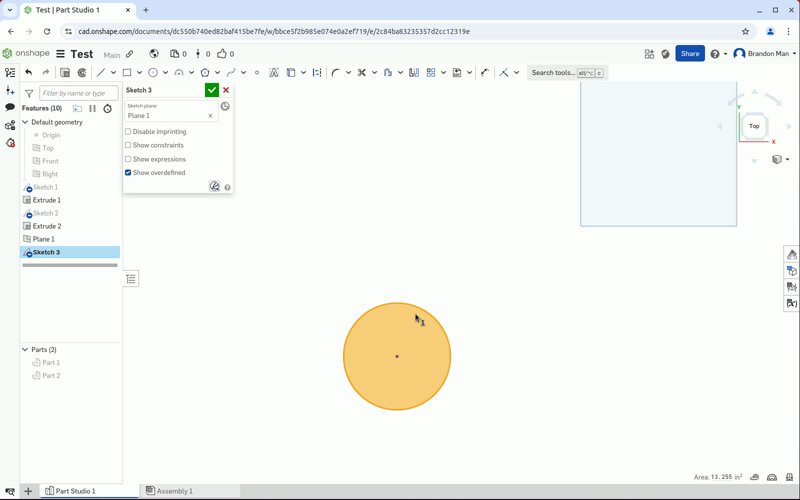
scroll(-6)
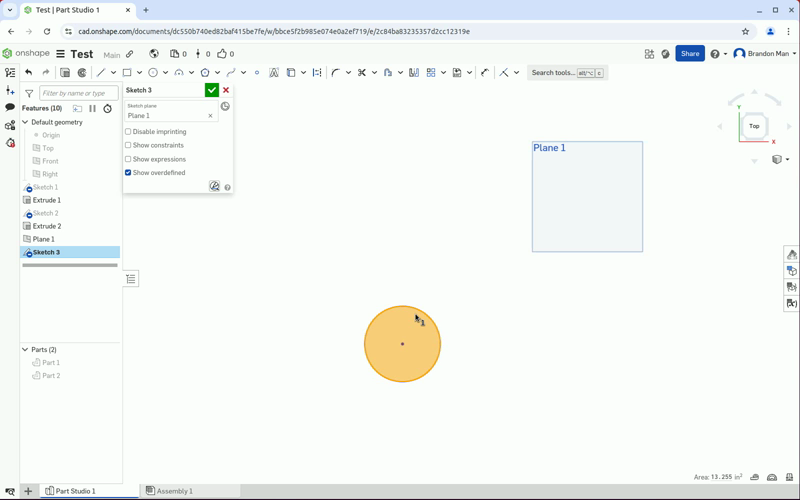
scroll(-6)
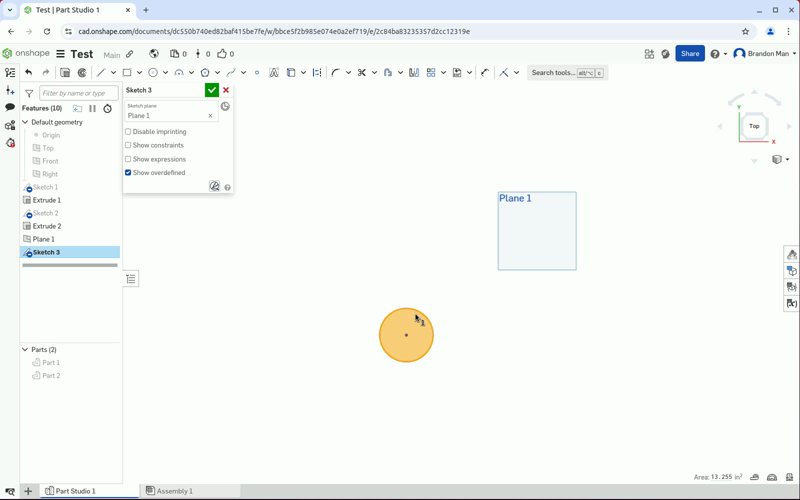
scroll(-6)
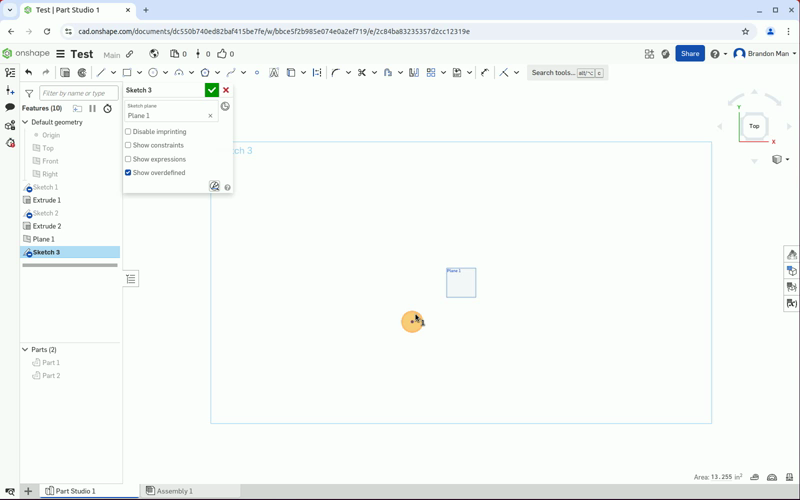
mouse_move(73, 352)
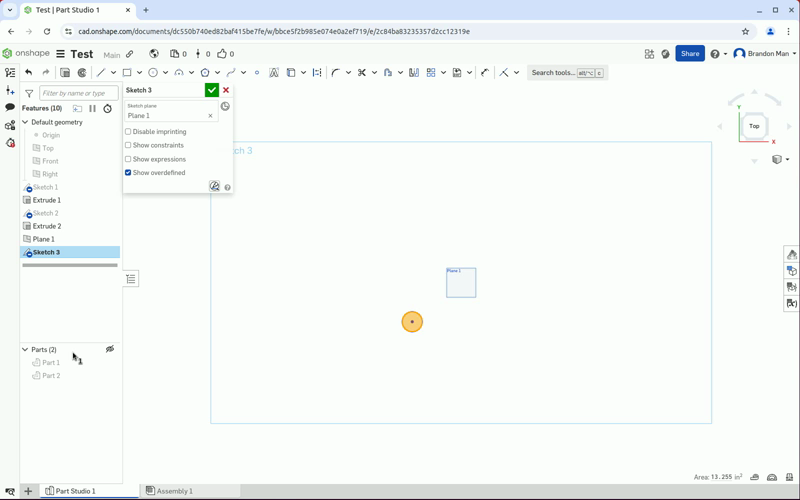
key(shift+y)
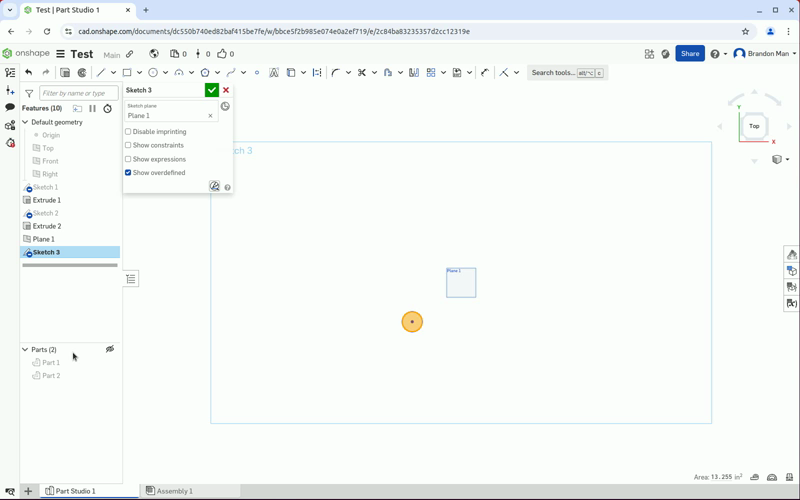
key(shift+e)
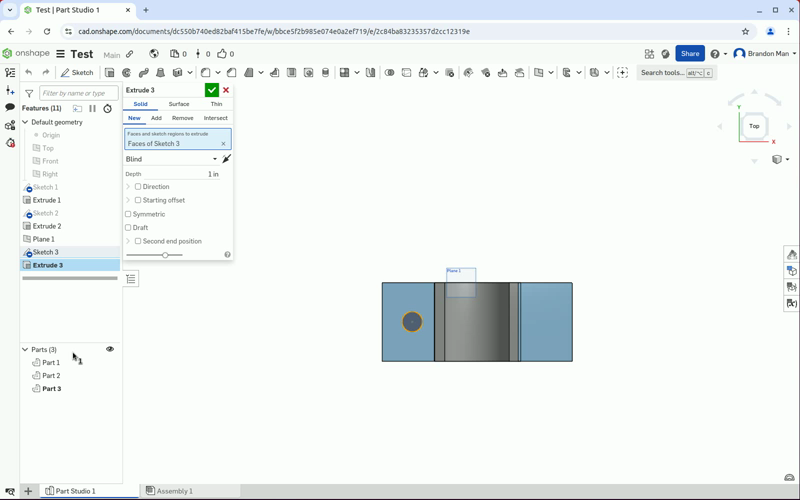
mouse_move(143, 106)
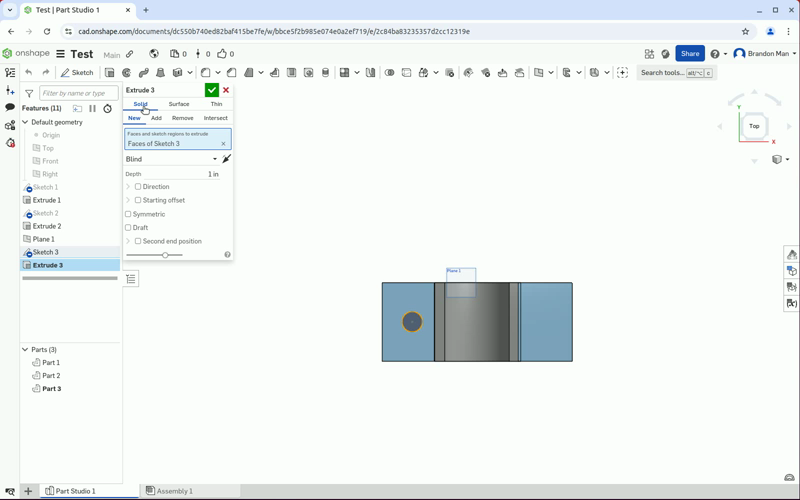
click(143, 106)
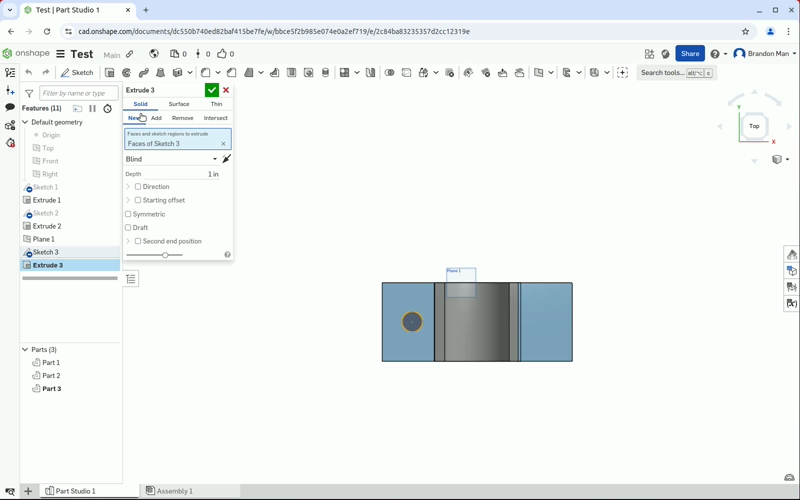
mouse_move(137, 120)
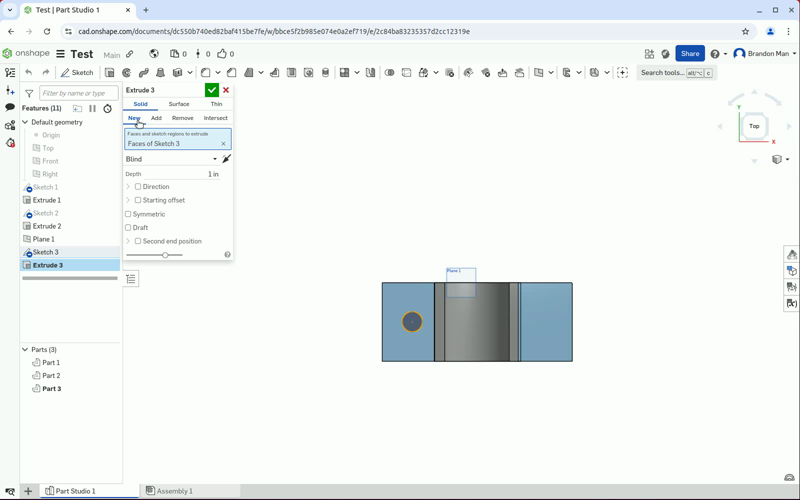
click(137, 120)
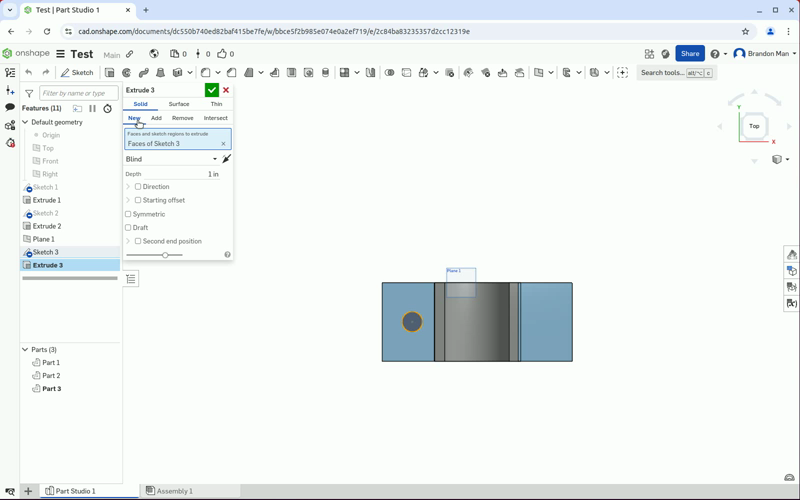
key(tab, 4)
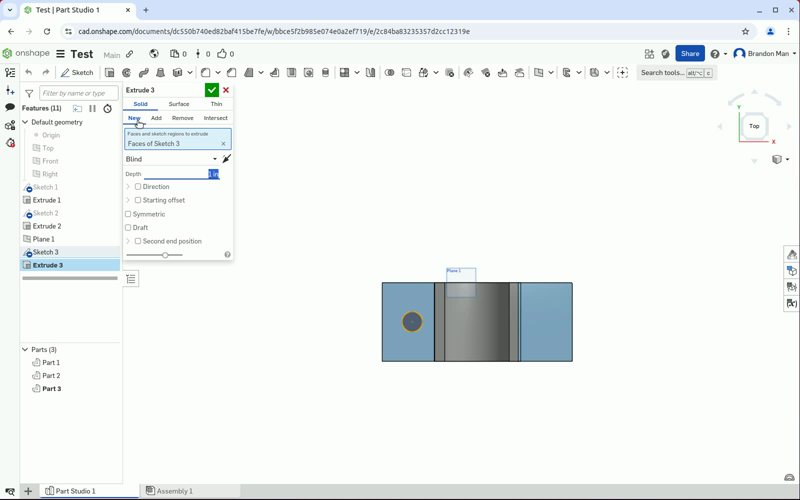
text(-16.128)
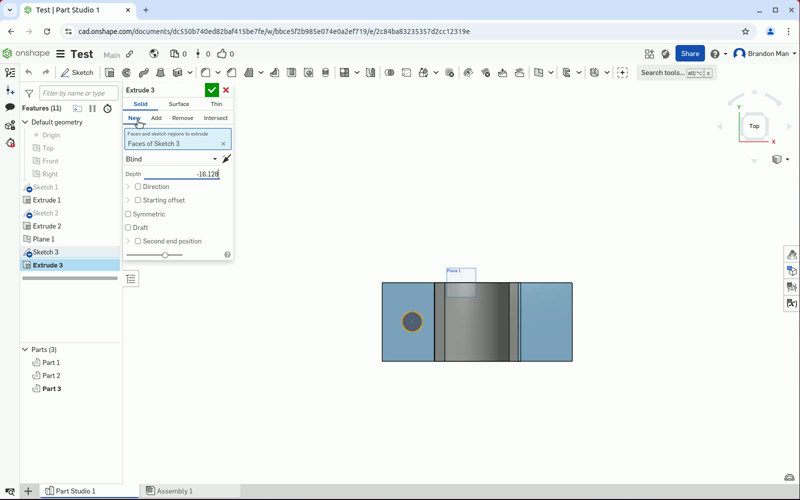
key(enter)
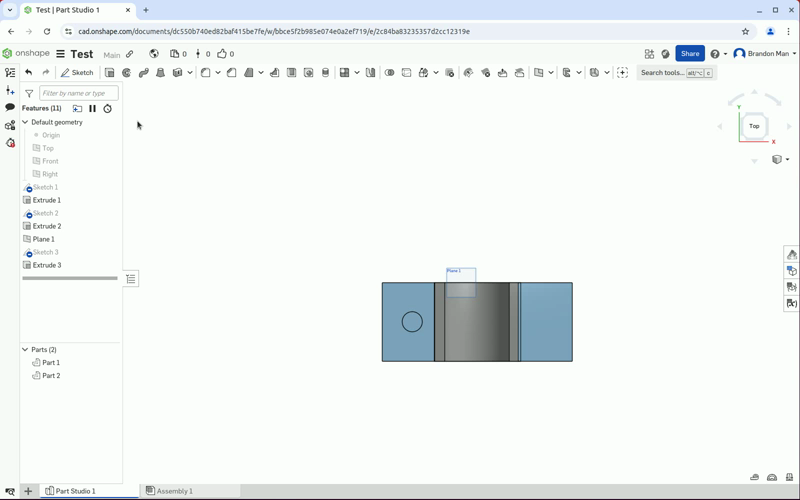
key(shift+h)
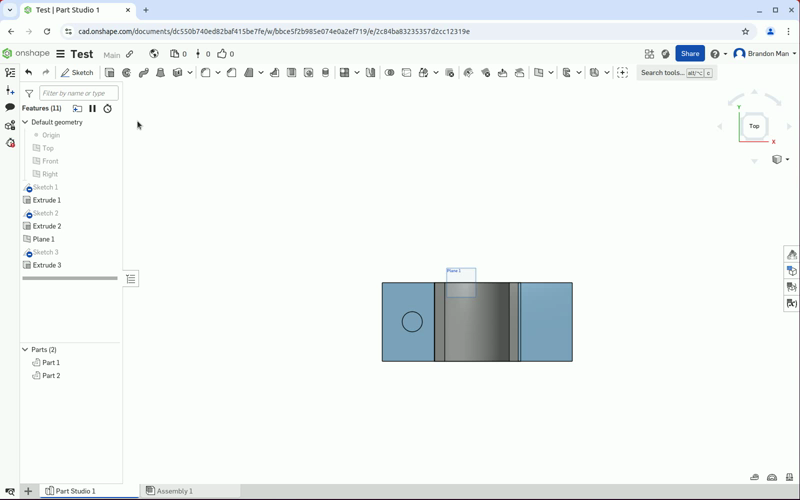
key(shift+h)
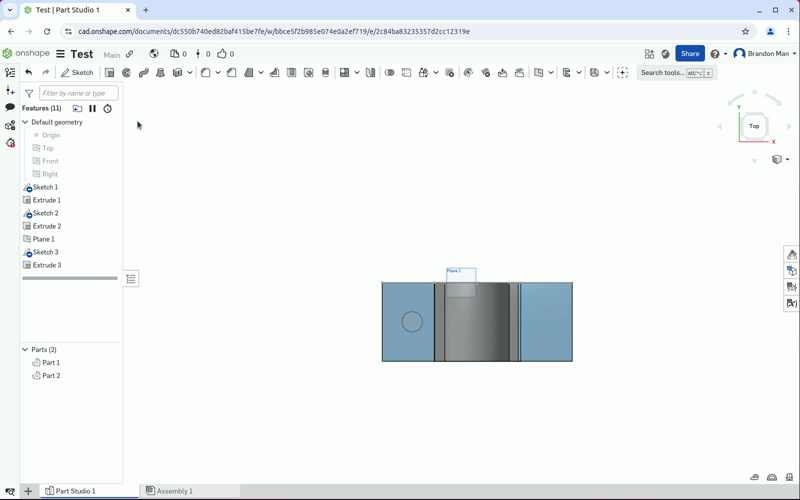
key(shift+7)
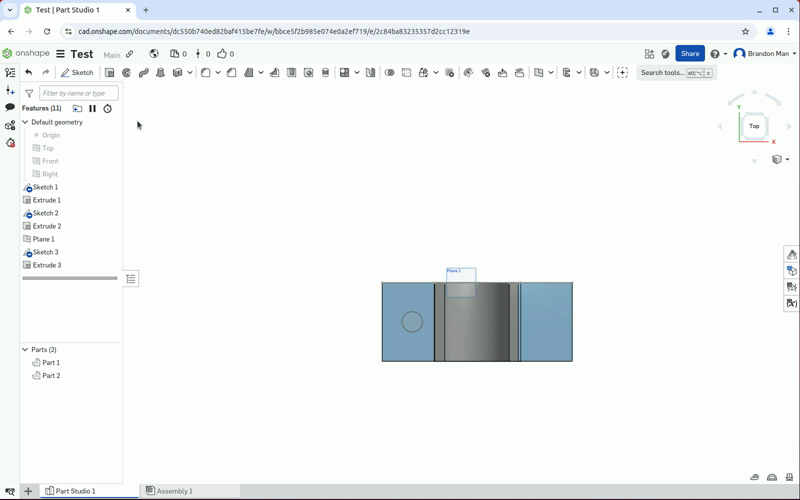
key(up, 3)
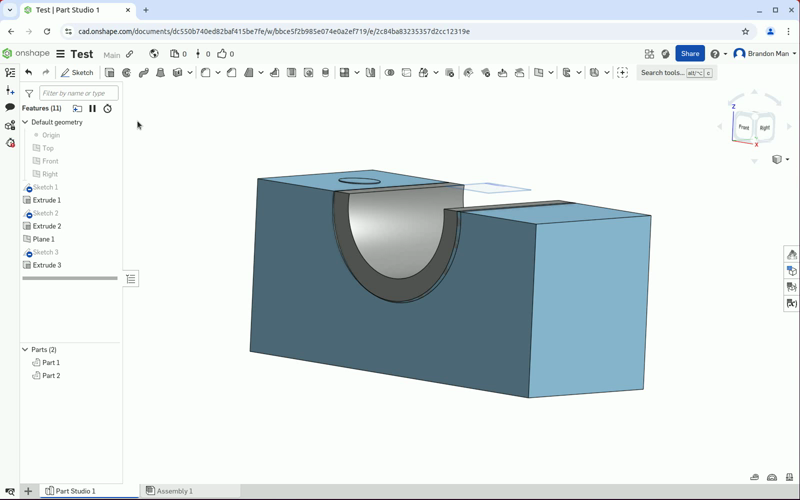
key(left, 3)
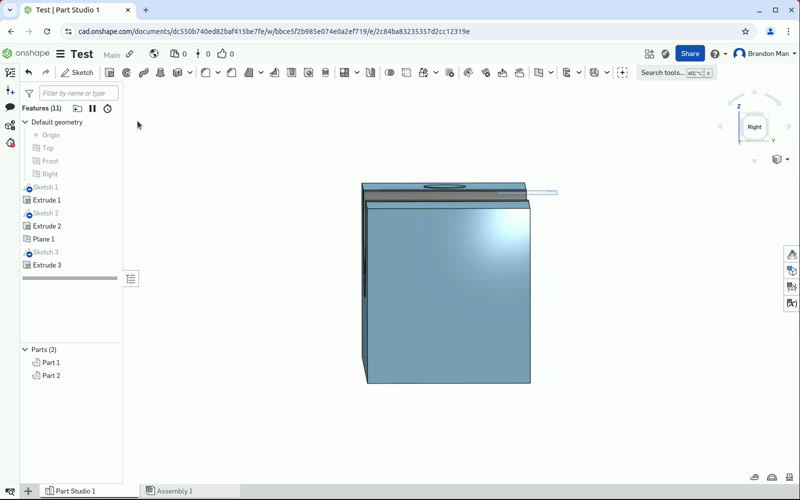
key(right, 3)
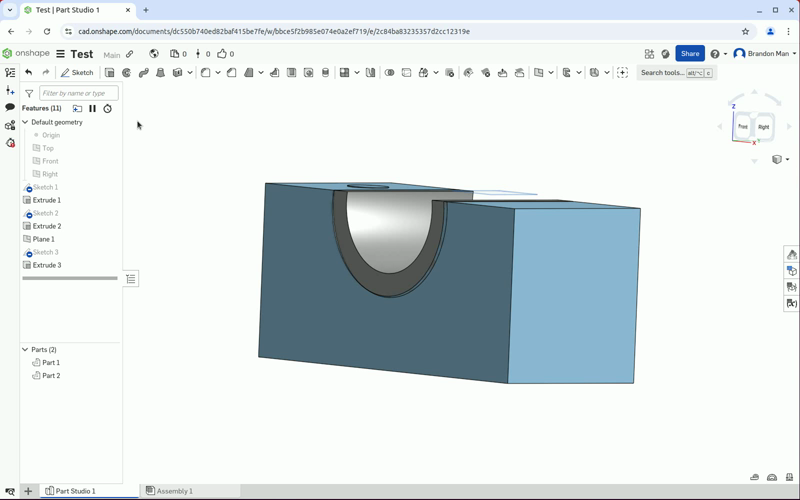
key(down, 3)
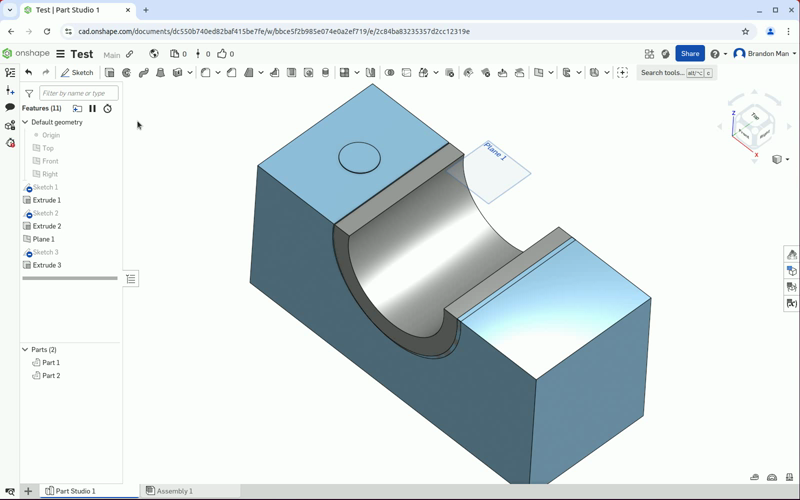
mouse_move(73, 189)
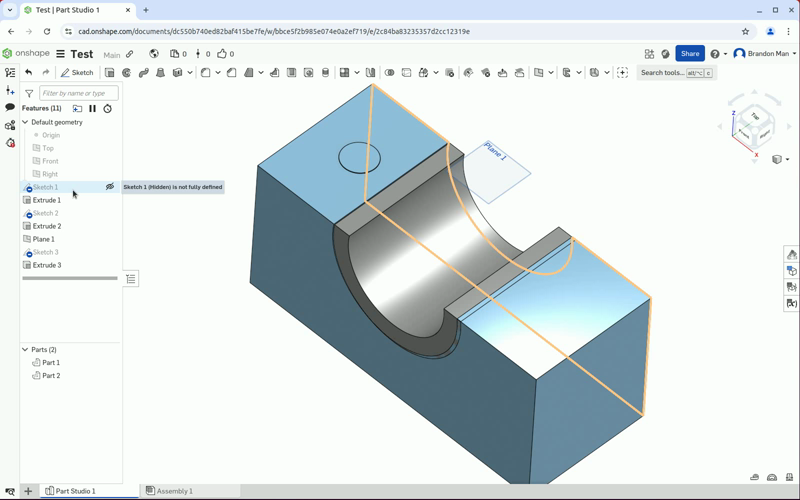
click(73, 189)